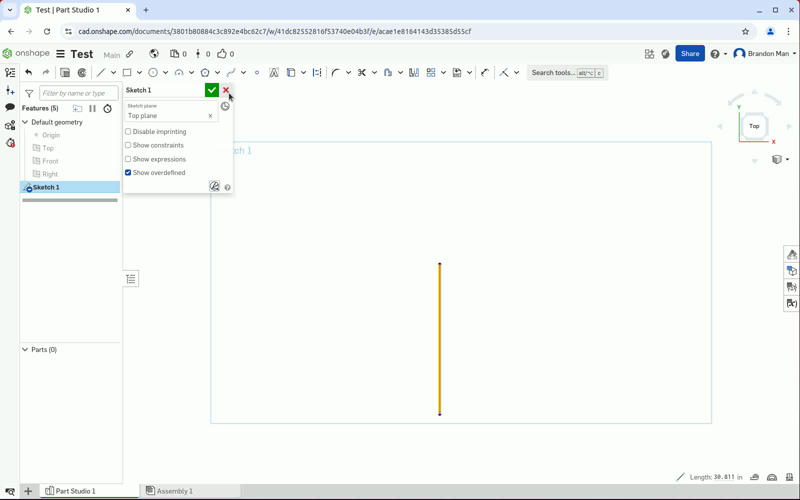
key(shift+h)
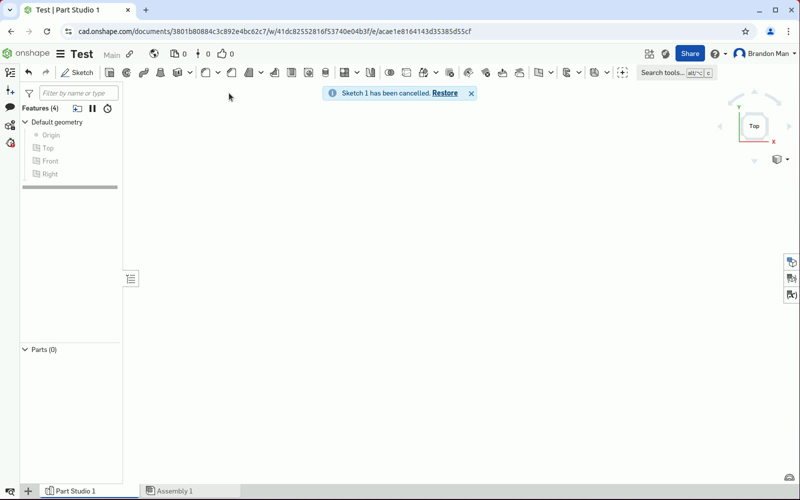
mouse_move(73, 352)
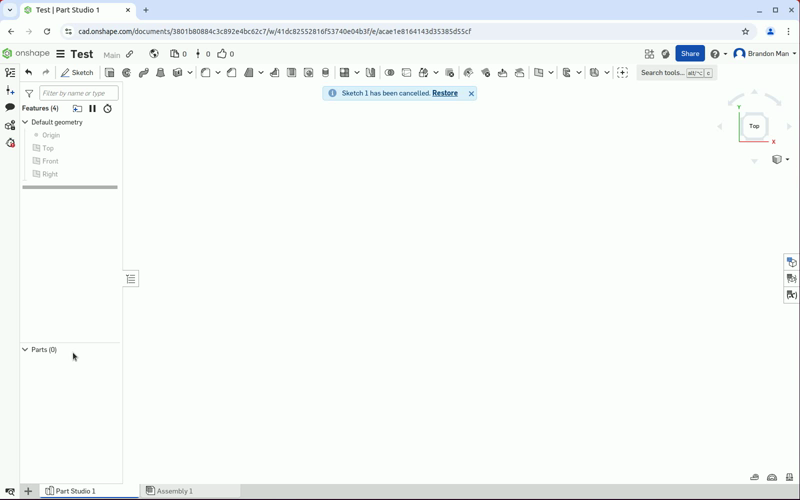
key(y)
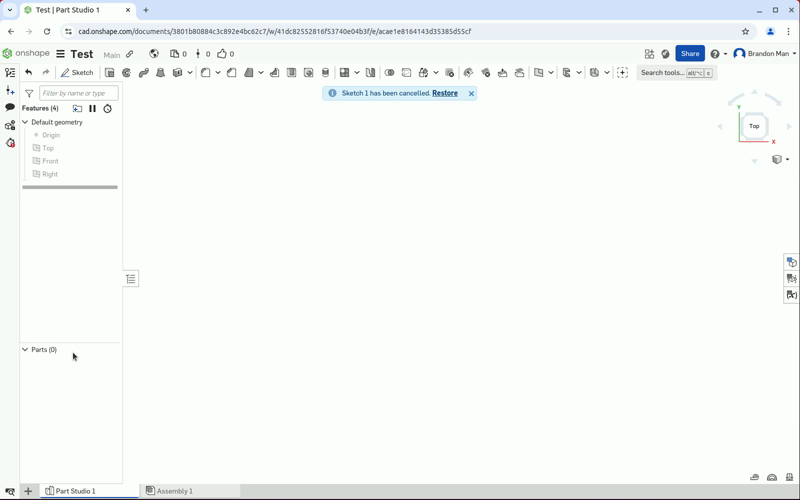
key(shift+p)
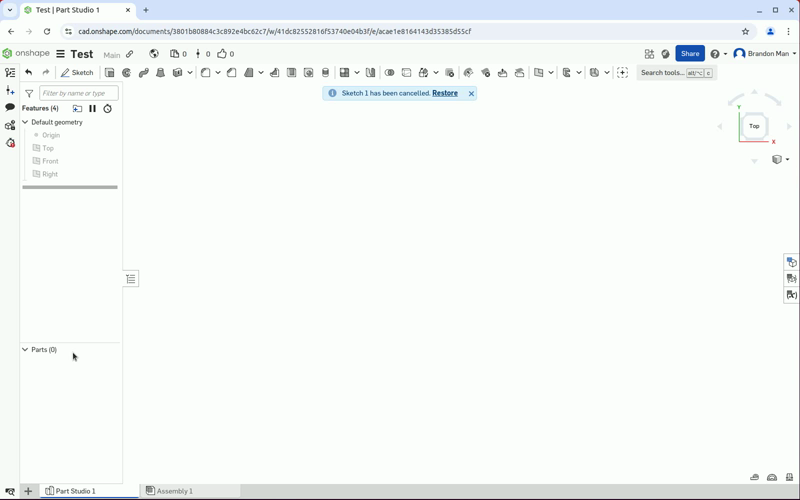
key(space)
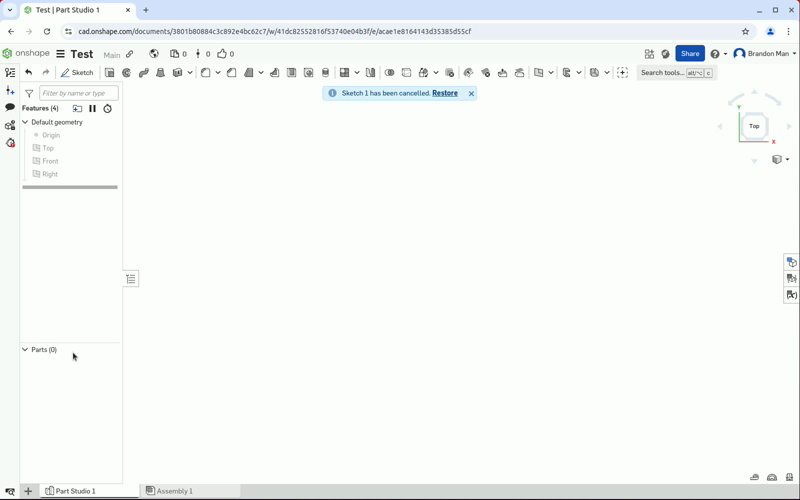
key_down(shift)
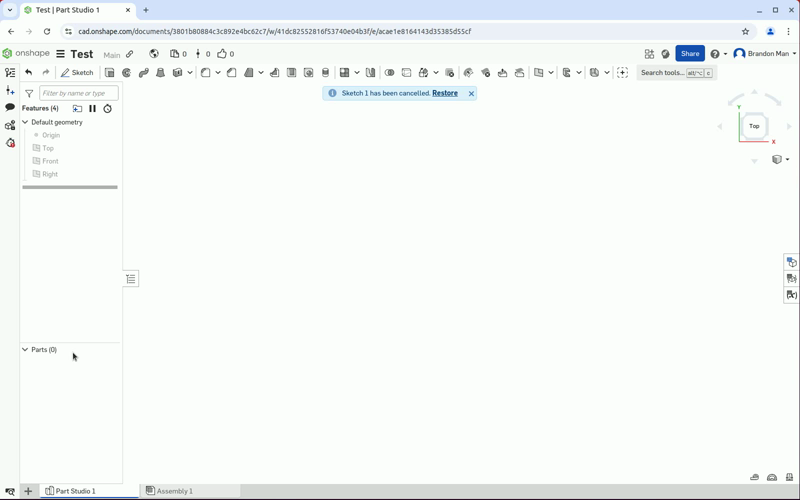
key(up)
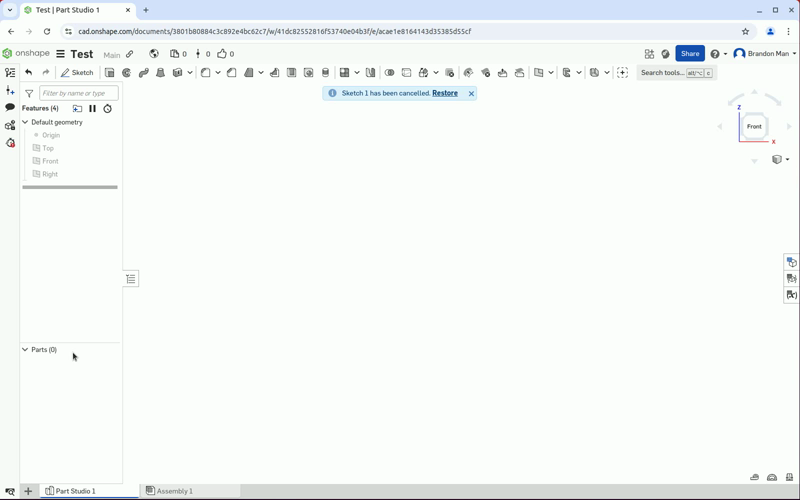
key_up(shift)
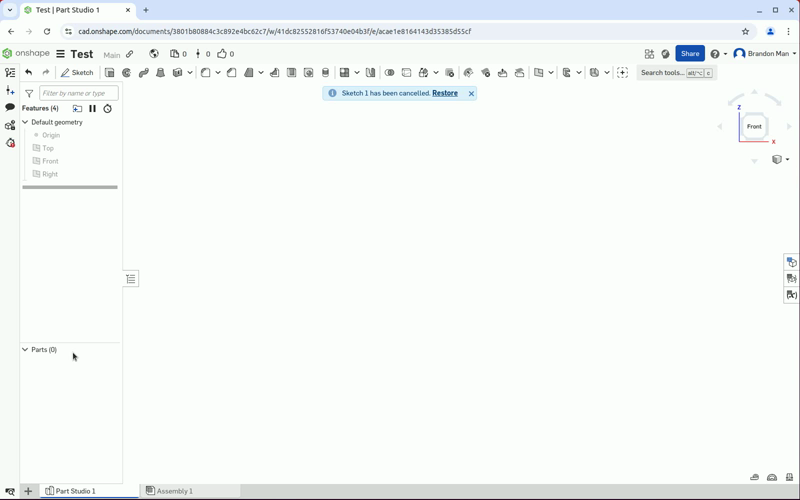
mouse_move(73, 352)
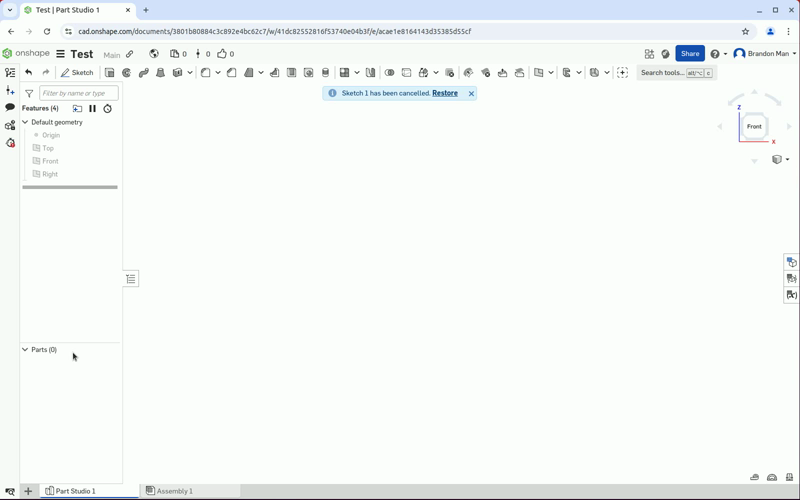
key(shift+y)
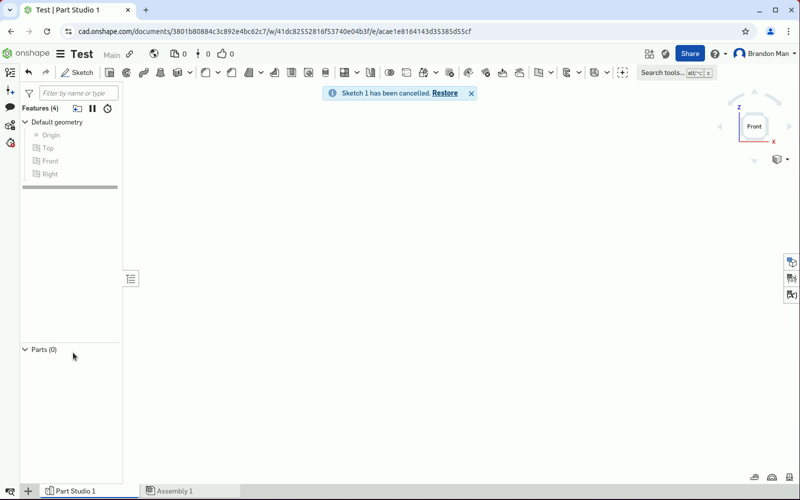
key(shift+s)
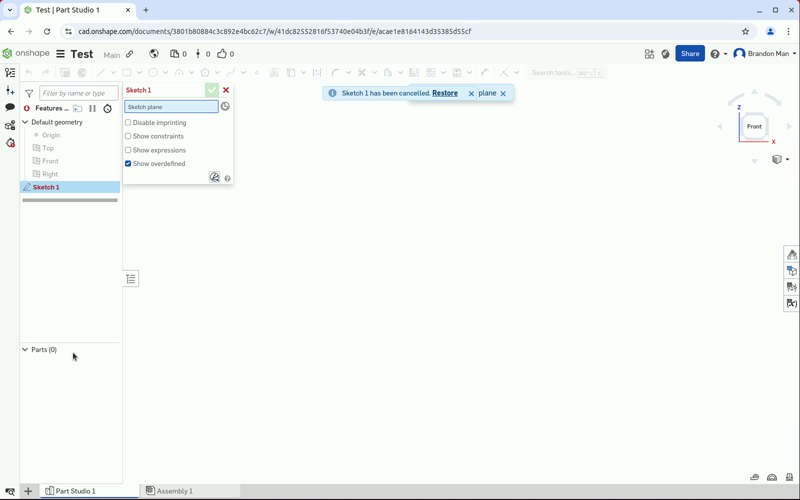
mouse_move(73, 163)
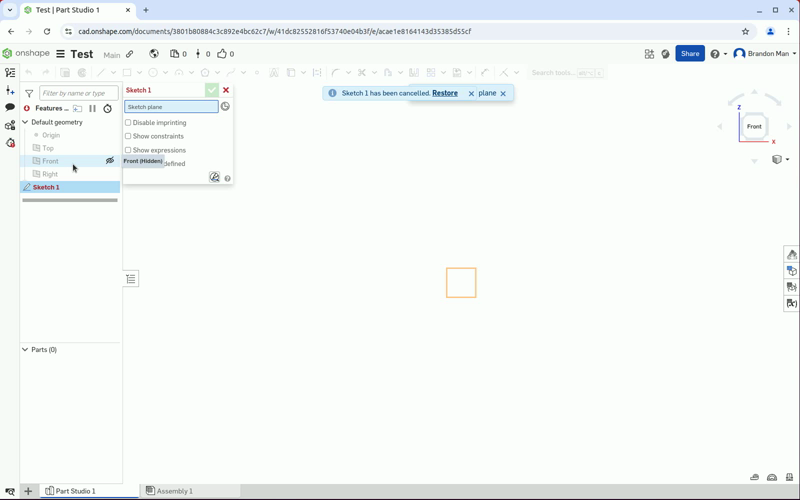
click(73, 163)
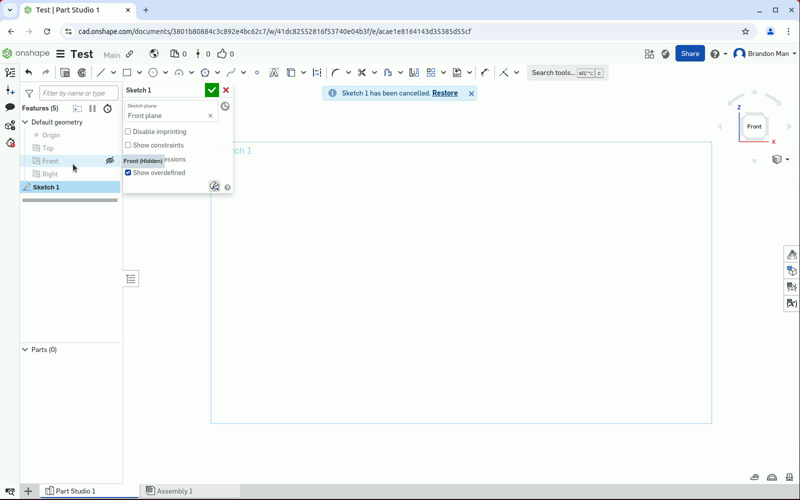
mouse_move(73, 352)
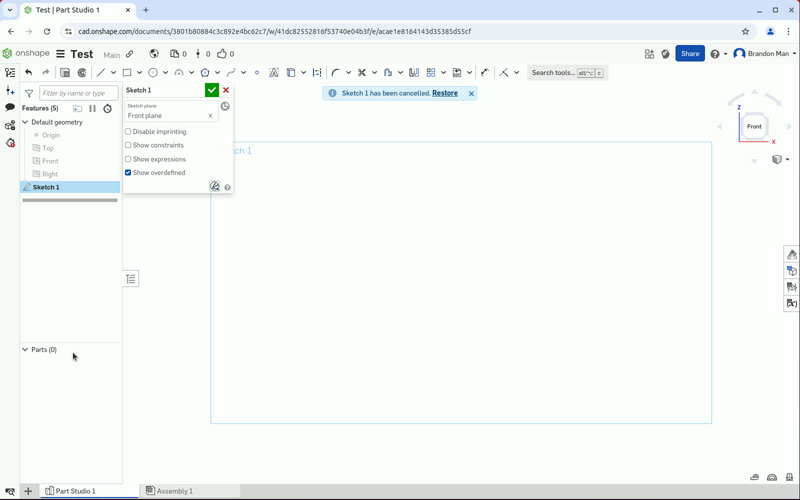
key(y)
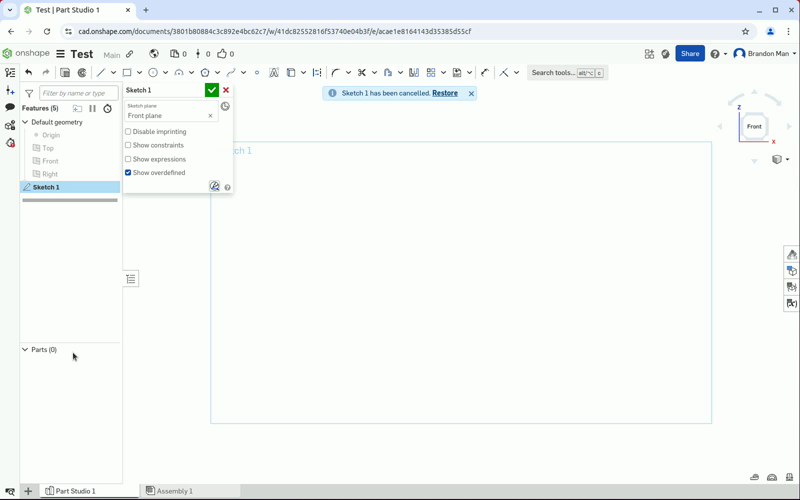
key(l)
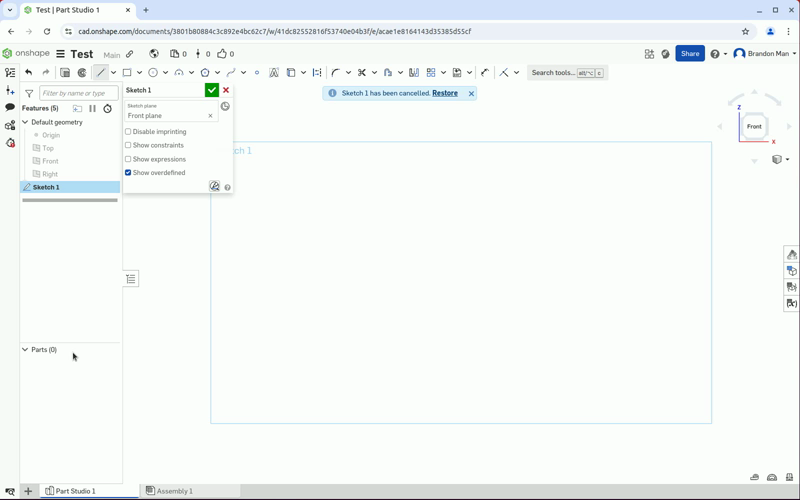
key_down(shift)
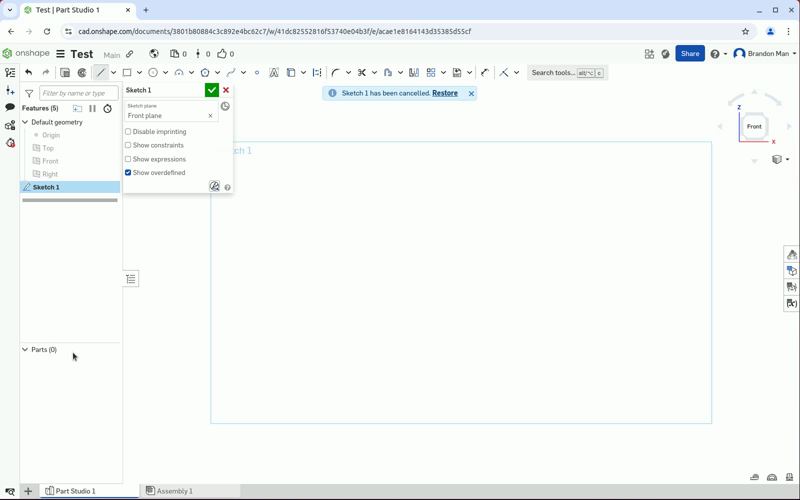
mouse_move(348, 348)
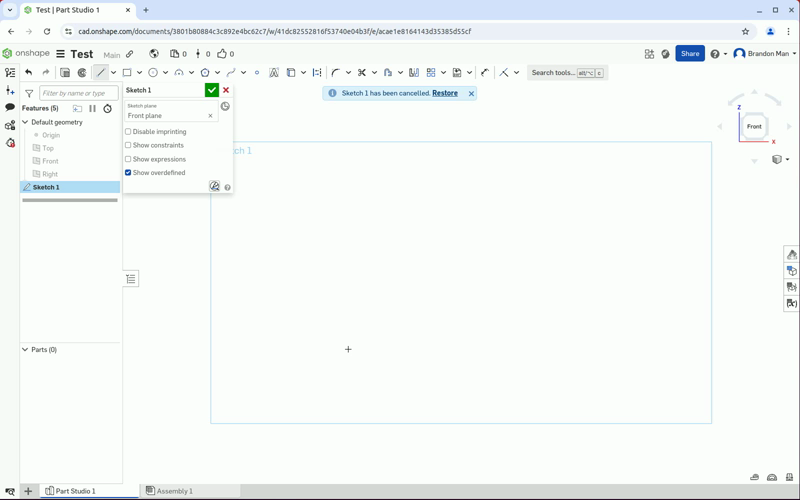
click(348, 348)
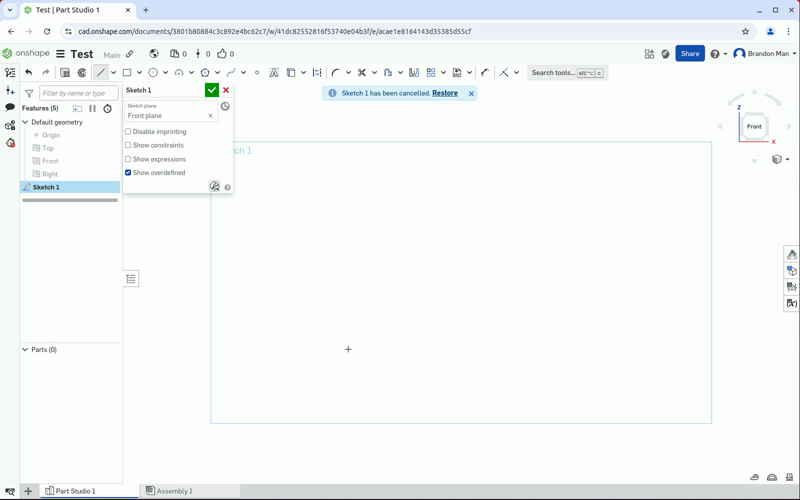
key_up(shift)
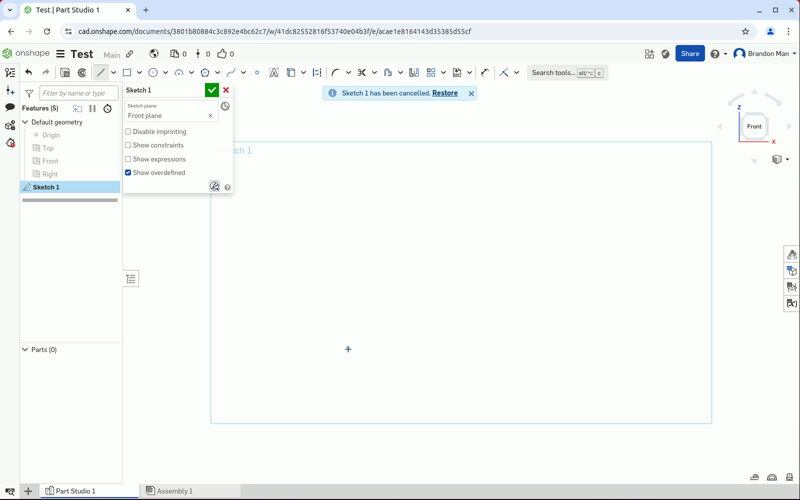
key_down(shift)
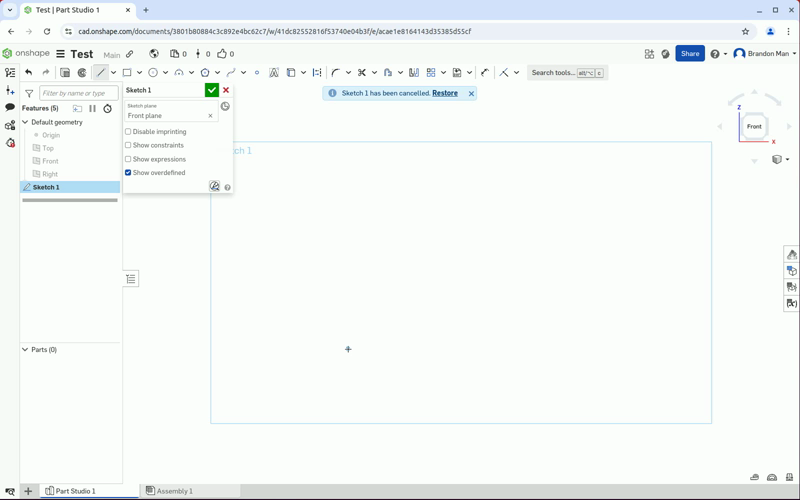
mouse_move(572, 348)
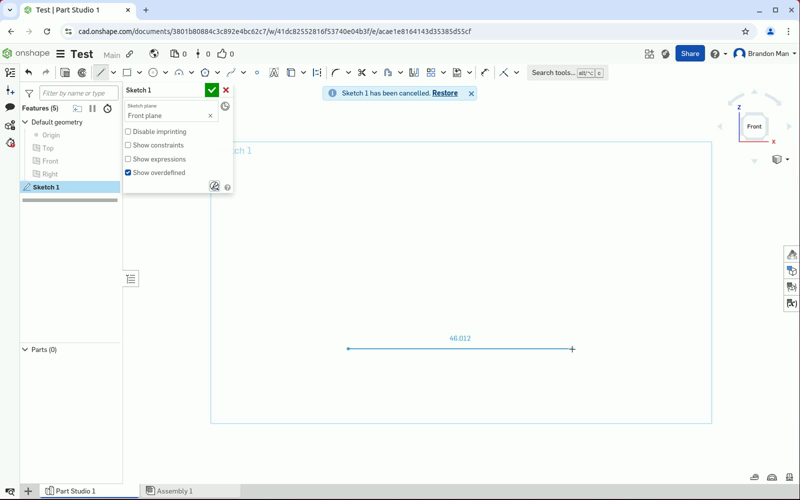
click(572, 348)
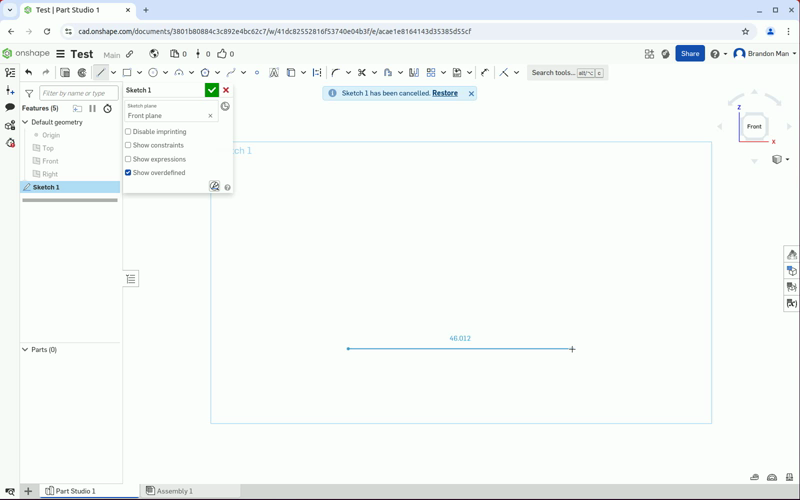
key_up(shift)
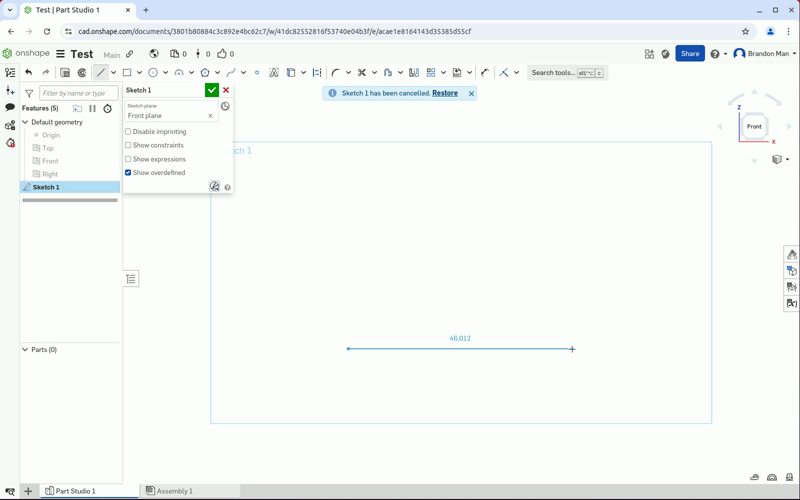
key_down(shift)
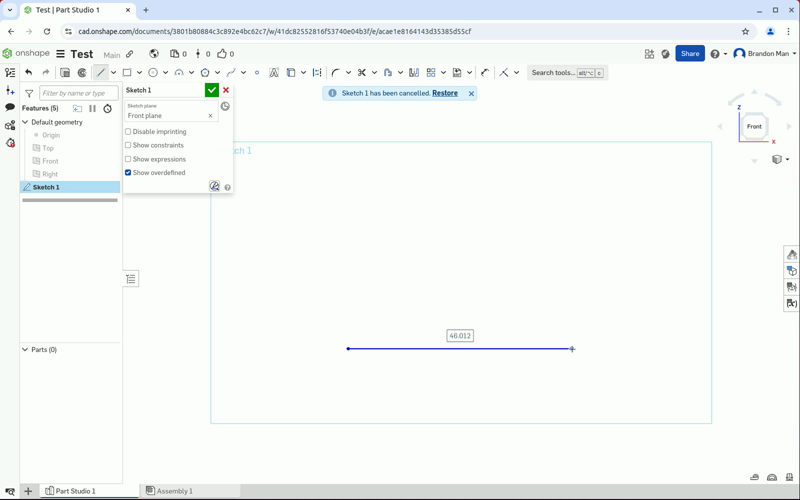
mouse_move(589, 348)
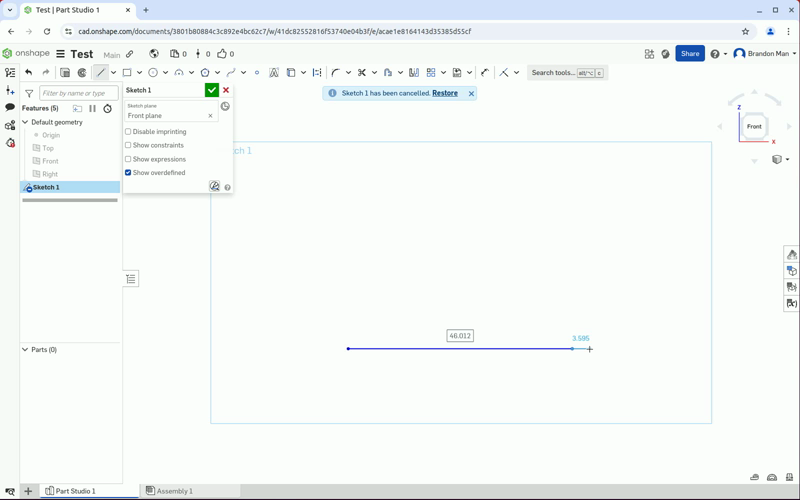
mouse_move(572, 324)
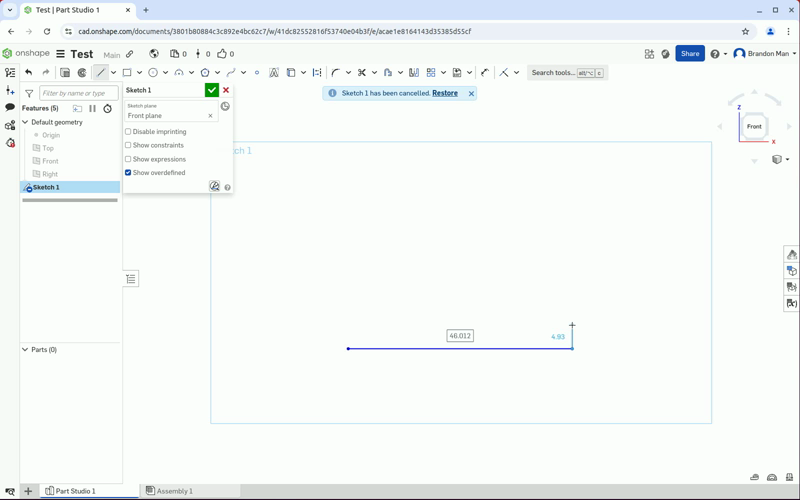
click(572, 324)
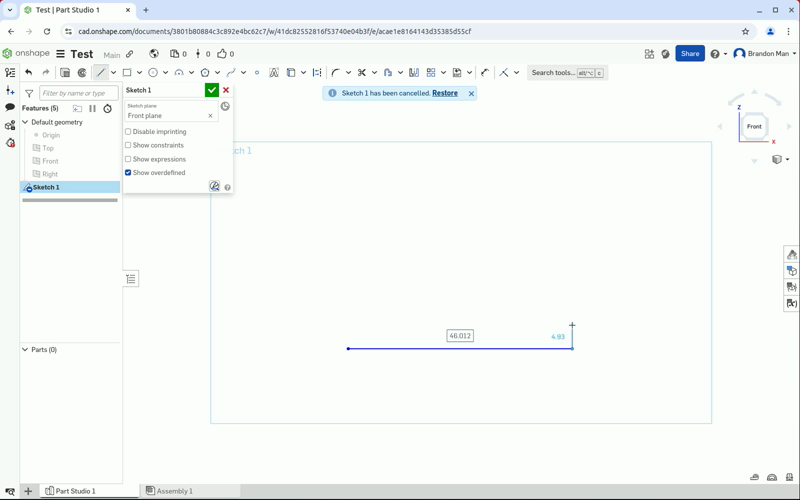
key_up(shift)
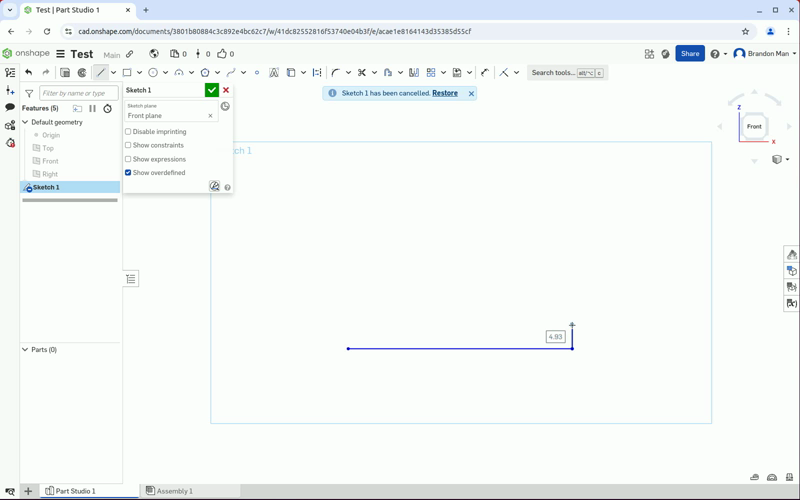
key_down(shift)
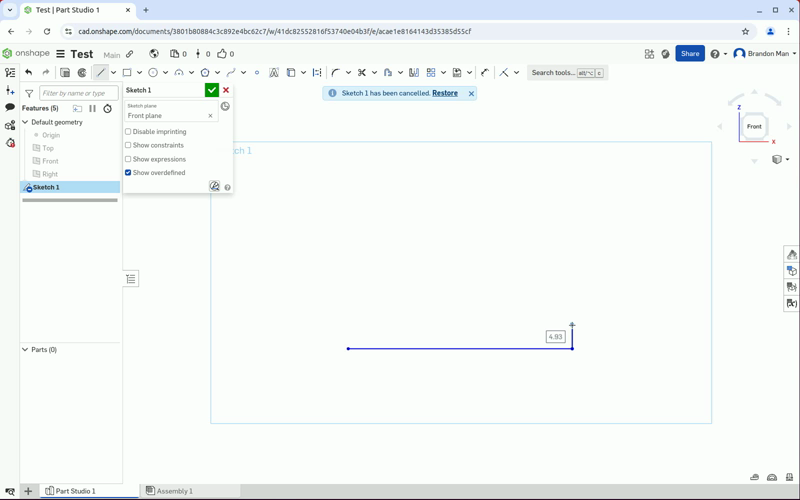
mouse_move(510, 324)
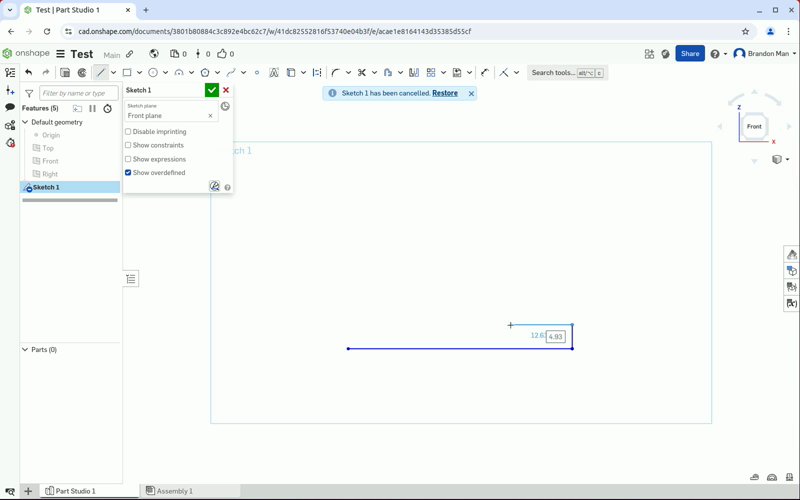
click(510, 324)
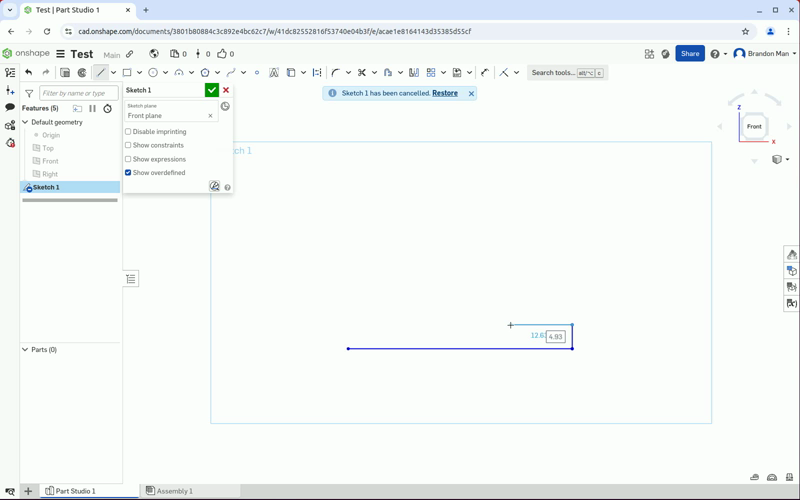
key_up(shift)
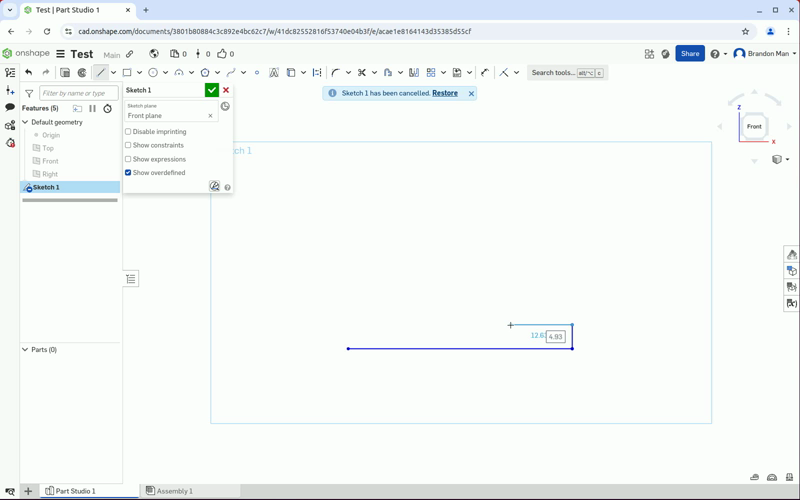
key_down(shift)
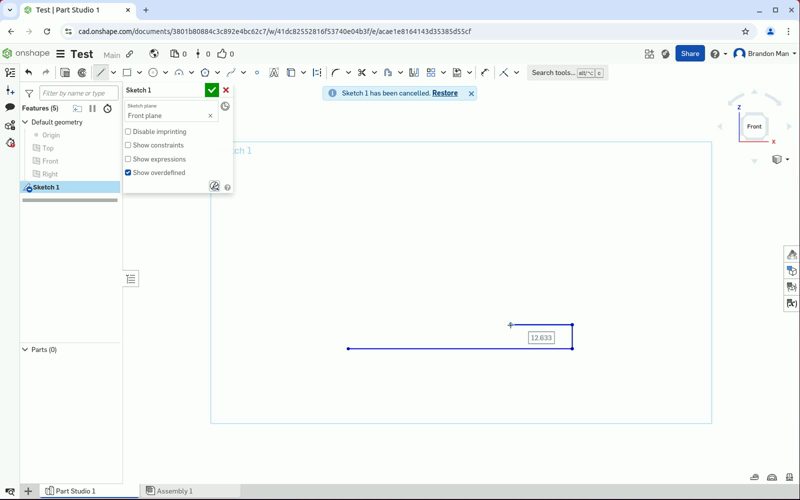
mouse_move(540, 324)
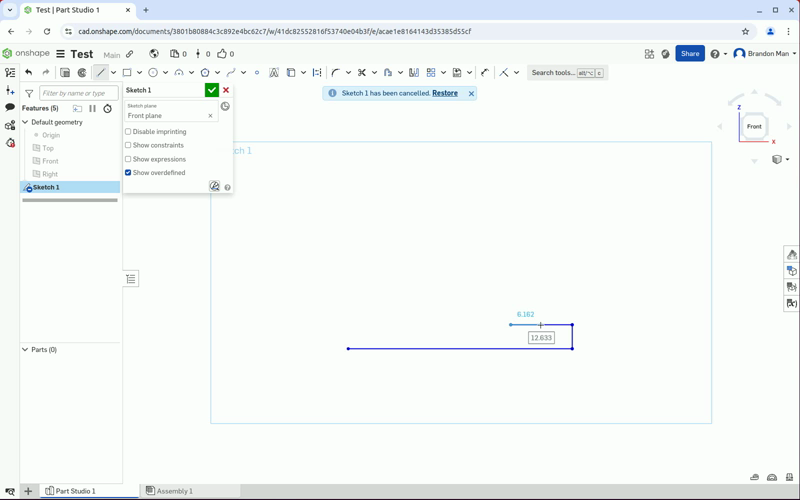
mouse_move(510, 282)
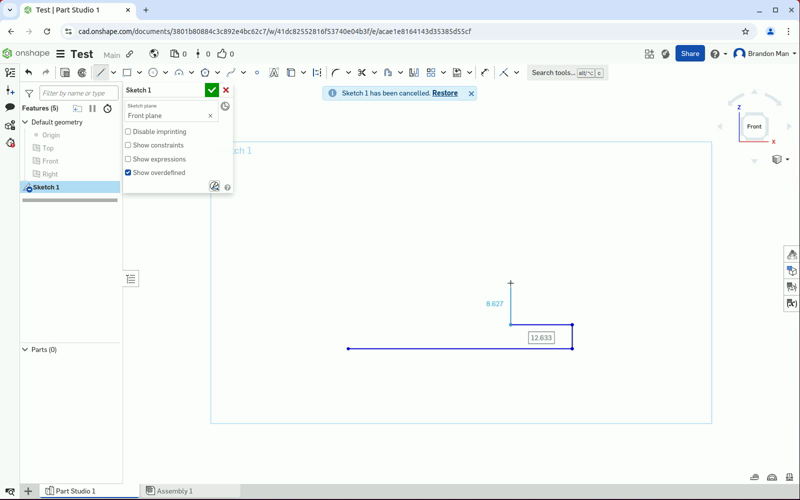
click(510, 282)
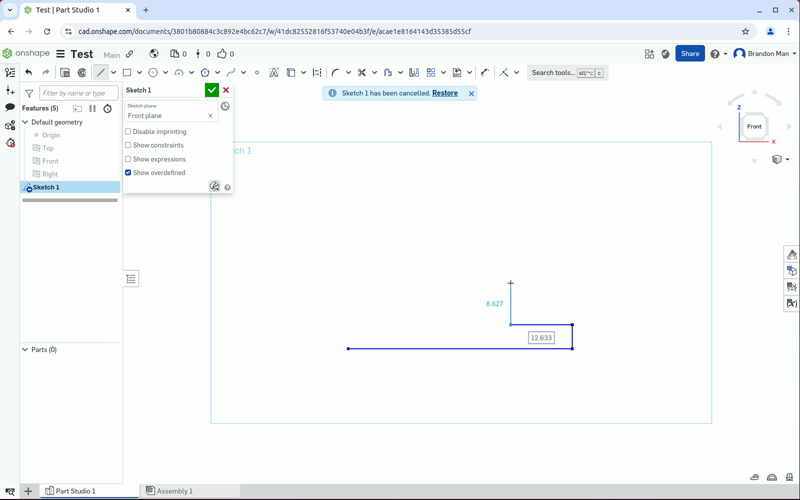
key_up(shift)
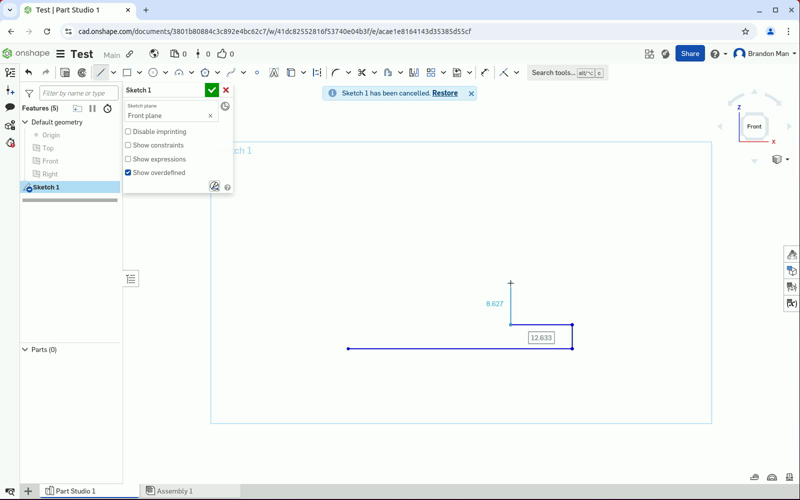
key(esc)
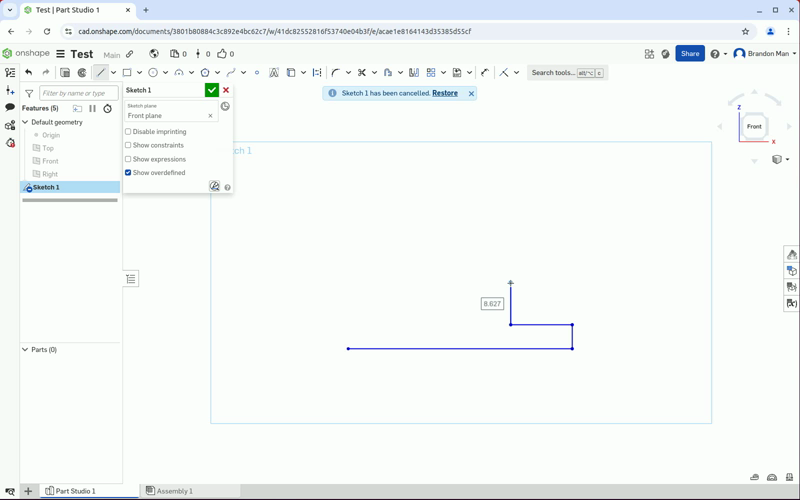
key(a)
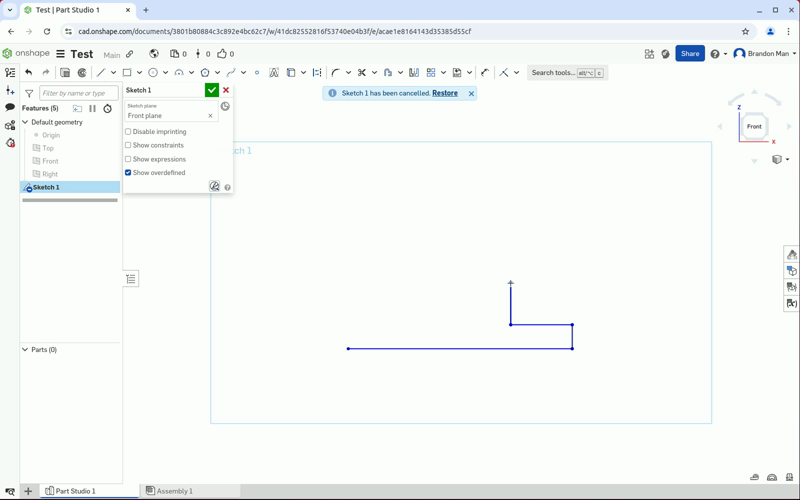
mouse_move(510, 282)
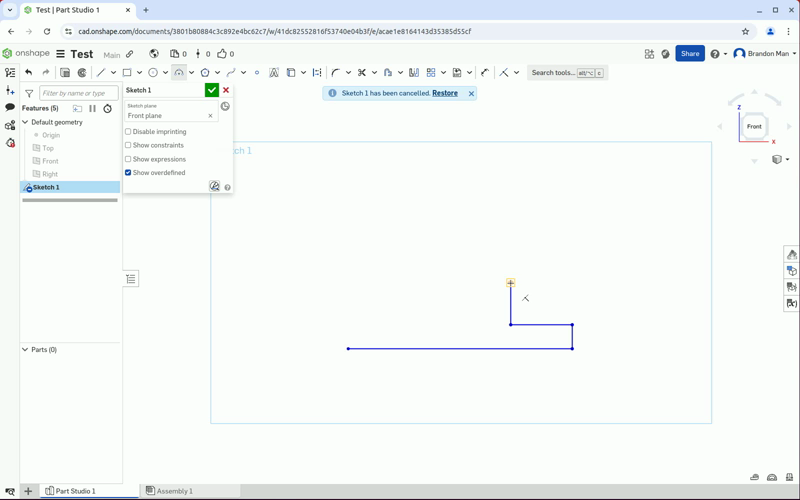
click(510, 282)
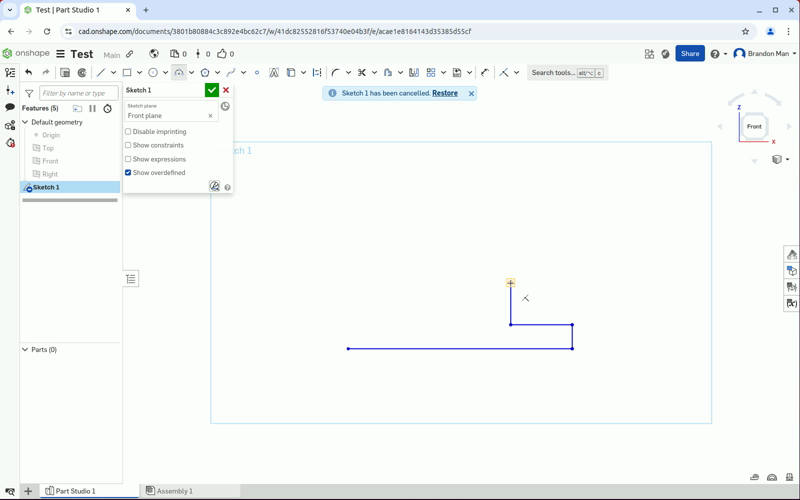
key_down(shift)
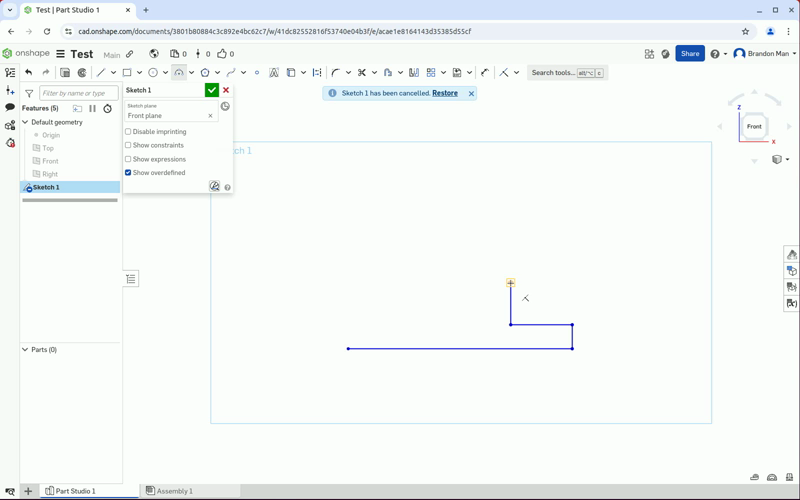
mouse_move(409, 282)
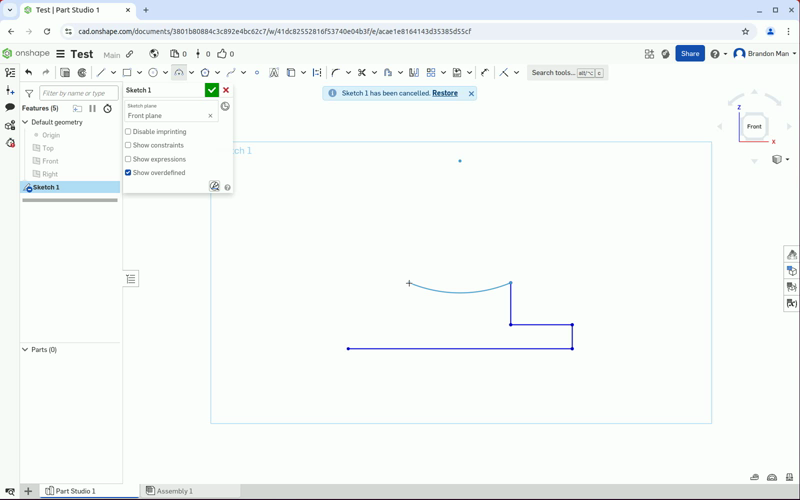
click(409, 282)
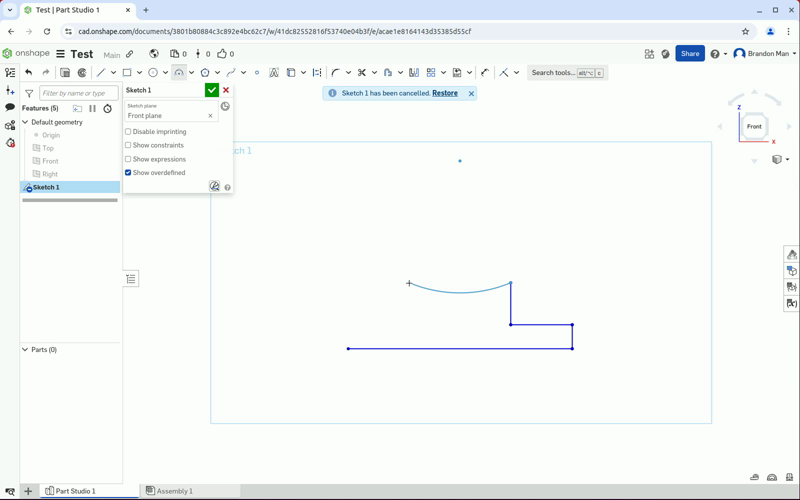
mouse_move(460, 333)
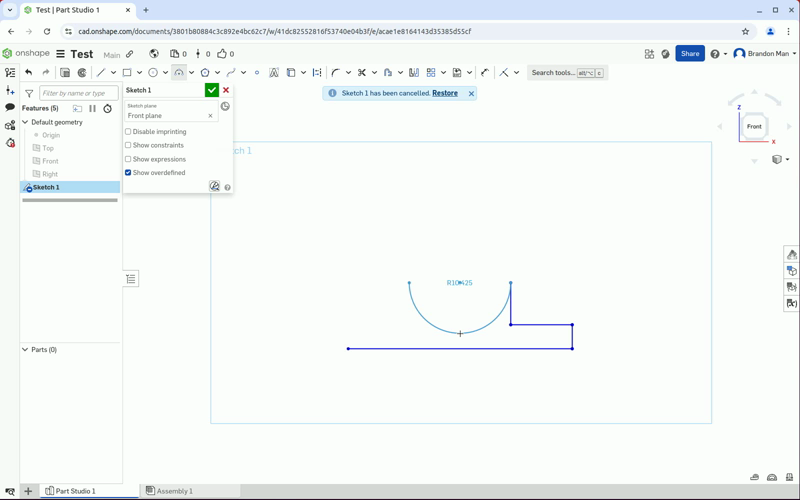
click(460, 333)
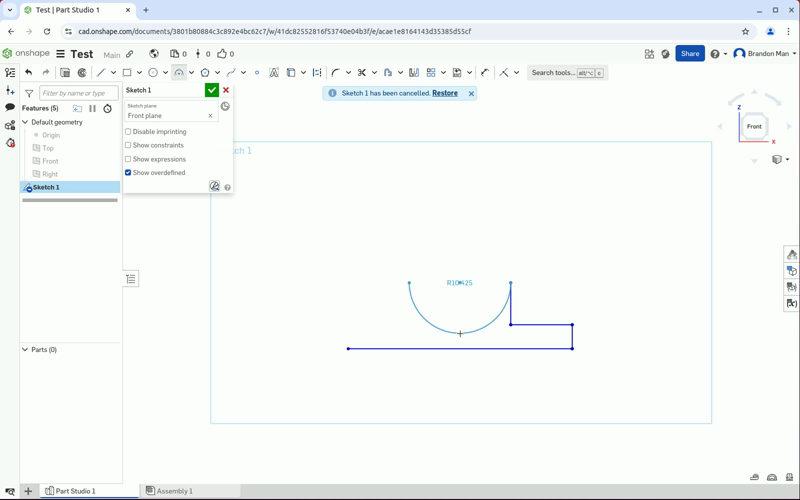
key_up(shift)
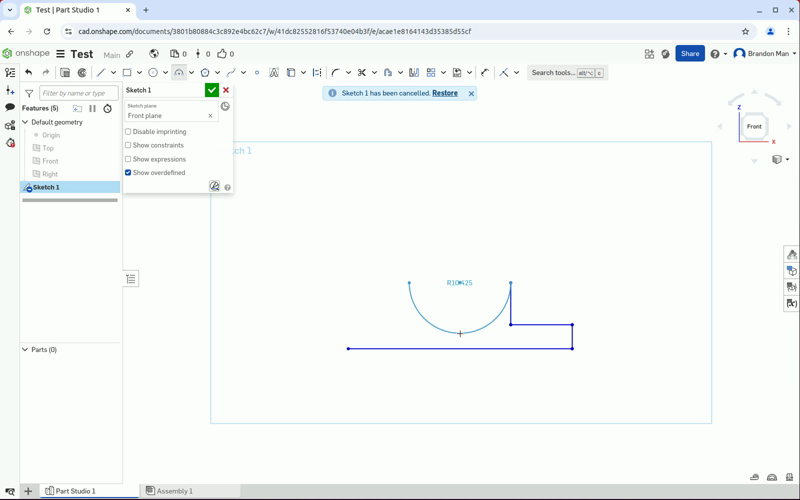
key(esc)
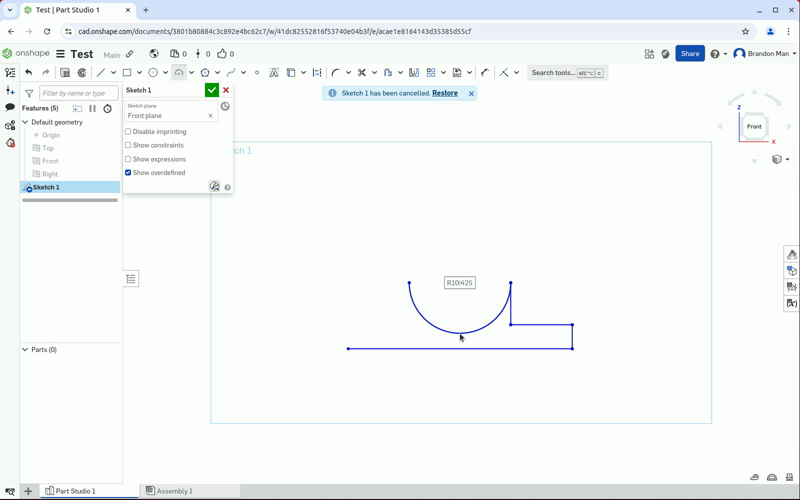
key(l)
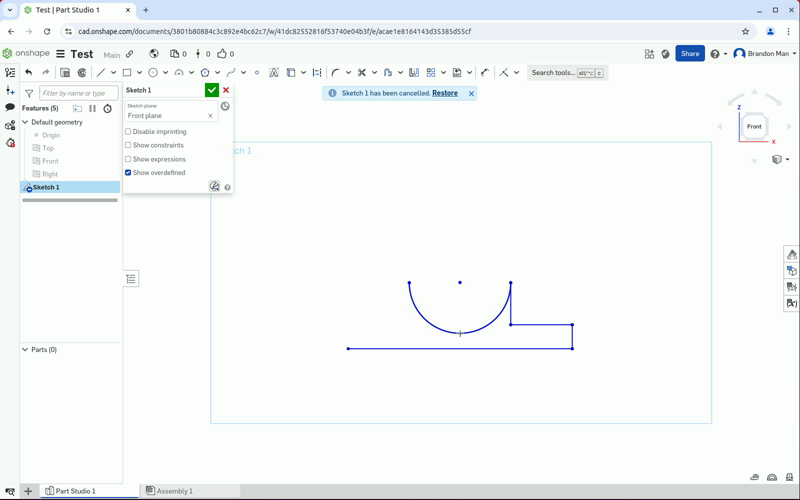
mouse_move(409, 282)
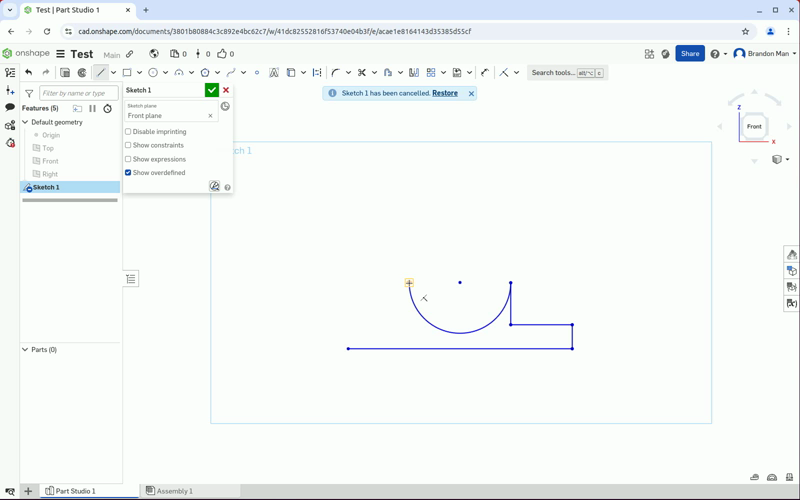
click(409, 282)
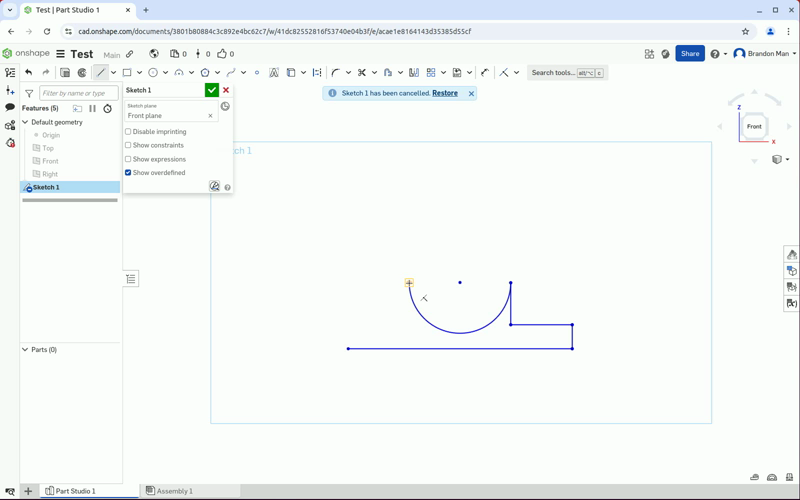
key_down(shift)
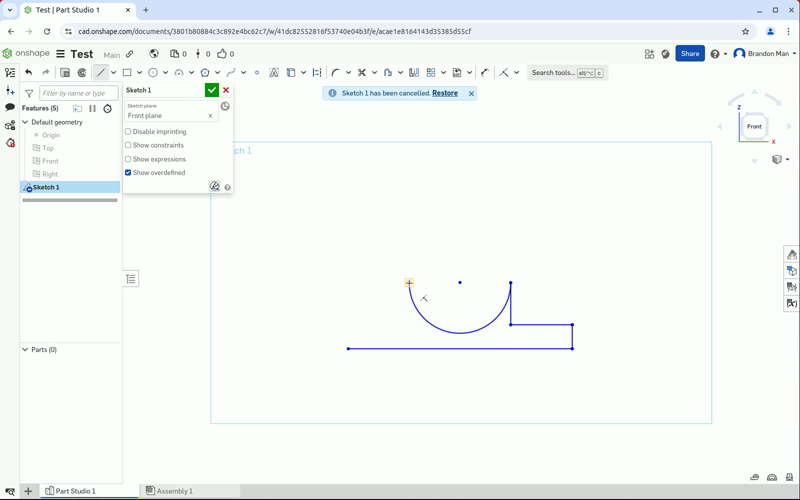
mouse_move(439, 282)
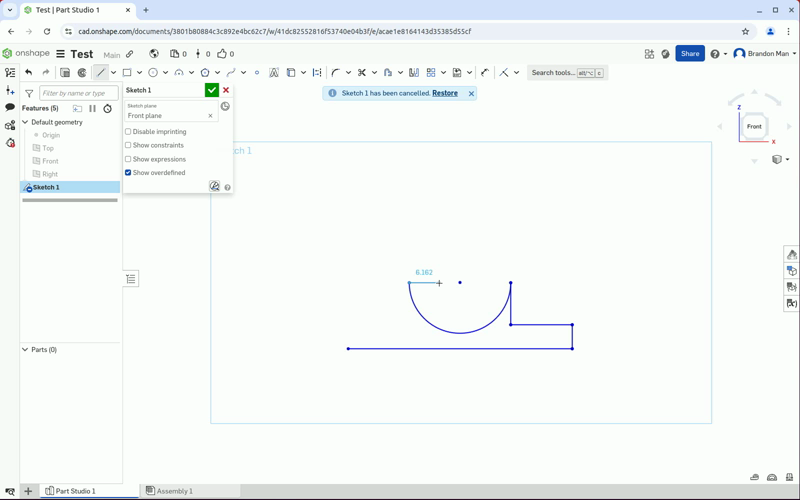
mouse_move(409, 324)
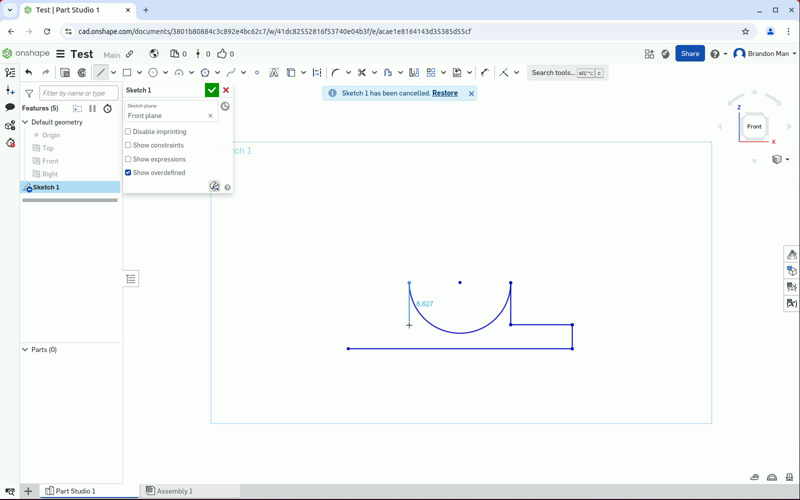
click(409, 324)
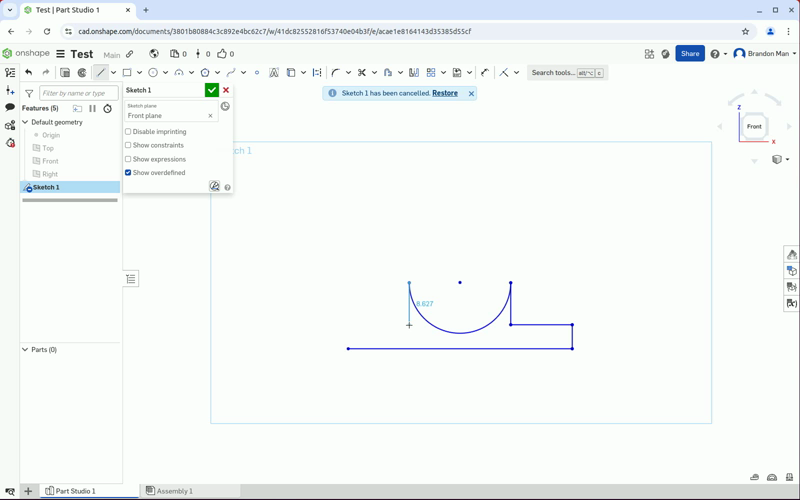
key_up(shift)
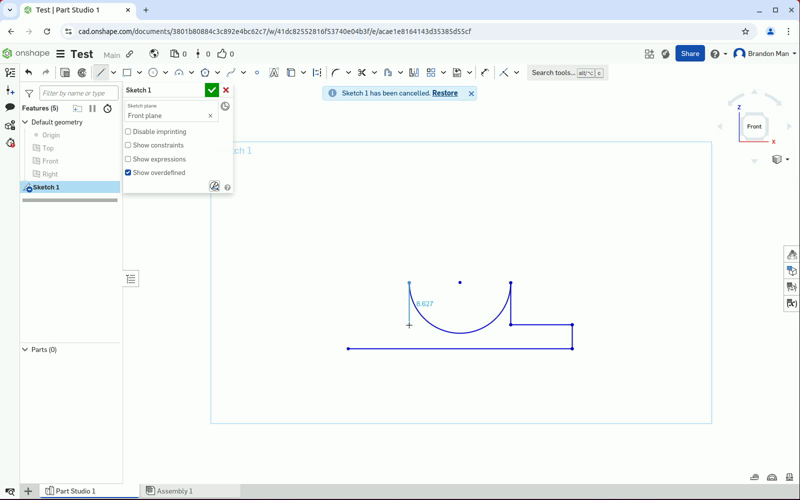
key_down(shift)
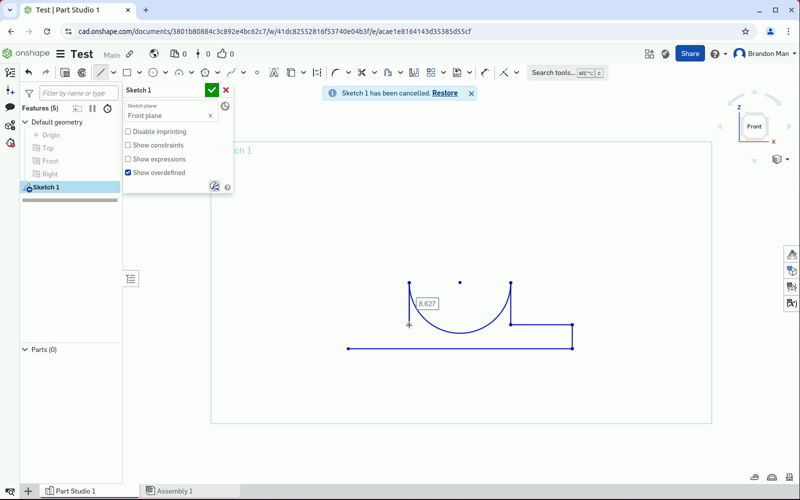
mouse_move(348, 324)
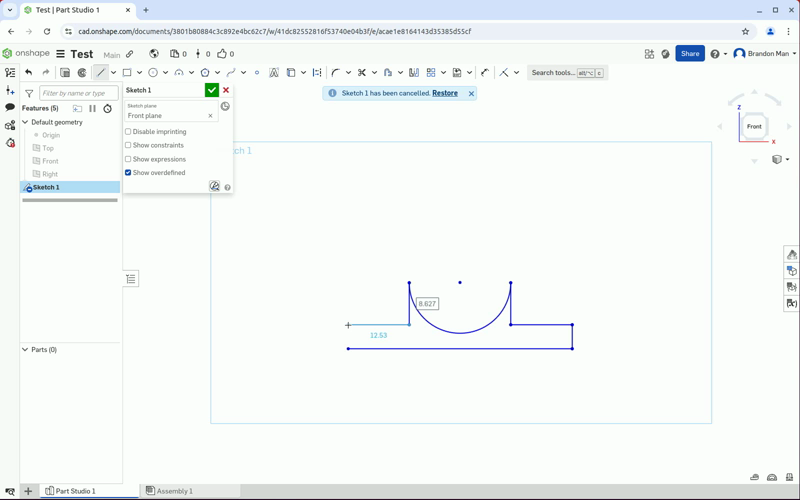
click(348, 324)
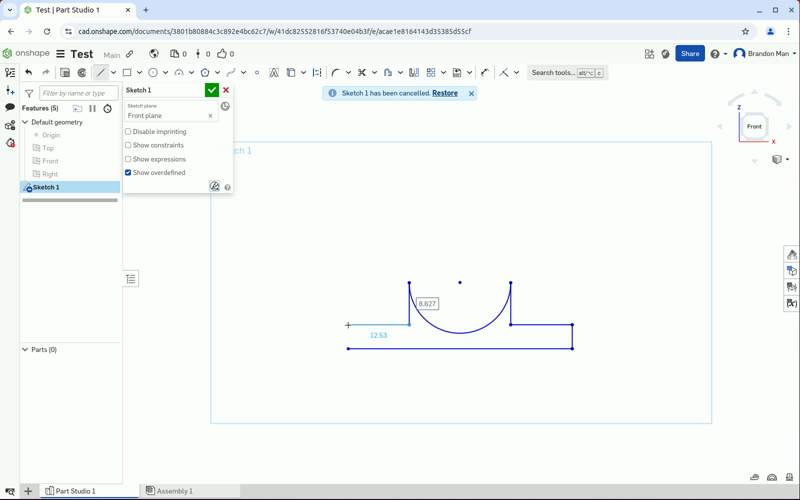
key_up(shift)
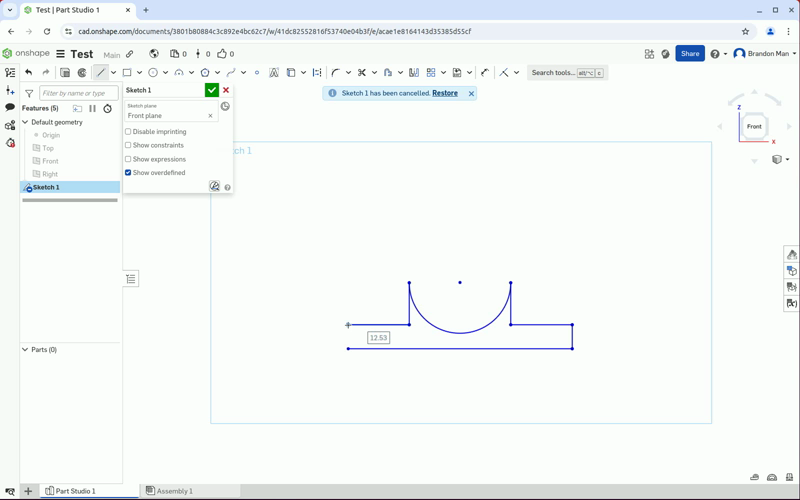
mouse_move(378, 324)
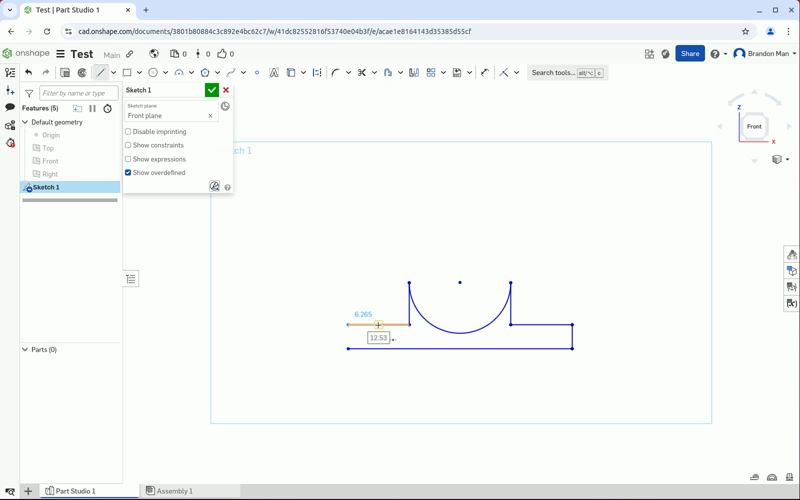
key_down(shift)
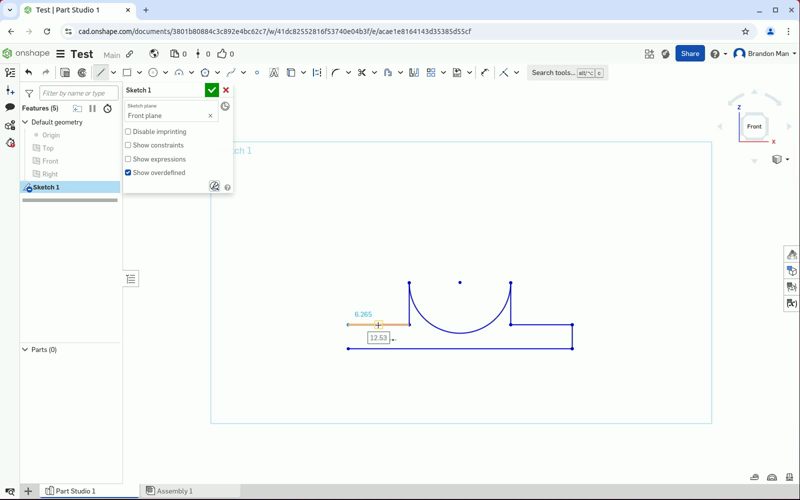
mouse_move(348, 348)
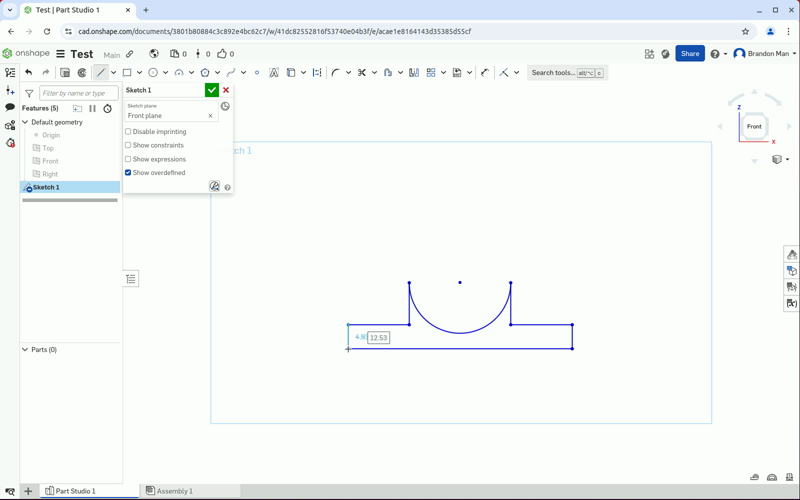
key_up(shift)
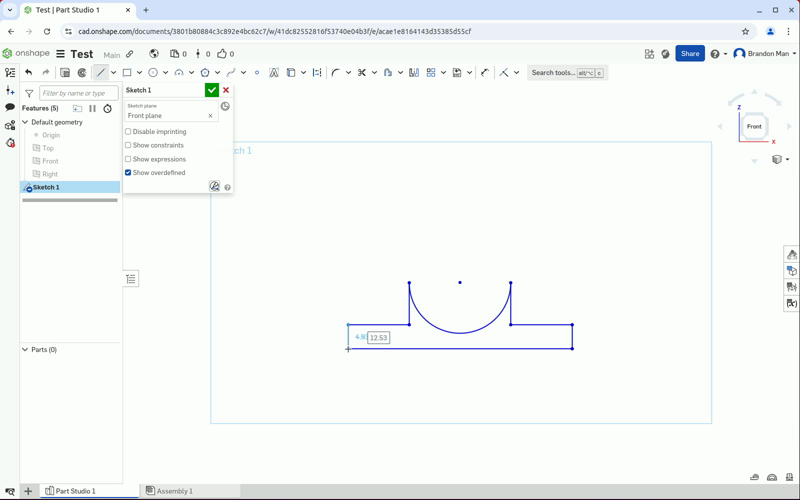
click(348, 348)
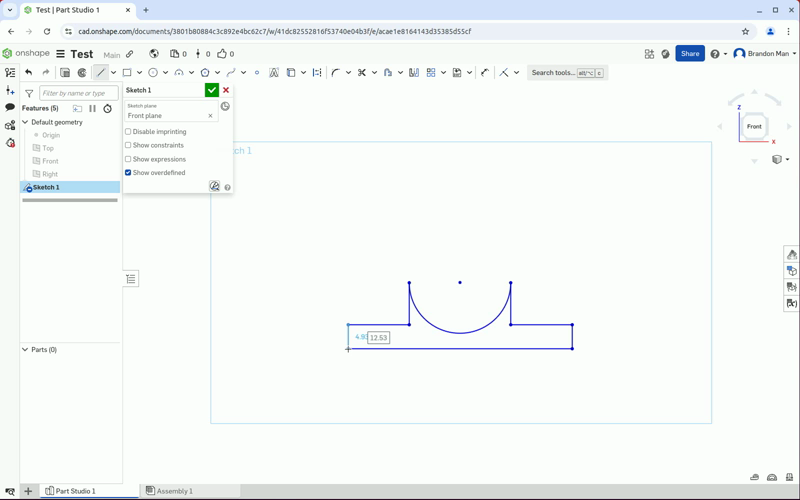
key(esc)
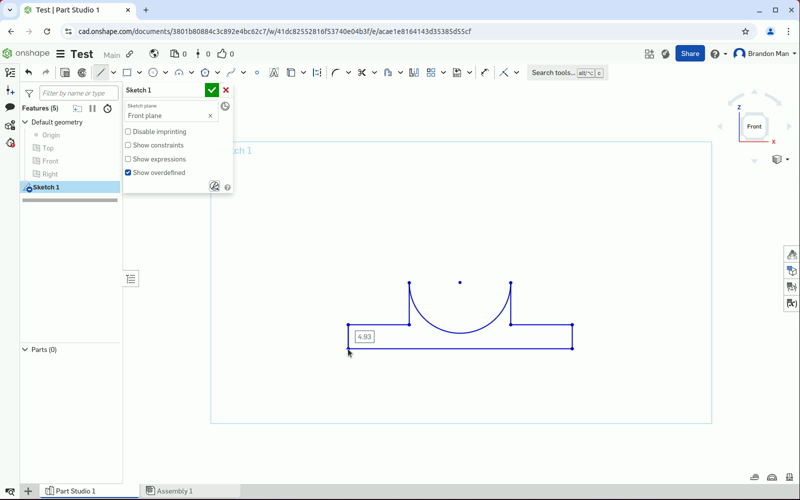
mouse_move(378, 341)
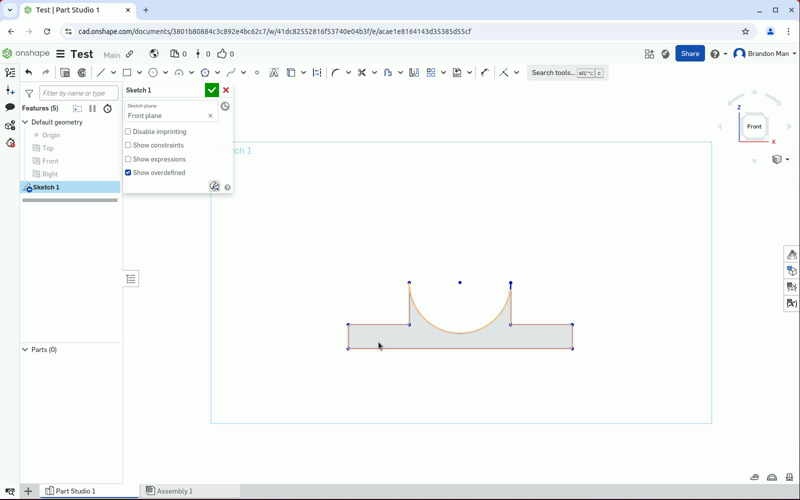
scroll(6)
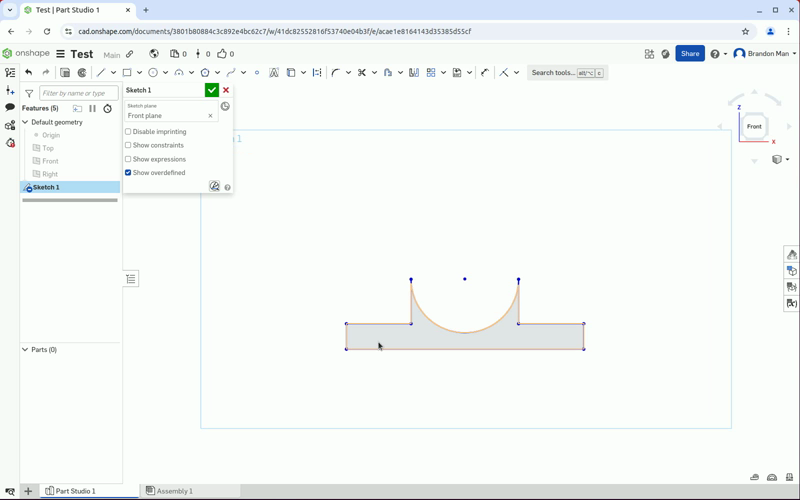
scroll(6)
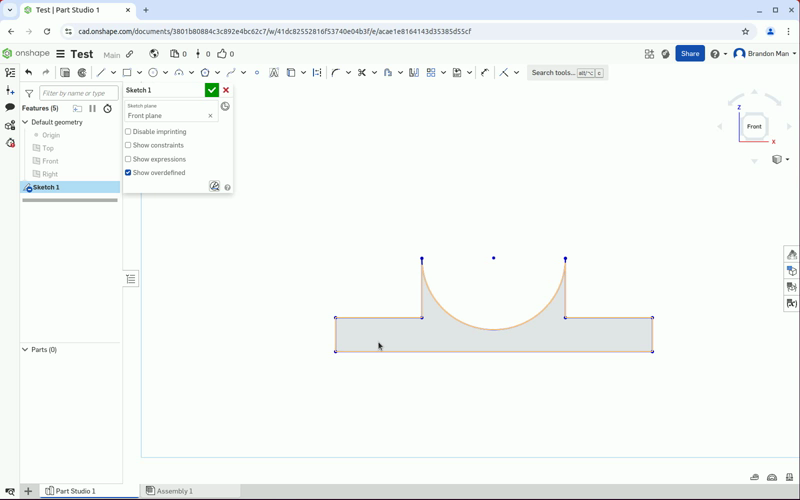
scroll(6)
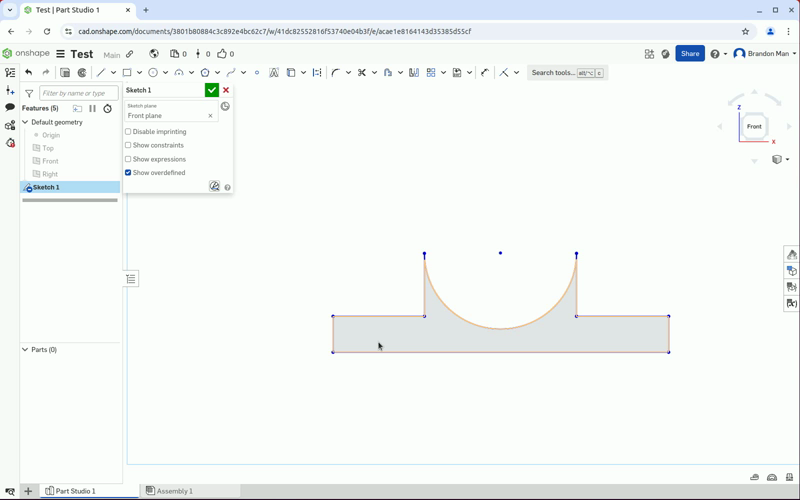
scroll(6)
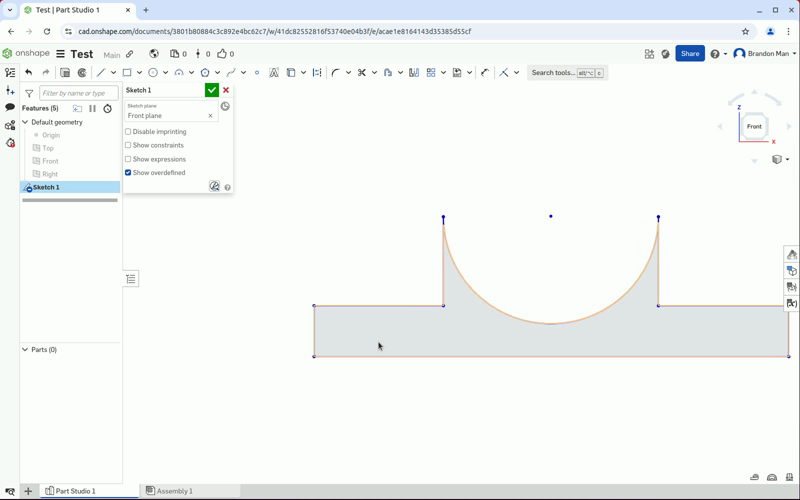
scroll(6)
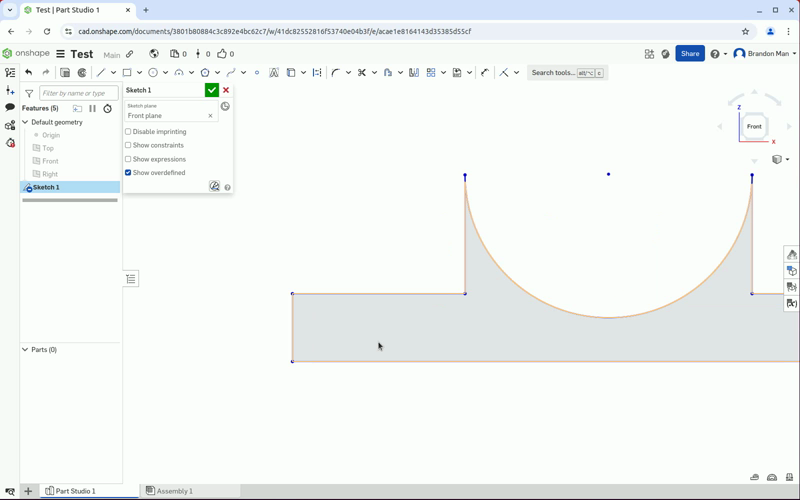
scroll(6)
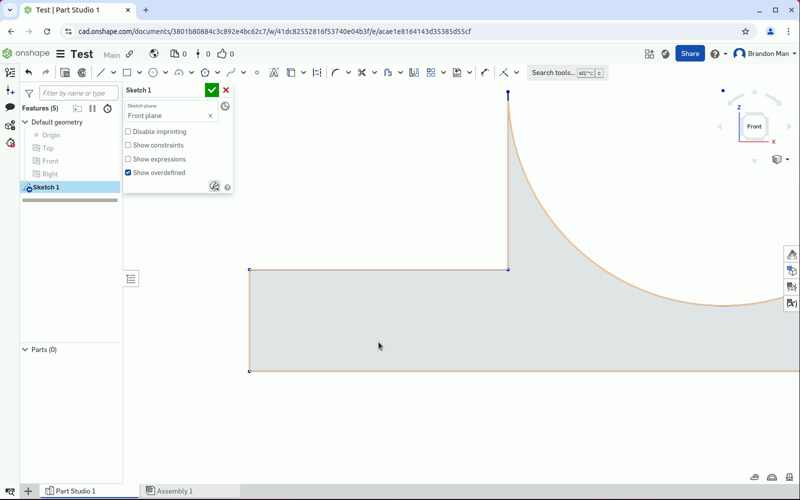
scroll(6)
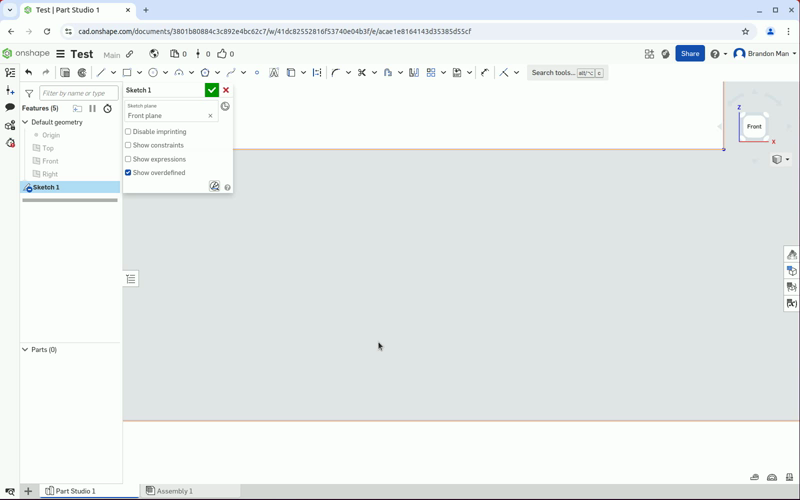
click(378, 341)
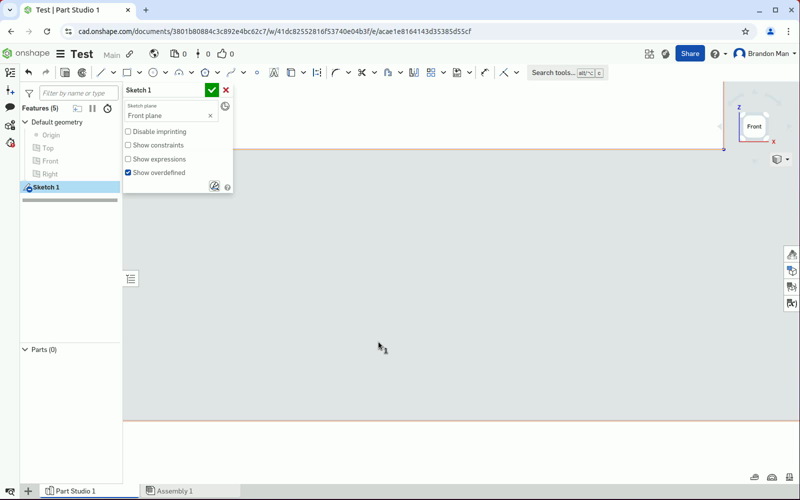
scroll(-6)
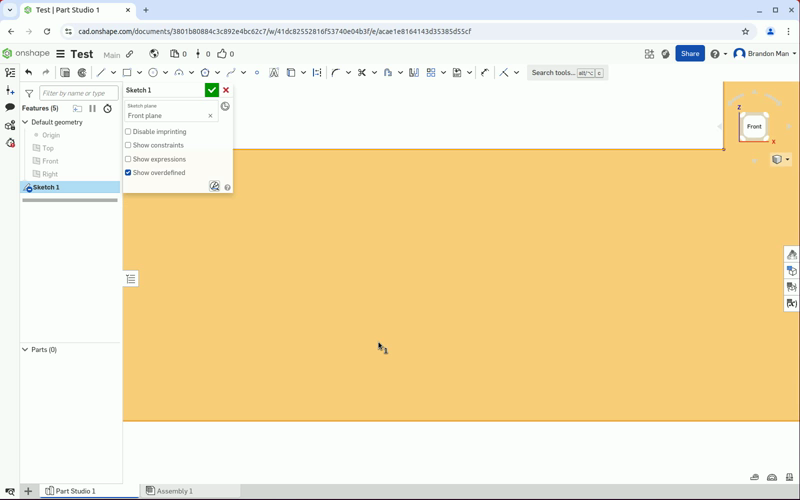
scroll(-6)
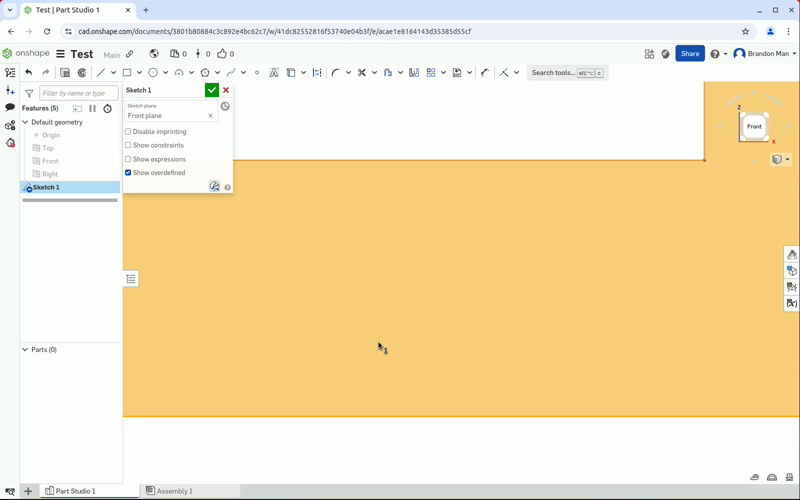
scroll(-6)
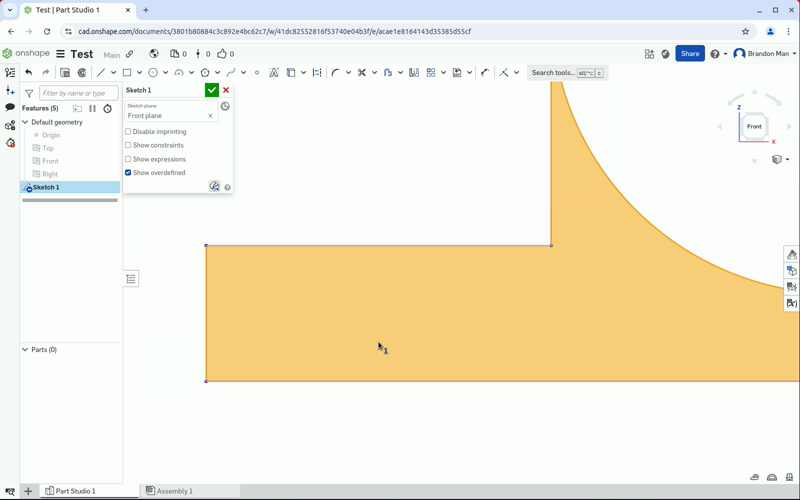
scroll(-6)
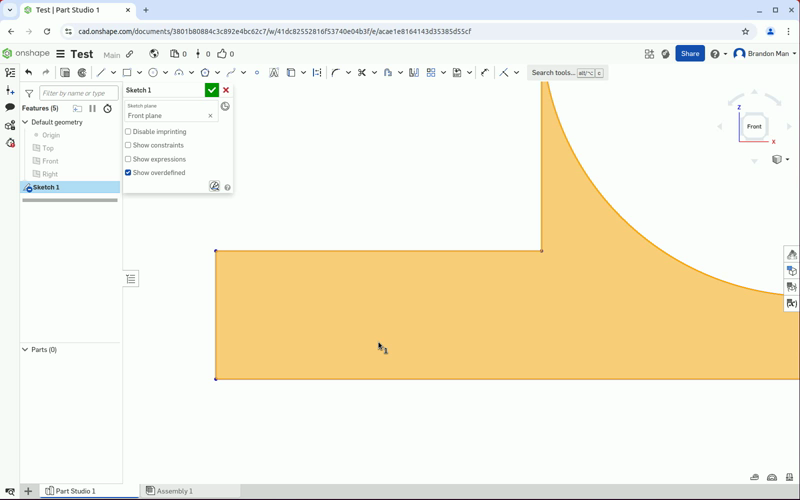
scroll(-6)
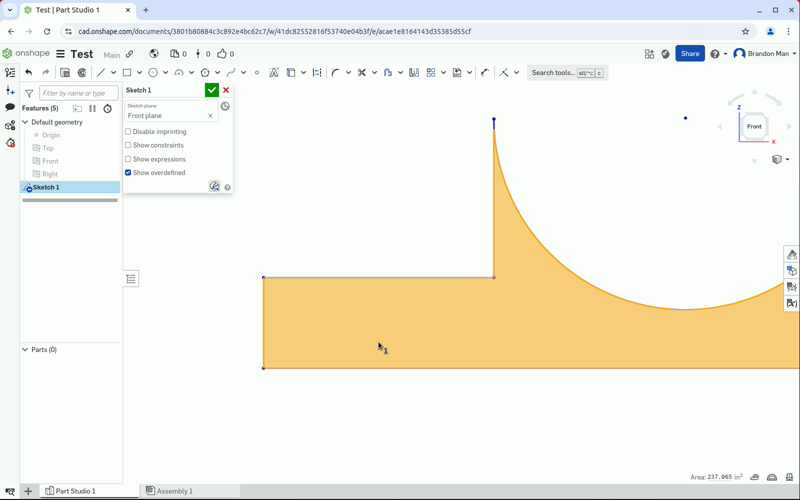
scroll(-6)
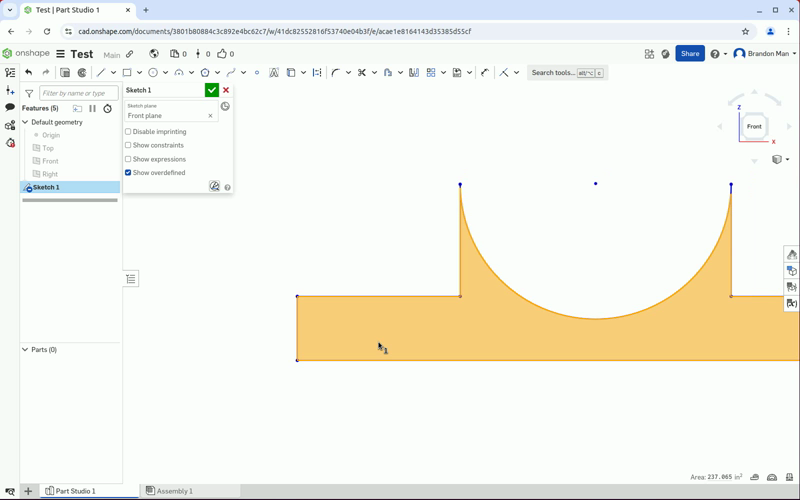
scroll(-6)
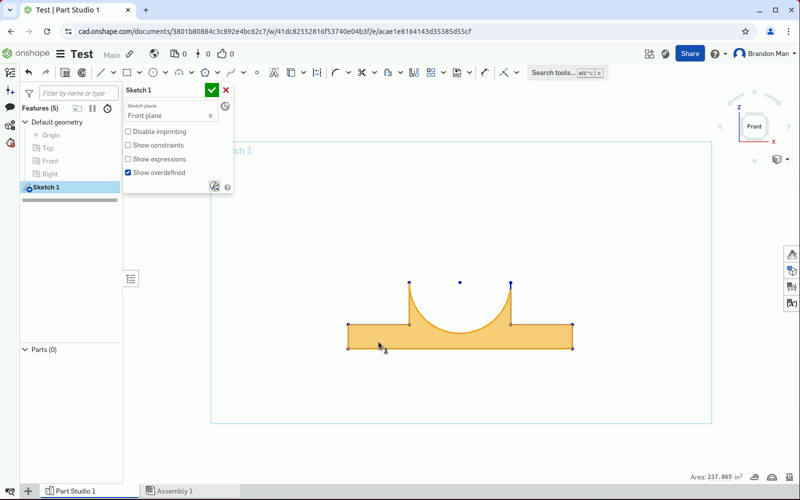
mouse_move(73, 352)
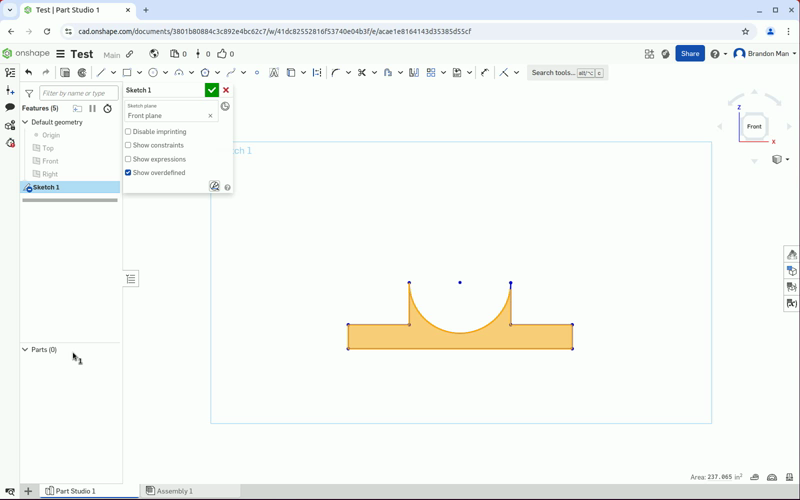
key(shift+y)
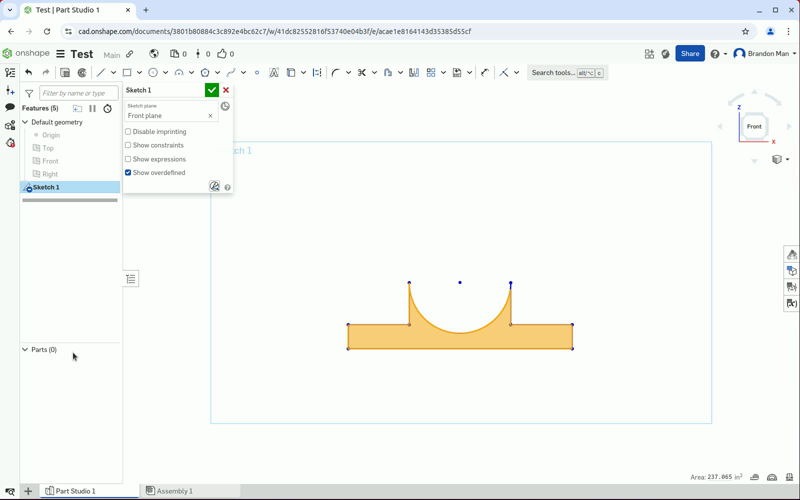
key(shift+e)
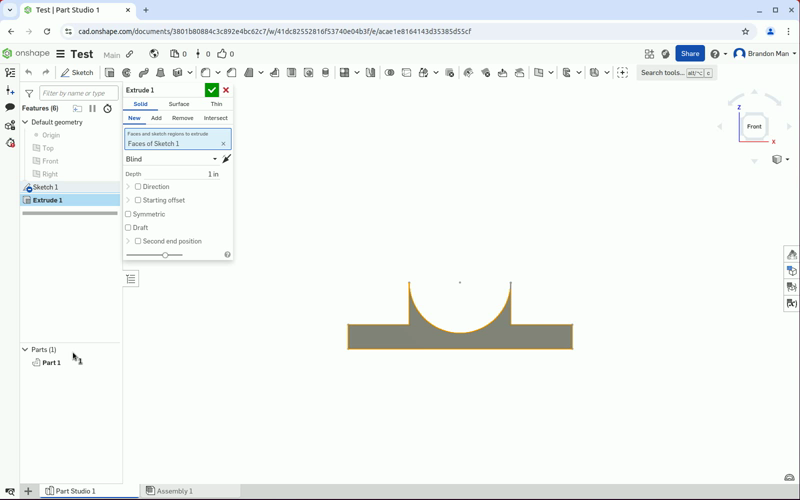
mouse_move(143, 106)
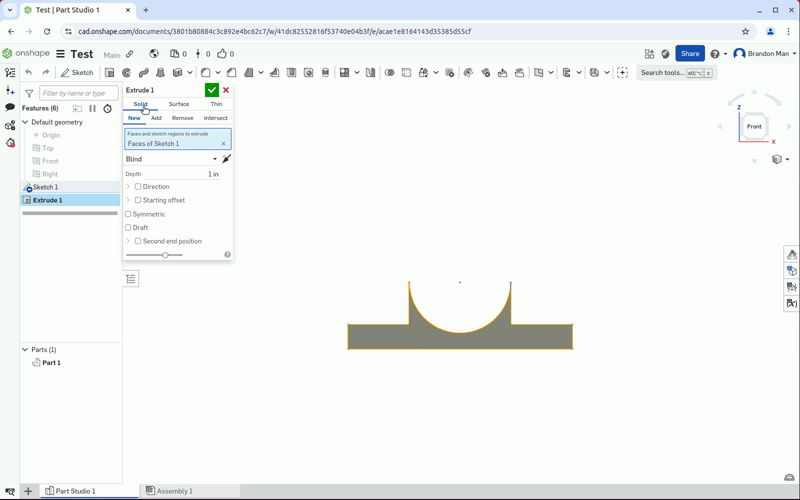
click(143, 106)
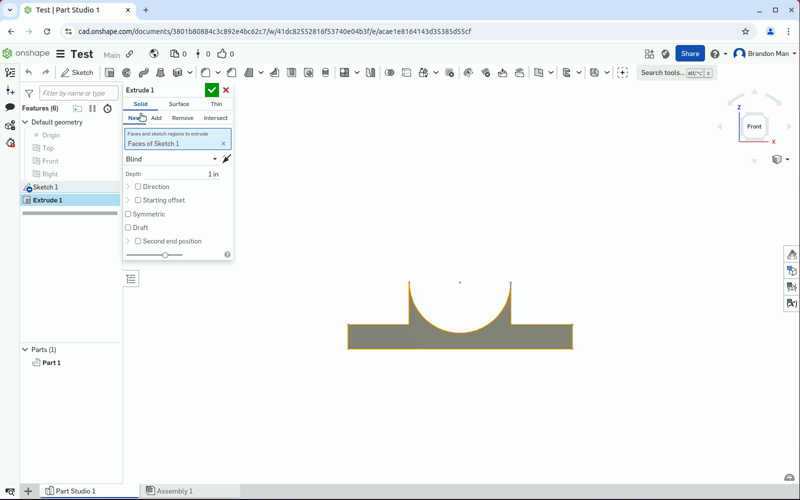
mouse_move(137, 120)
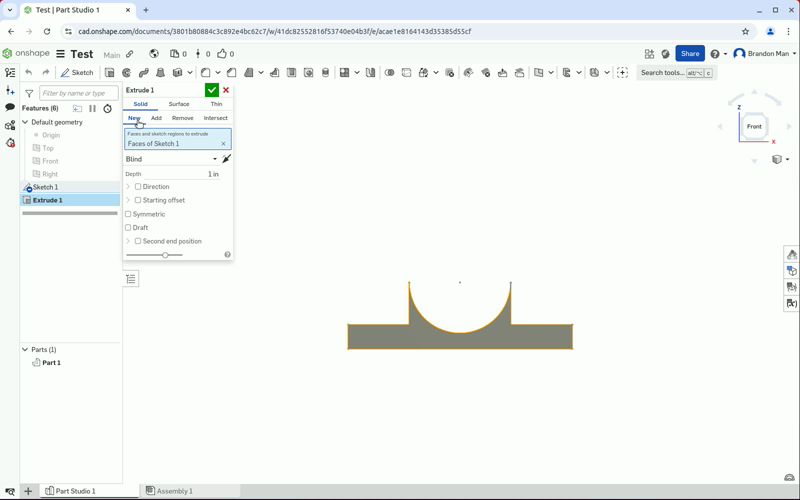
click(137, 120)
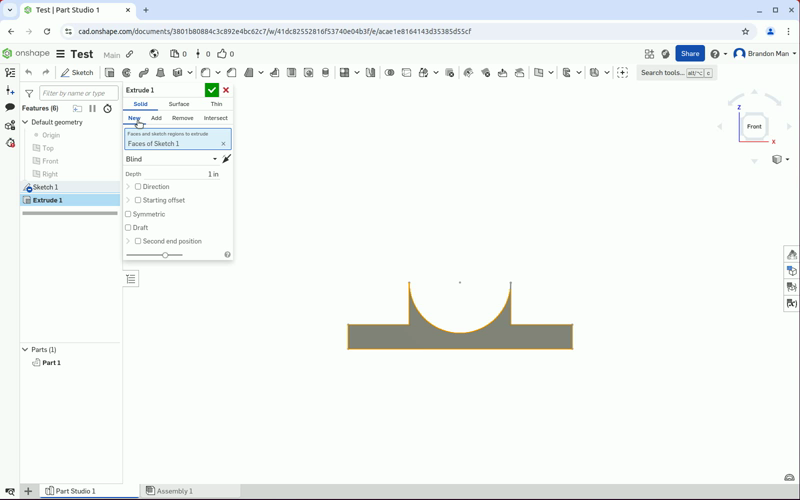
key(tab, 4)
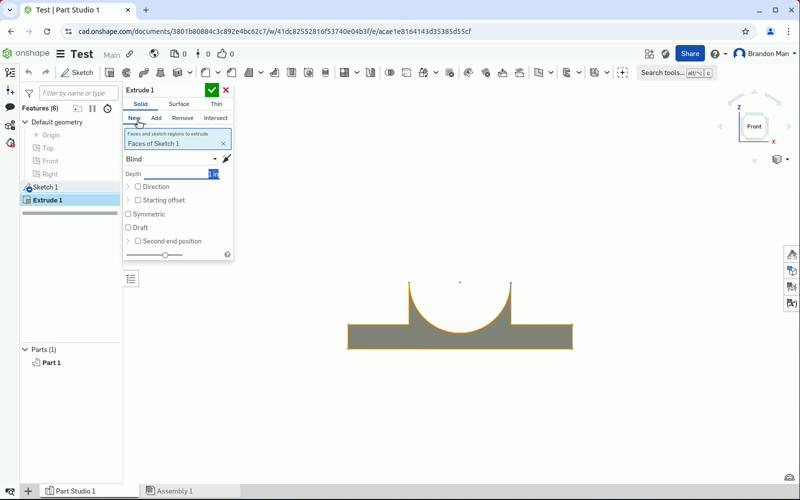
text(19.979)
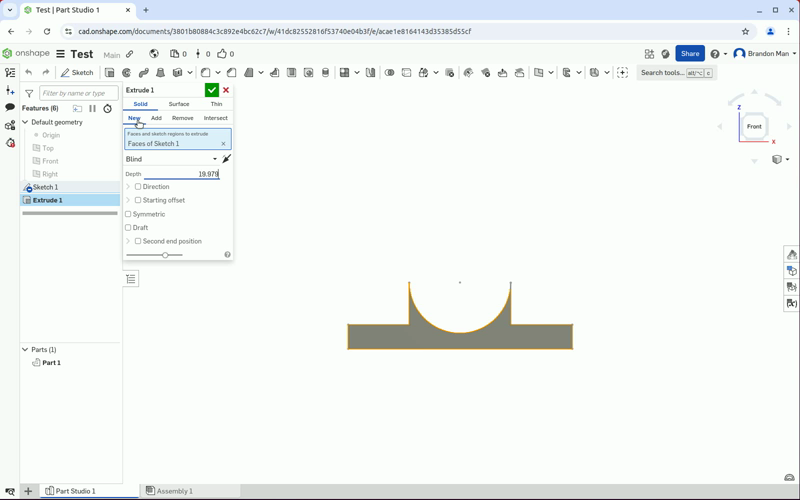
key(enter)
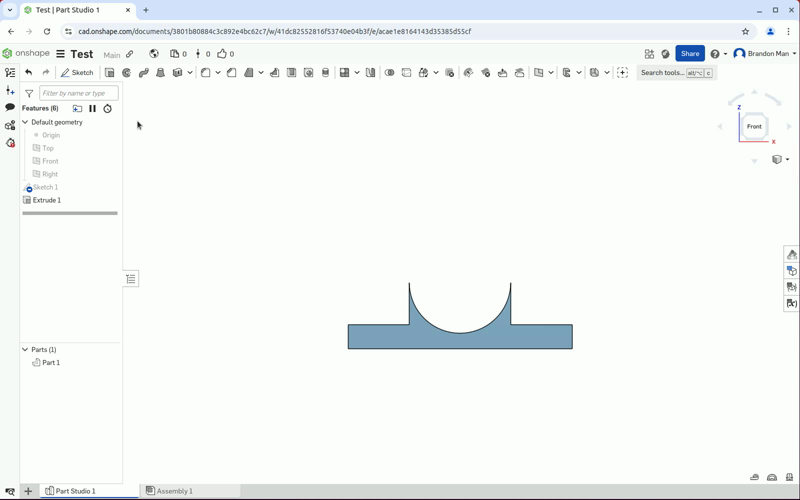
key(shift+h)
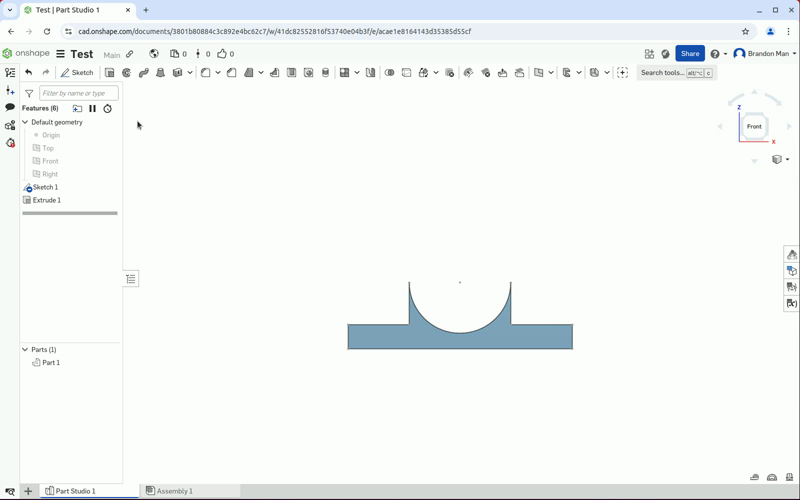
key(shift+h)
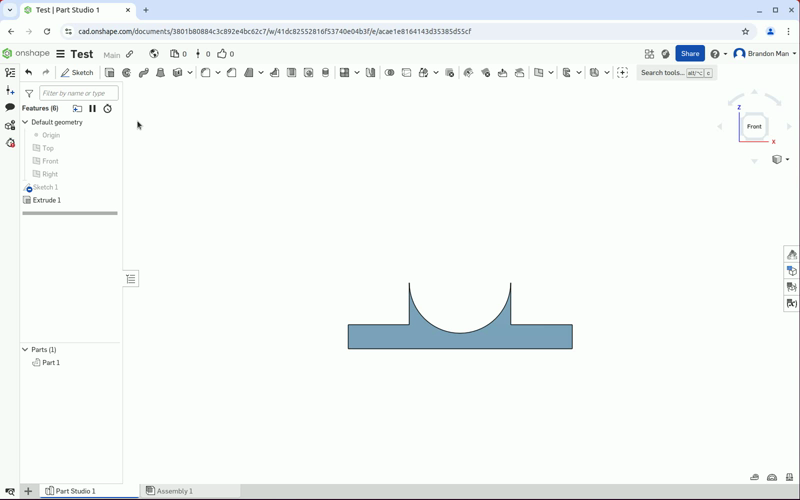
mouse_move(73, 189)
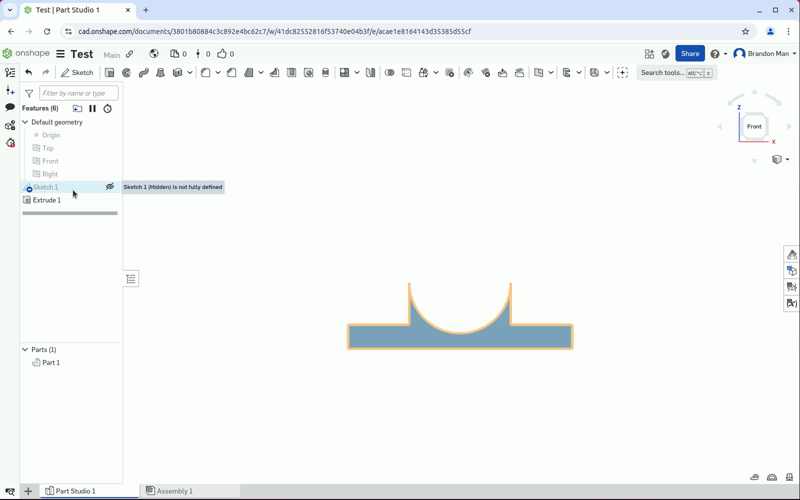
click(73, 189)
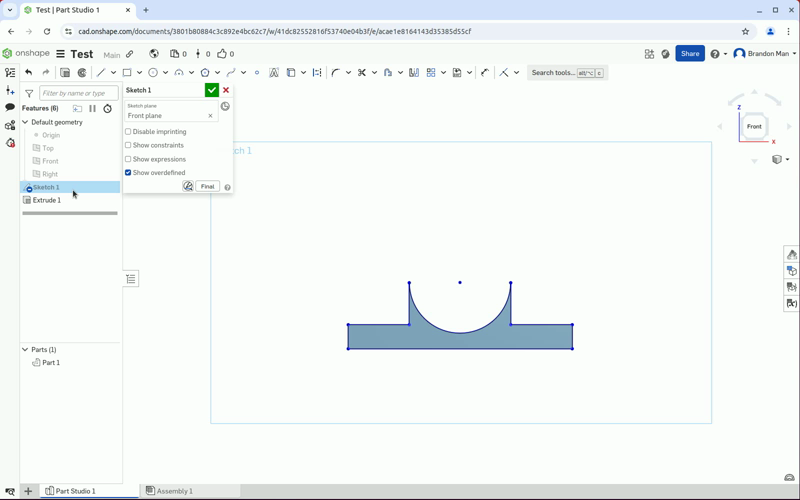
mouse_move(229, 92)
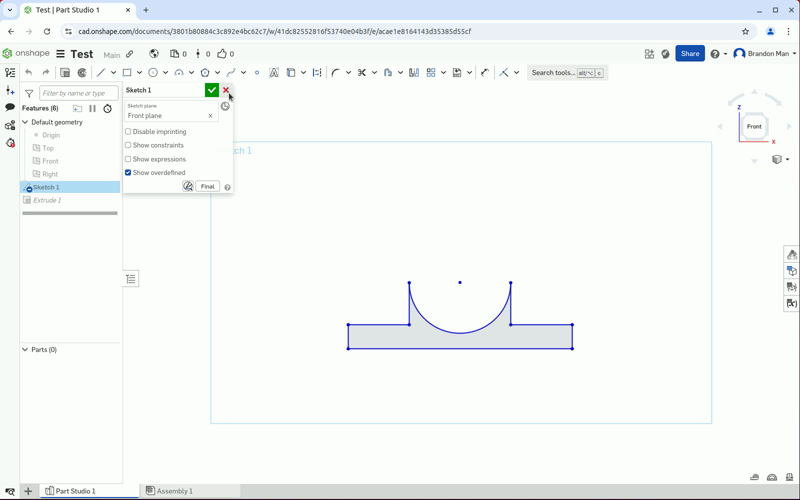
click(229, 92)
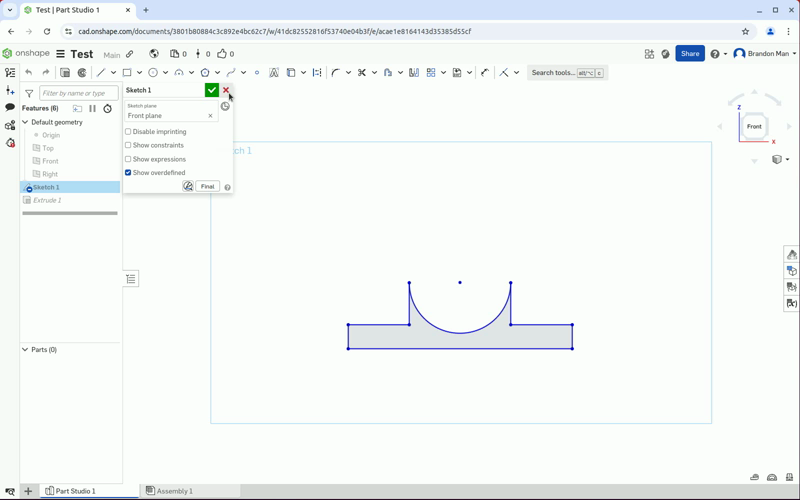
key(shift+s)
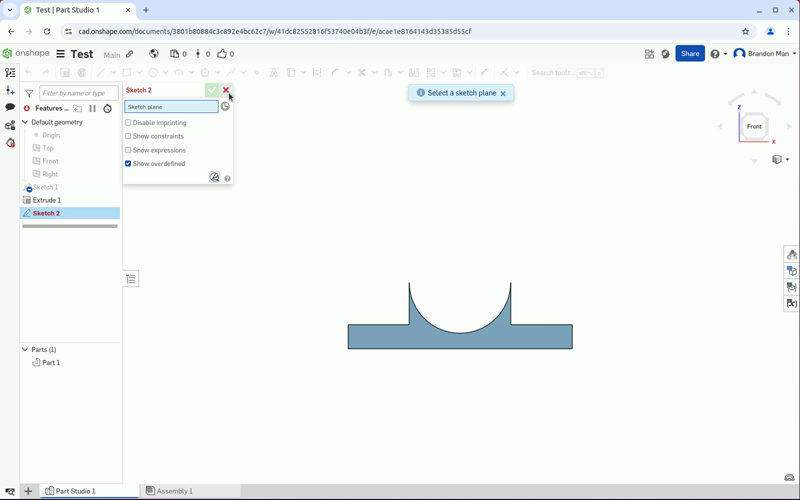
mouse_move(73, 163)
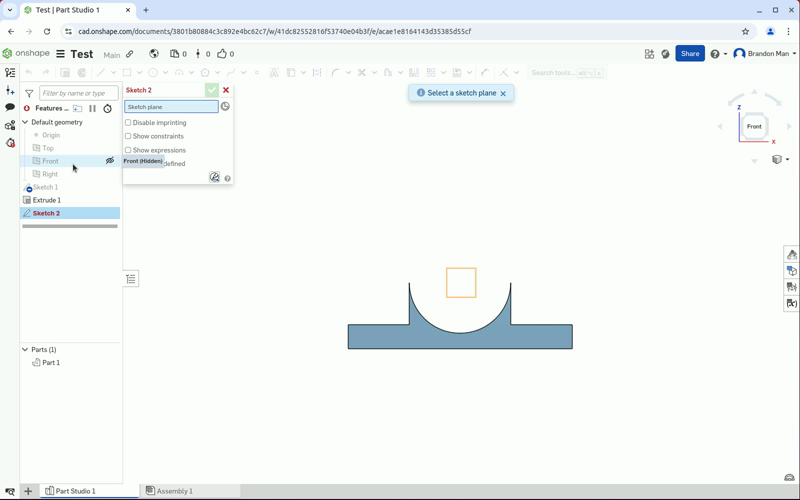
click(73, 163)
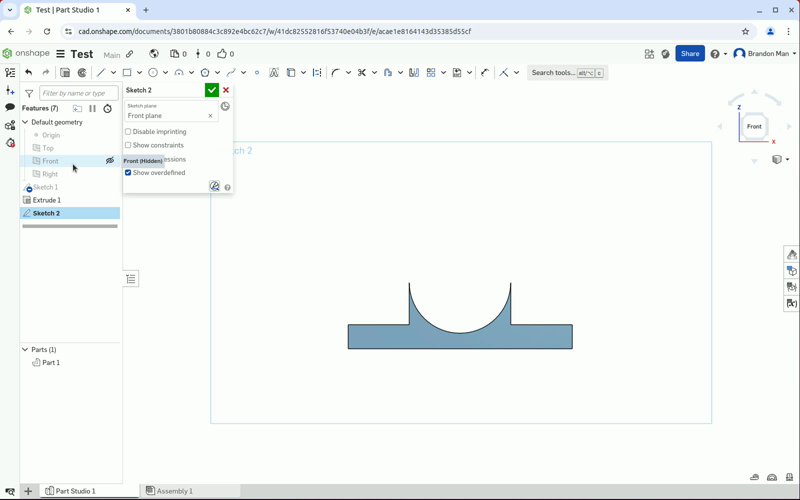
mouse_move(73, 352)
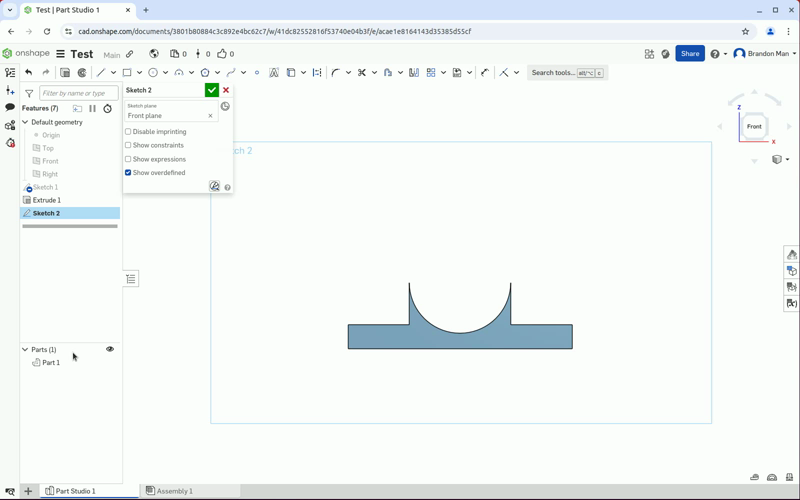
key(y)
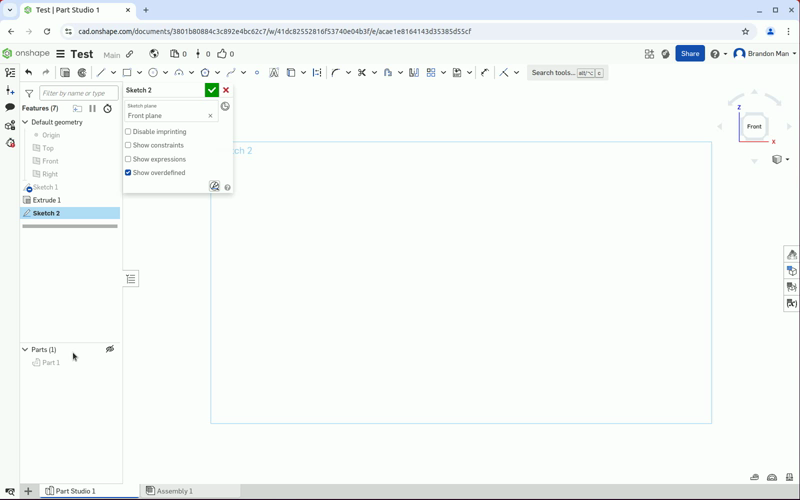
key(a)
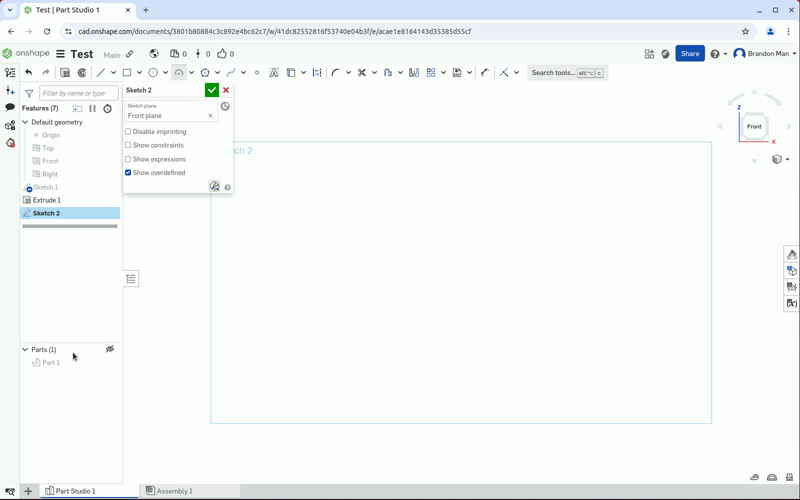
key_down(shift)
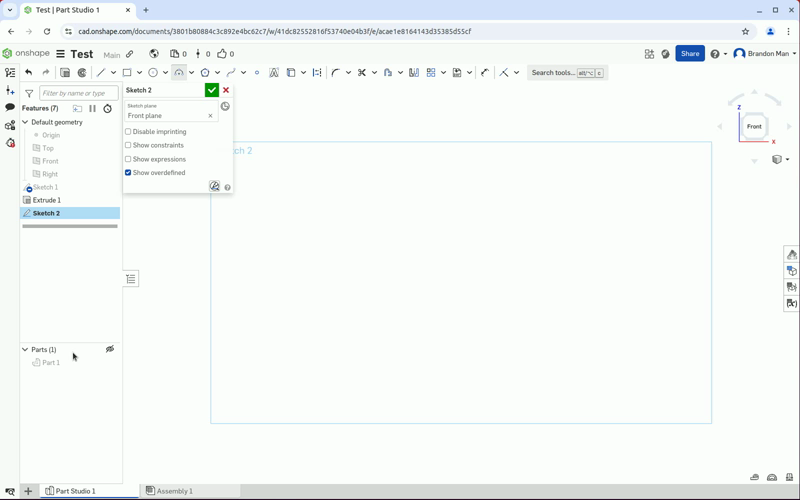
mouse_move(410, 282)
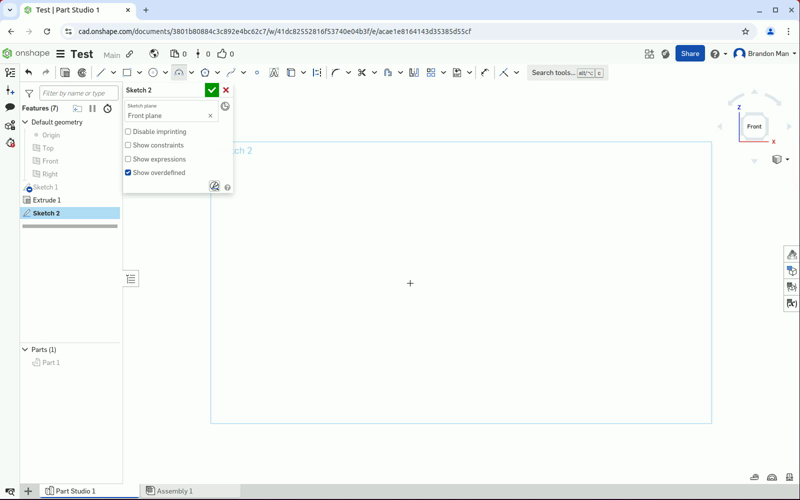
click(410, 282)
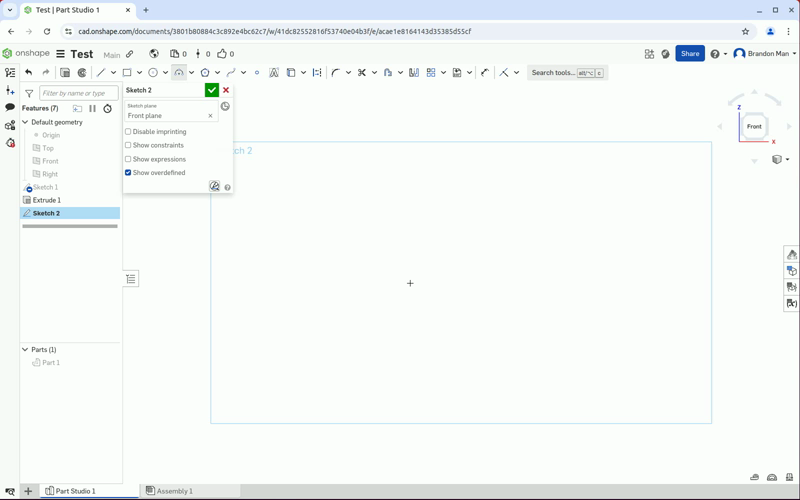
key_up(shift)
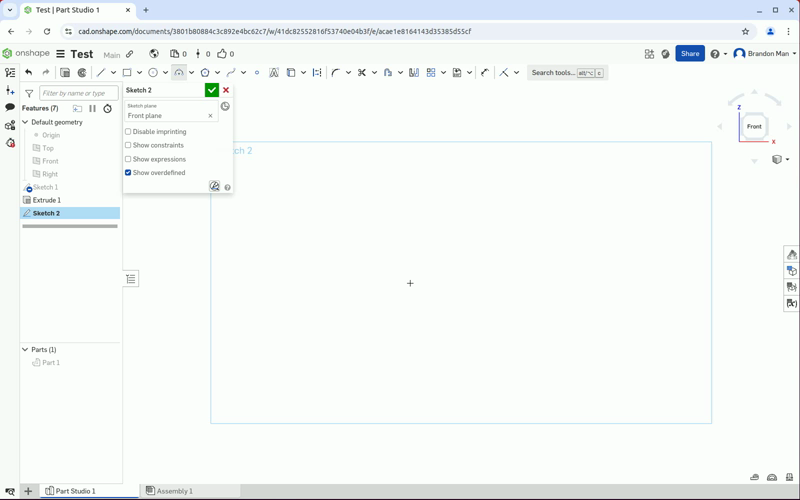
key_down(shift)
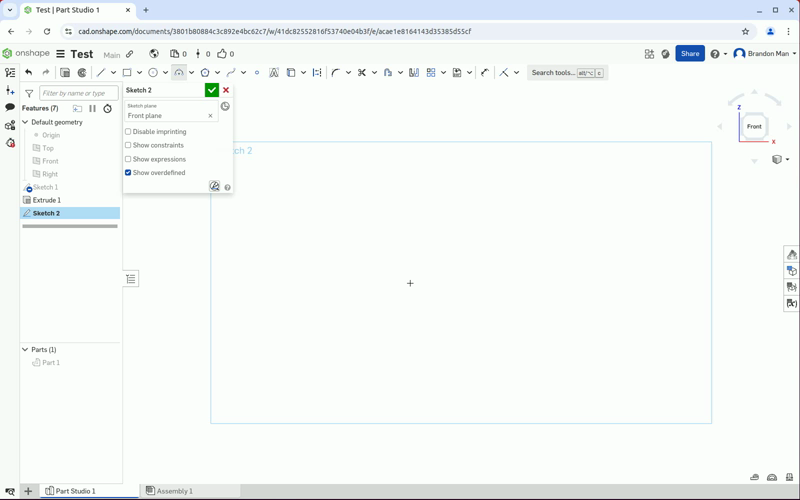
mouse_move(511, 282)
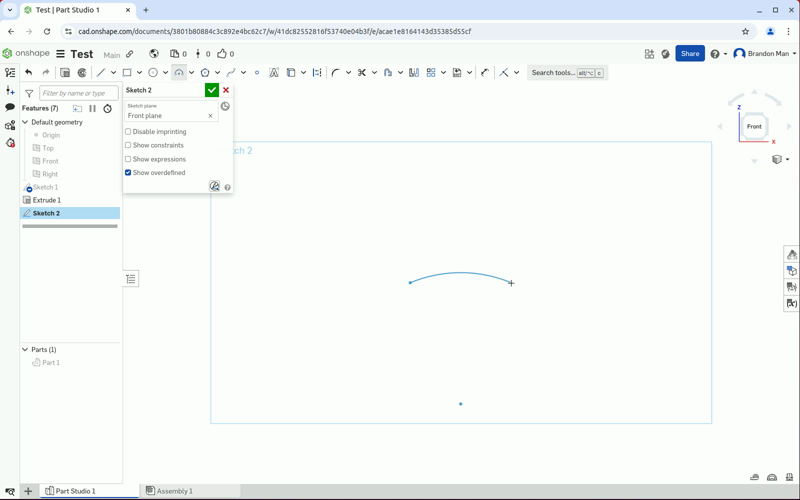
click(511, 282)
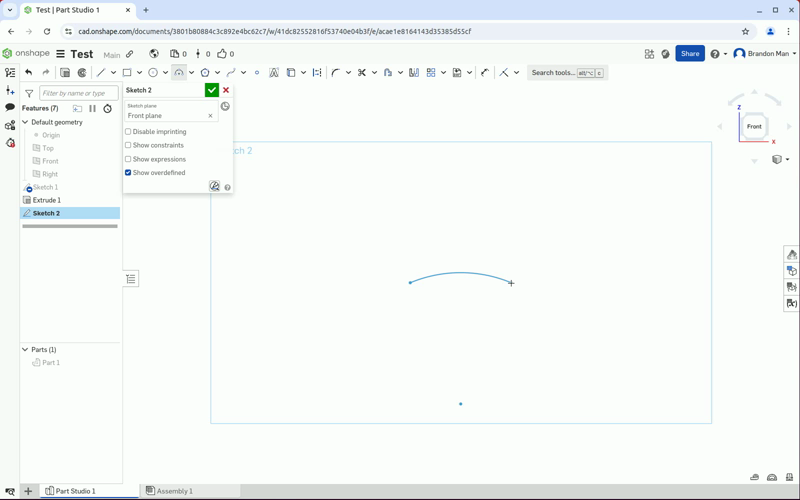
mouse_move(460, 333)
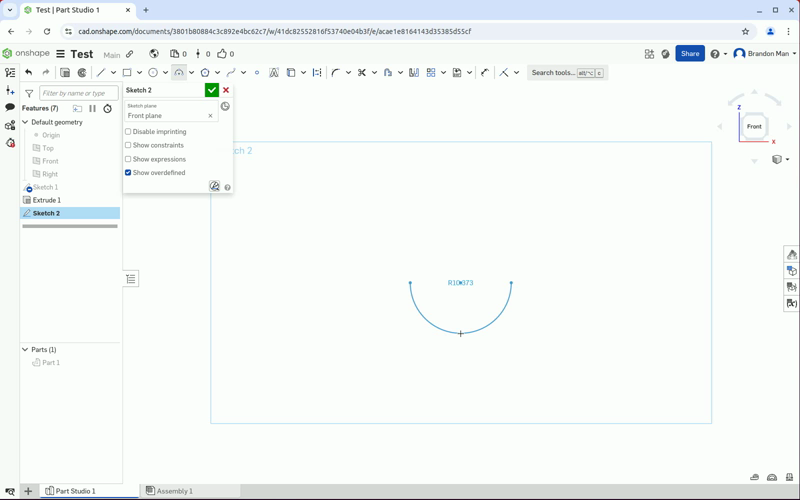
click(460, 333)
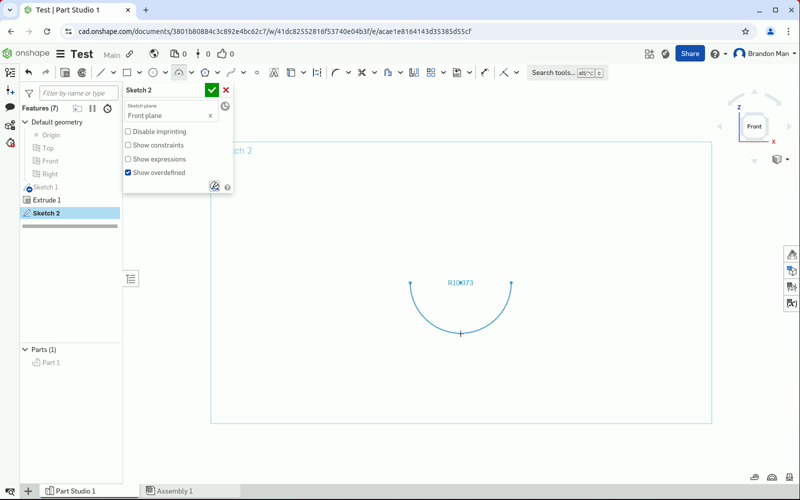
key_up(shift)
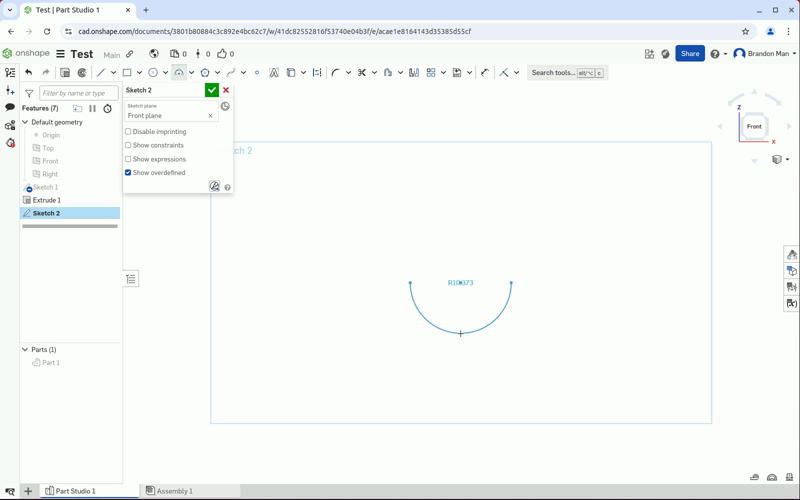
key(esc)
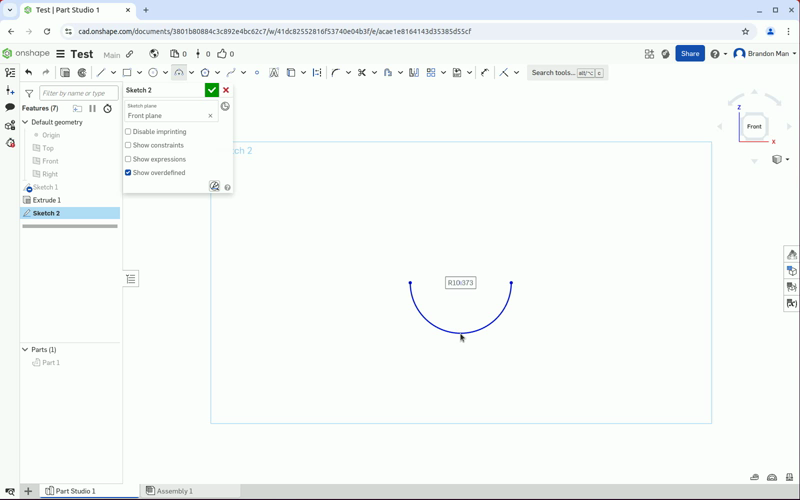
key(l)
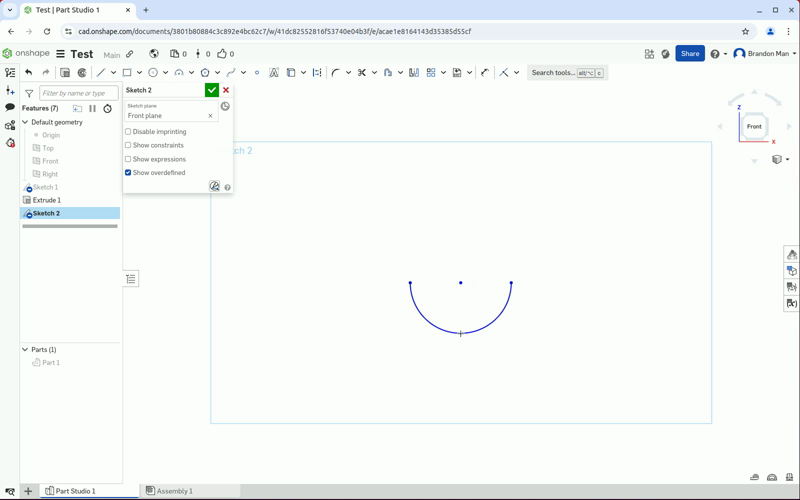
mouse_move(511, 282)
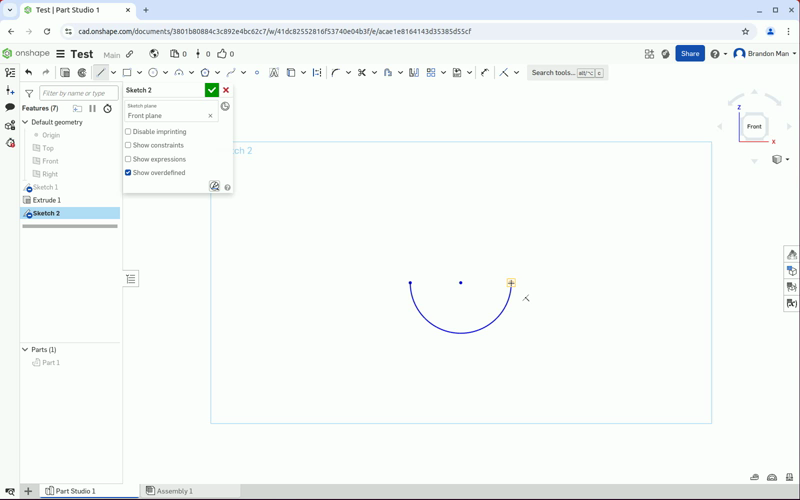
click(511, 282)
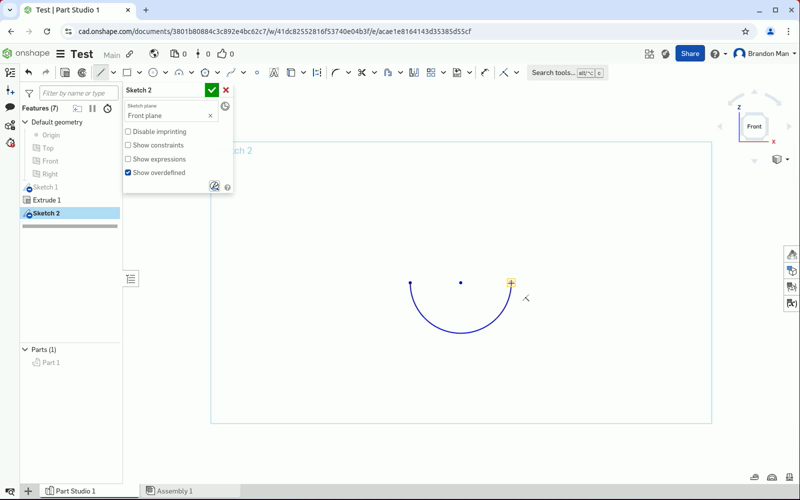
key_down(shift)
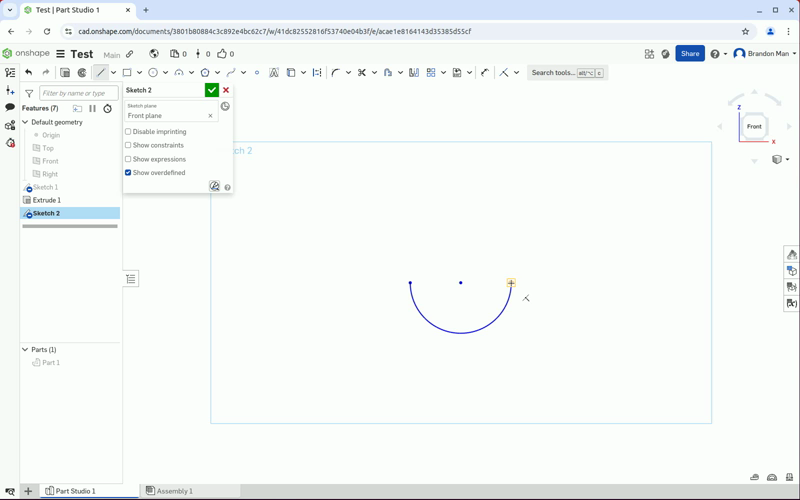
mouse_move(541, 282)
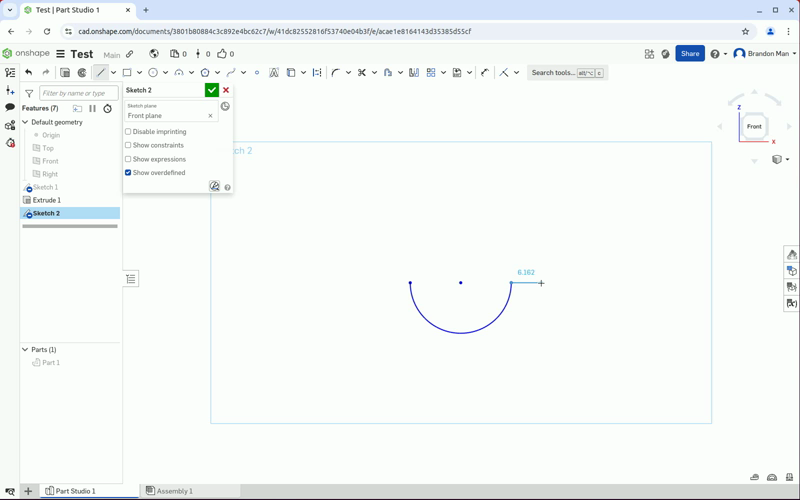
mouse_move(511, 236)
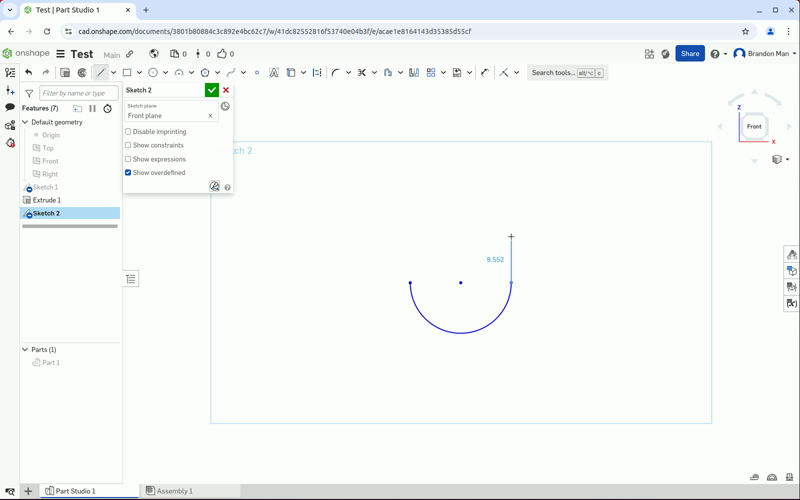
click(511, 236)
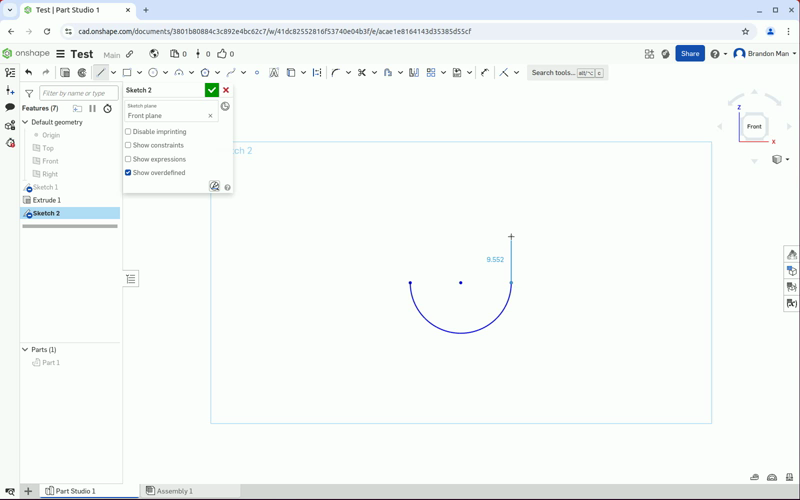
key_up(shift)
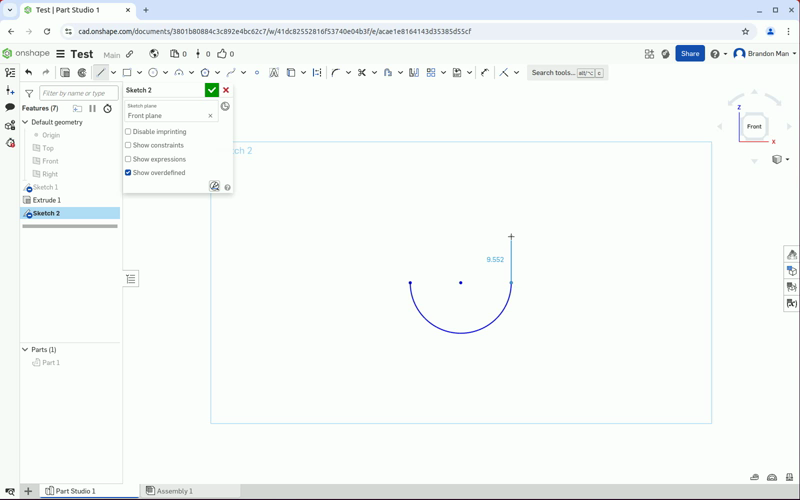
key_down(shift)
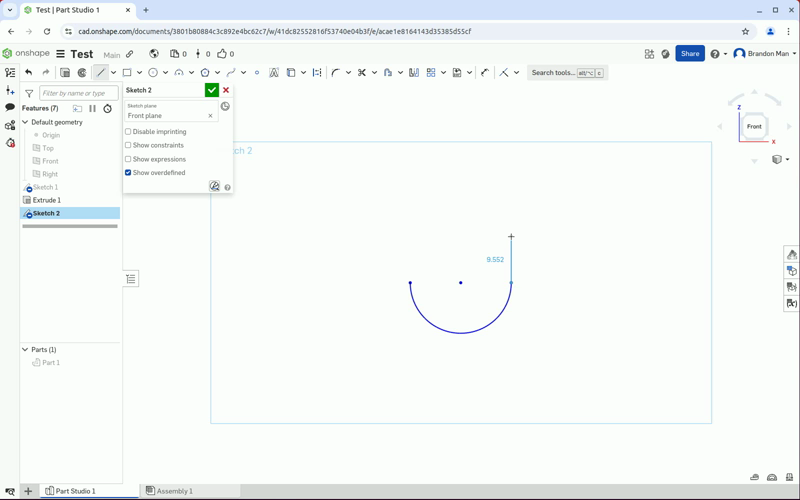
mouse_move(541, 236)
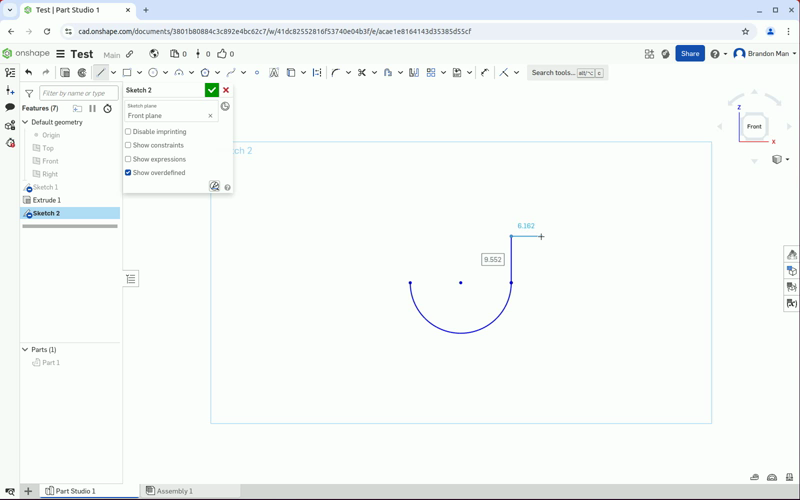
mouse_move(489, 236)
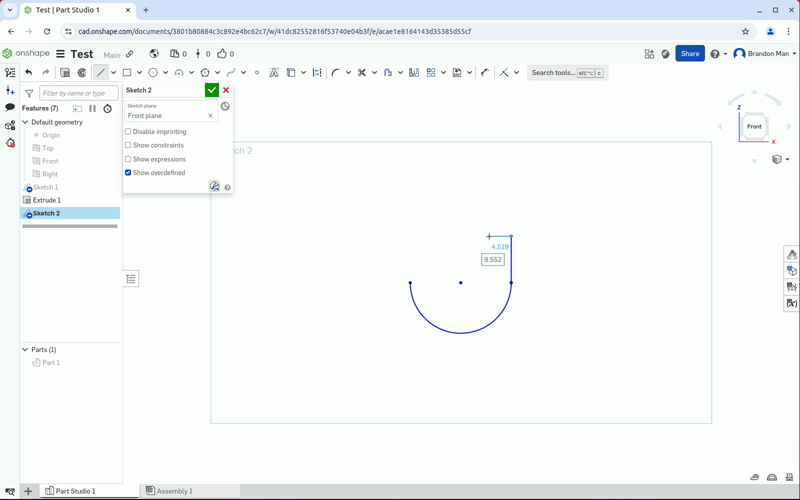
click(489, 236)
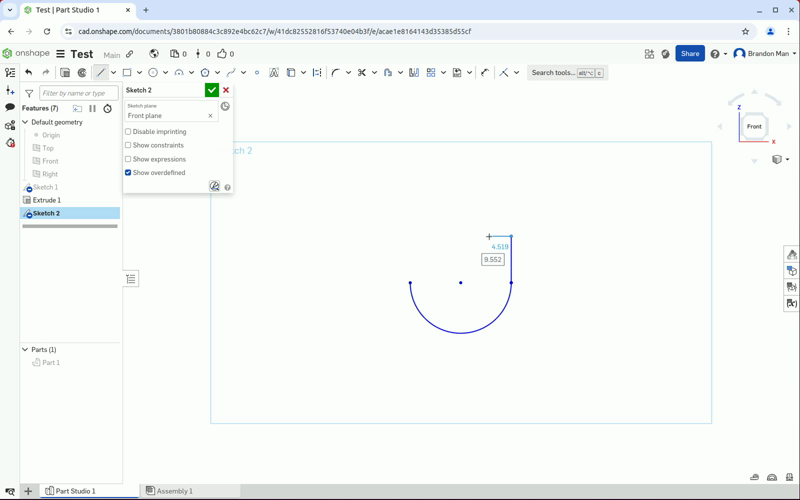
key_up(shift)
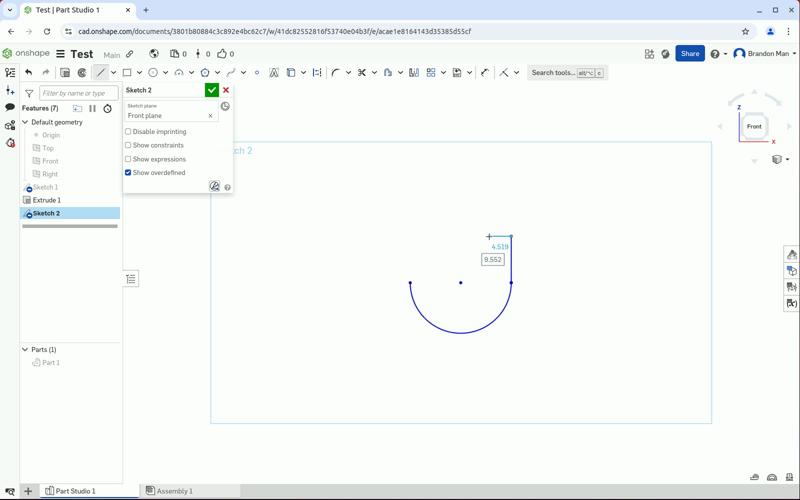
key_down(shift)
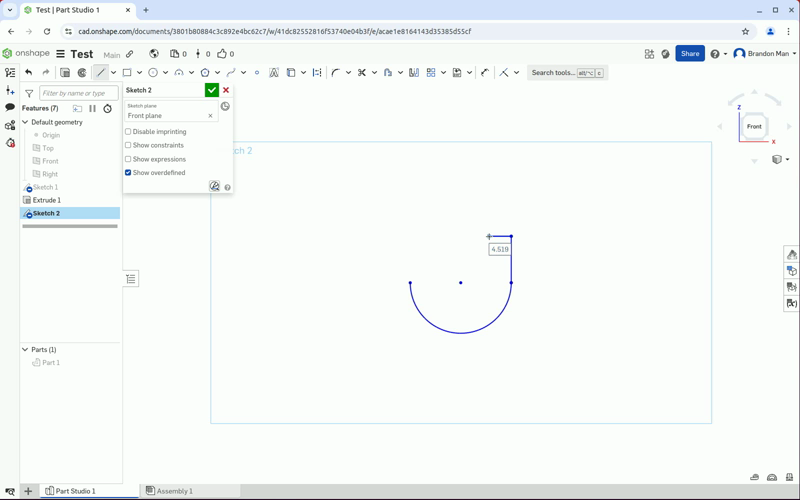
mouse_move(519, 236)
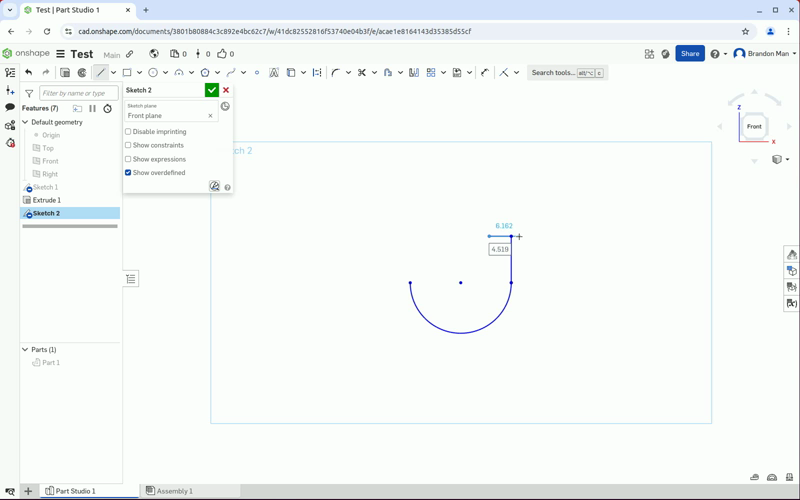
mouse_move(489, 282)
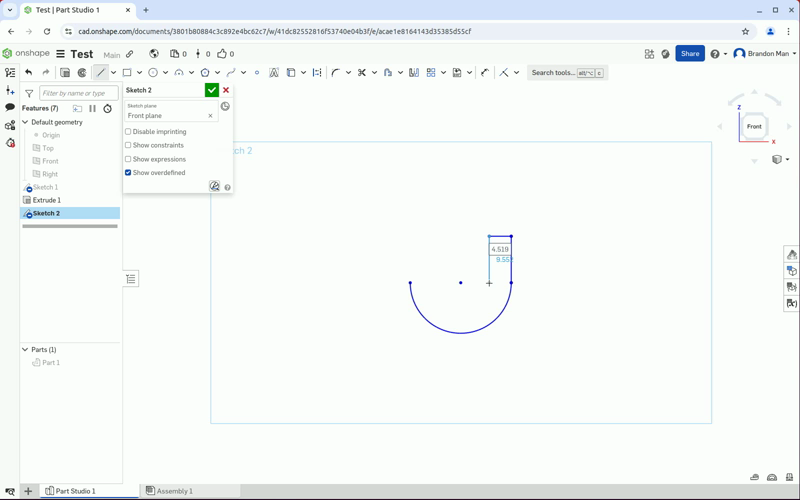
click(489, 282)
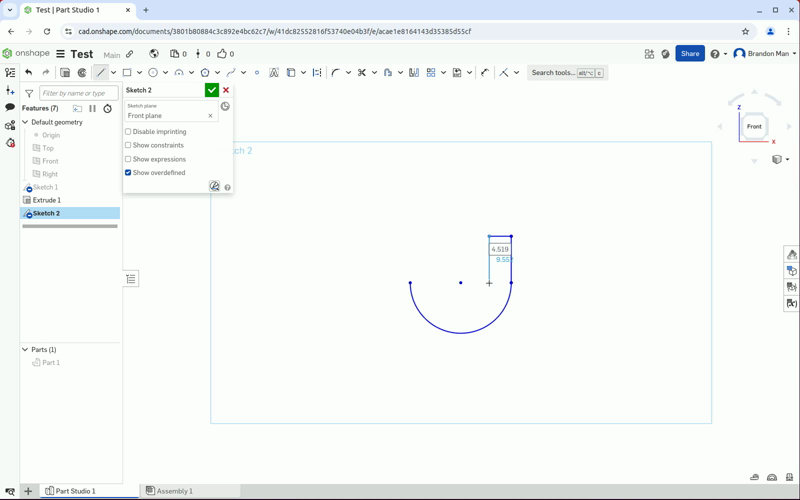
key_up(shift)
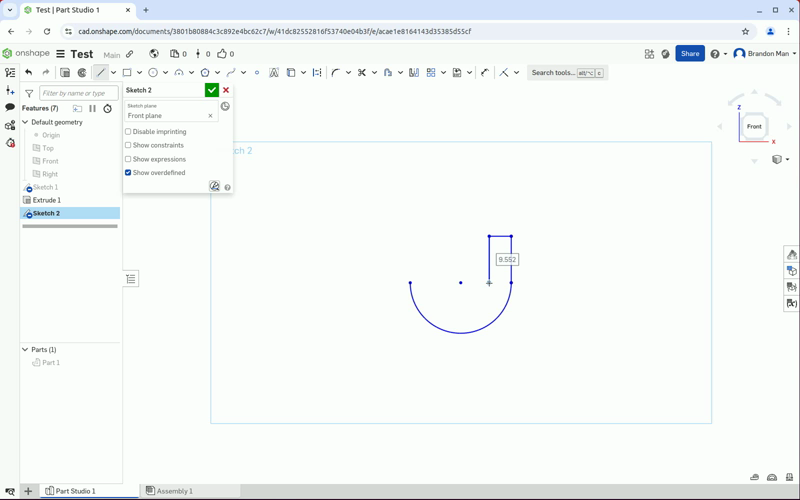
key(esc)
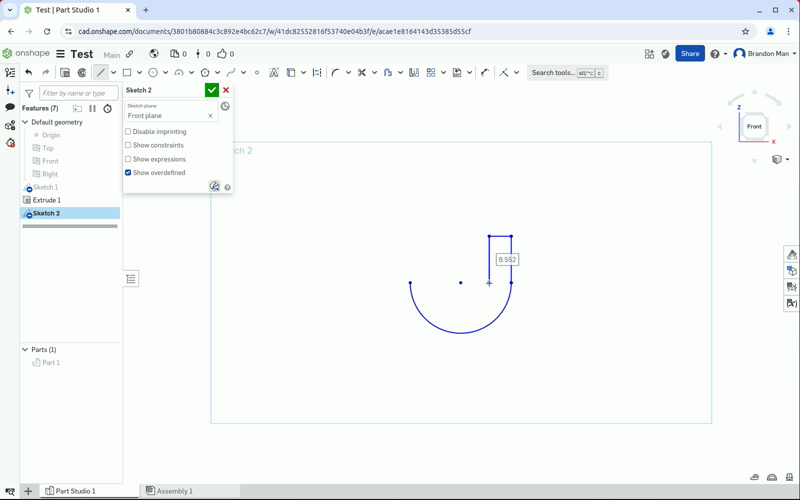
key(a)
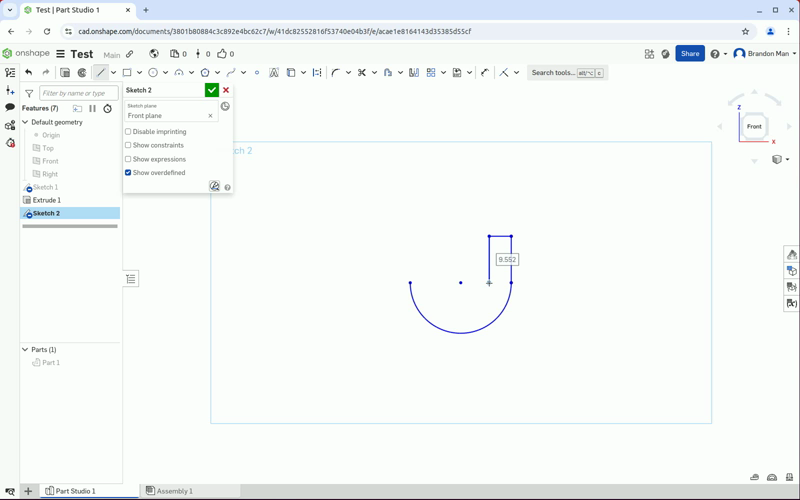
mouse_move(489, 282)
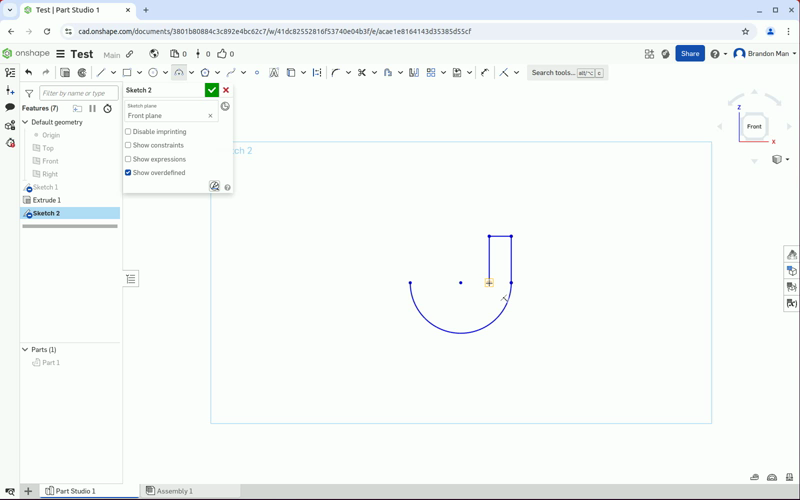
click(489, 282)
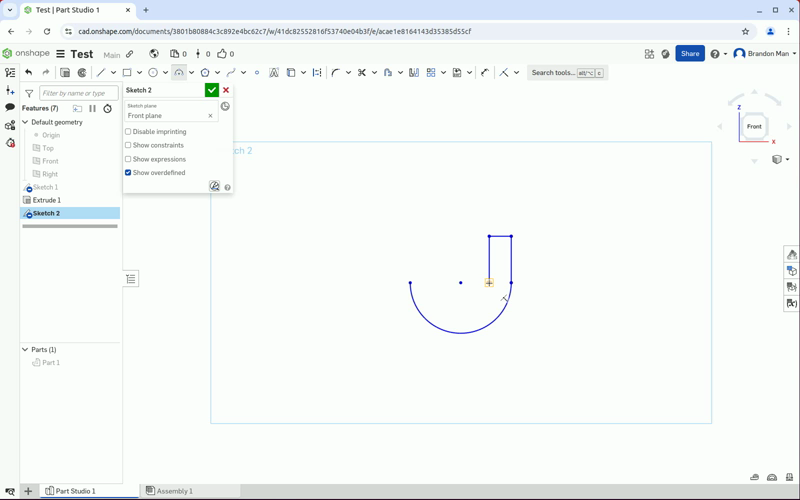
key_down(shift)
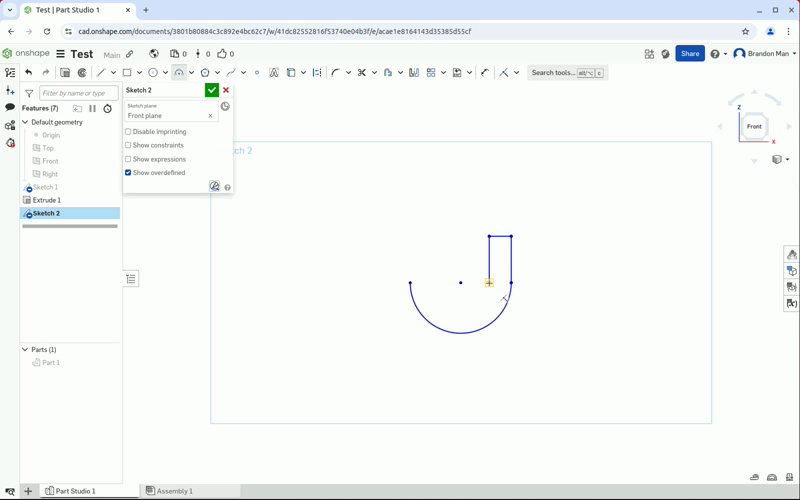
mouse_move(432, 282)
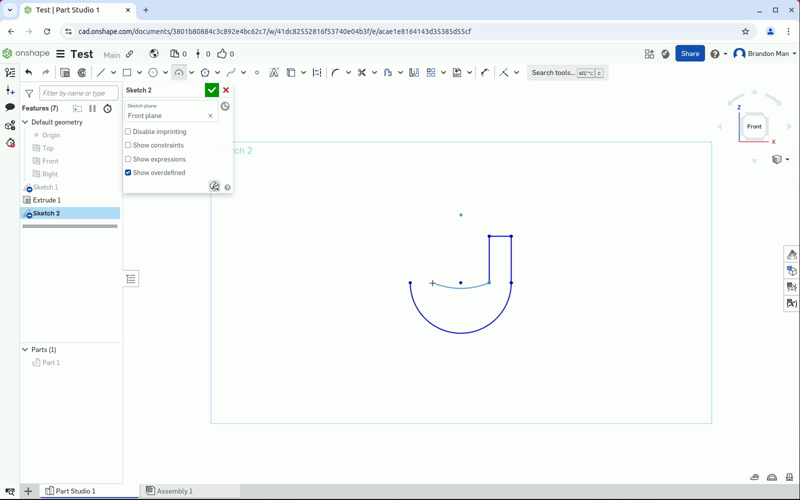
click(432, 282)
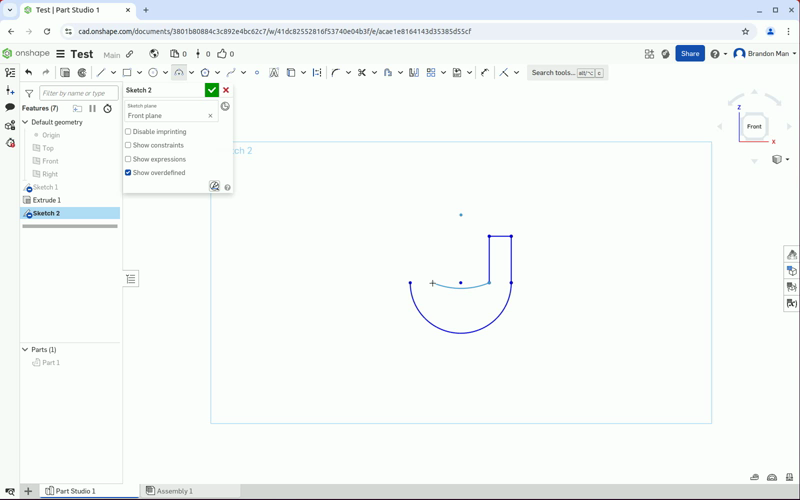
mouse_move(460, 311)
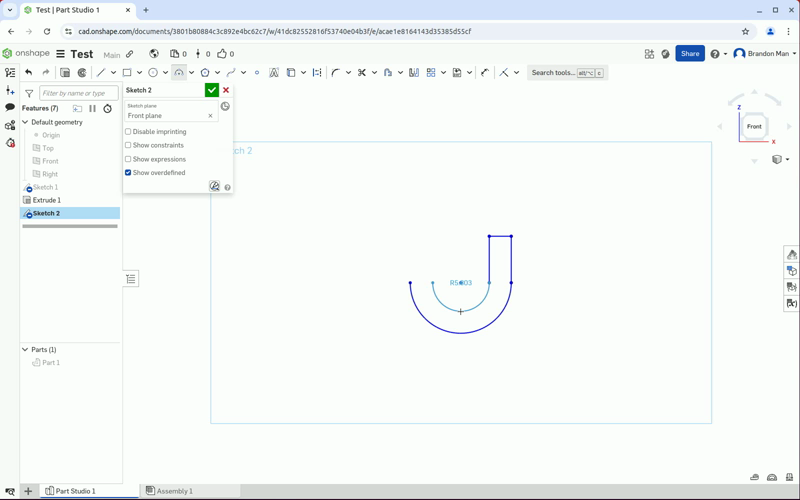
click(460, 311)
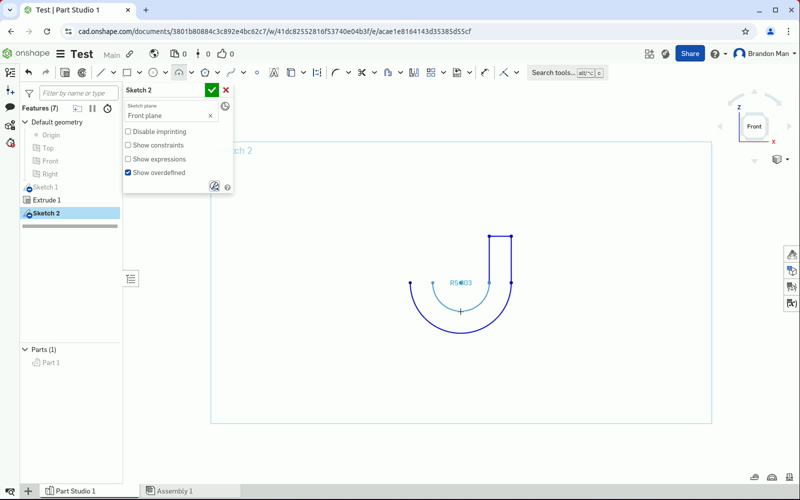
key_up(shift)
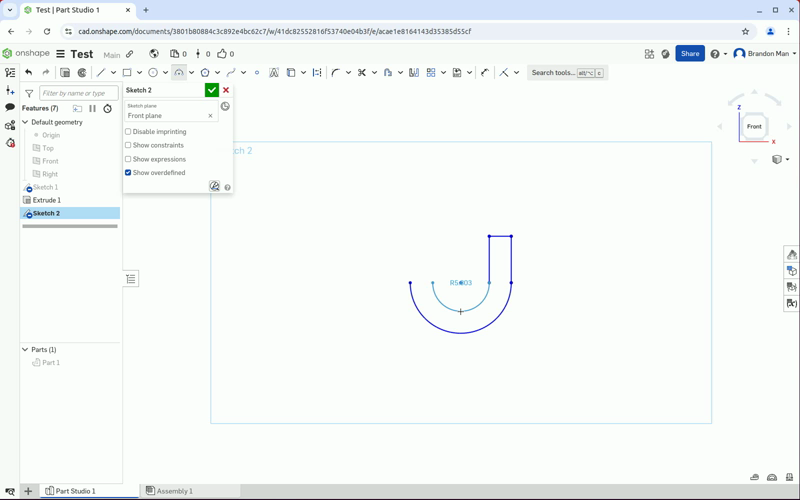
key(esc)
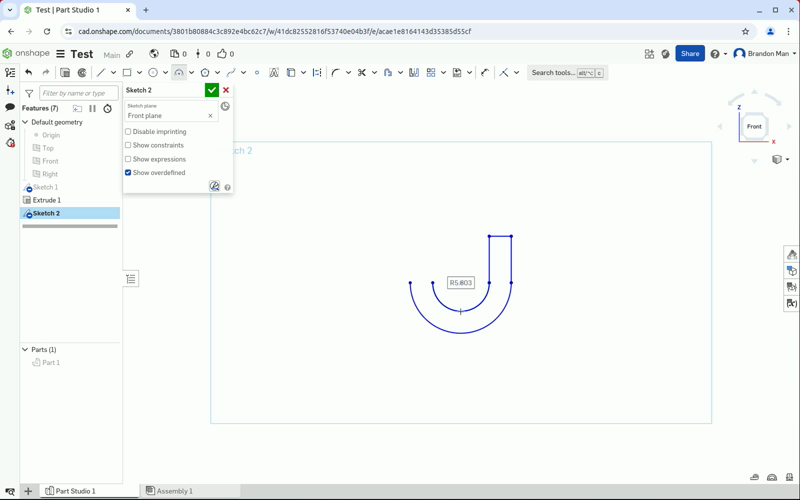
key(l)
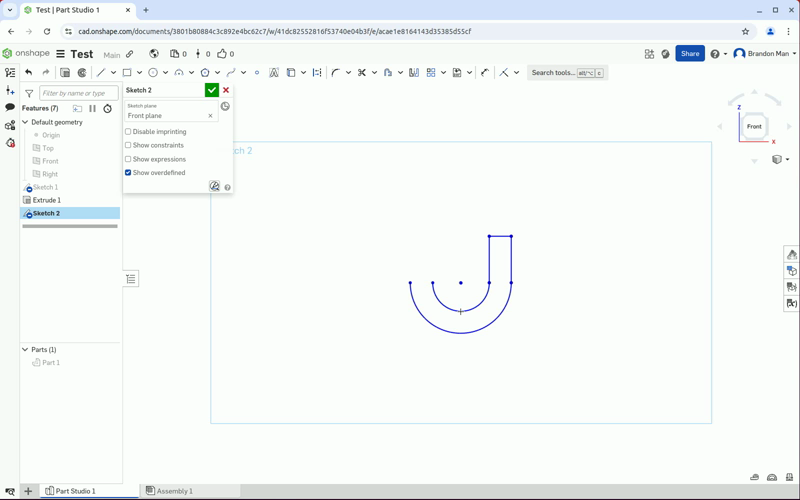
mouse_move(432, 282)
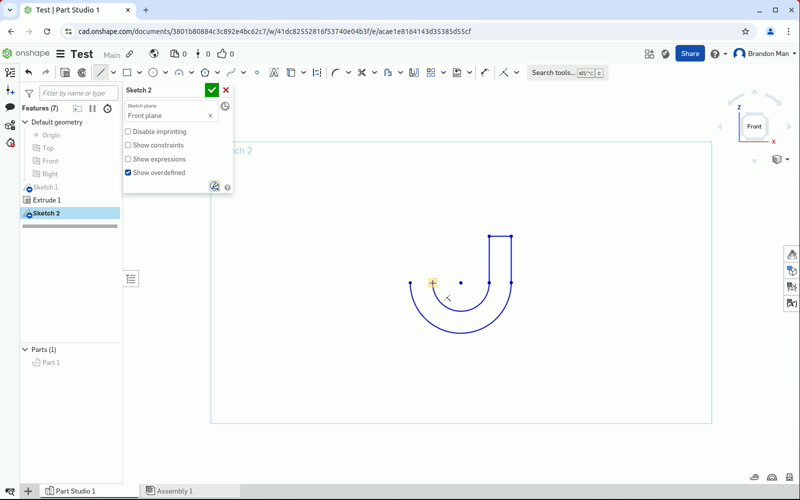
click(432, 282)
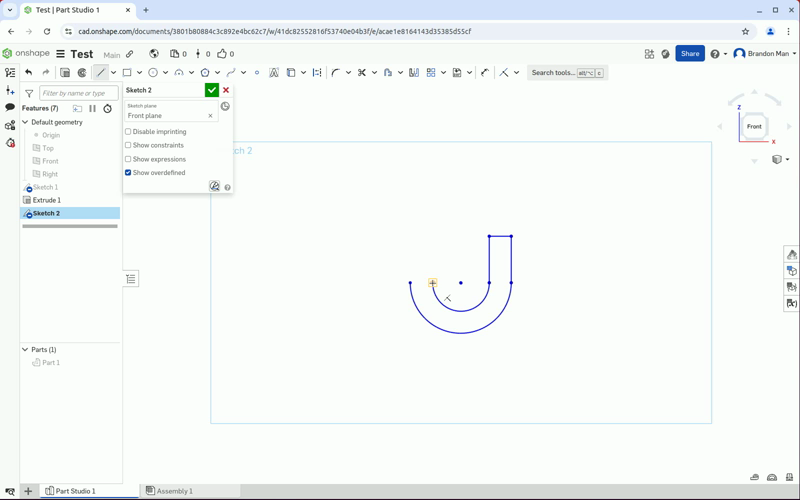
key_down(shift)
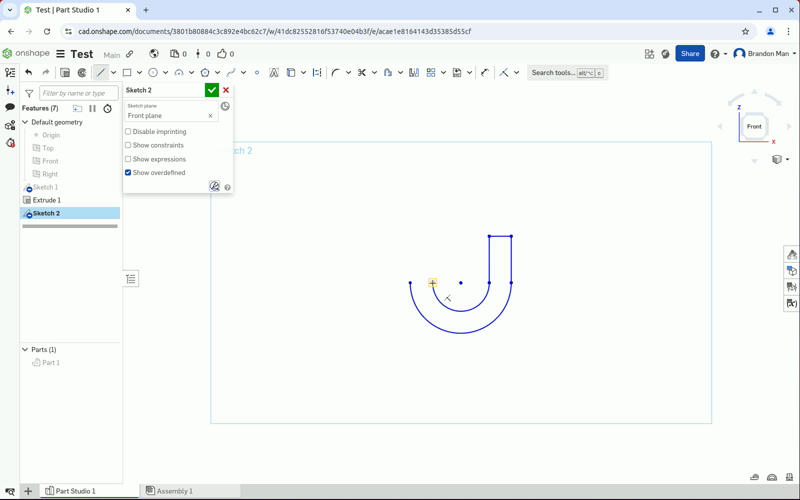
mouse_move(462, 282)
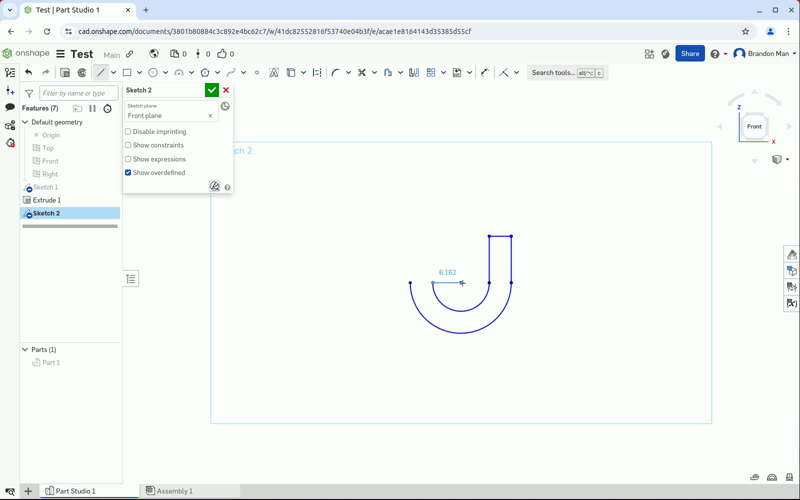
mouse_move(432, 236)
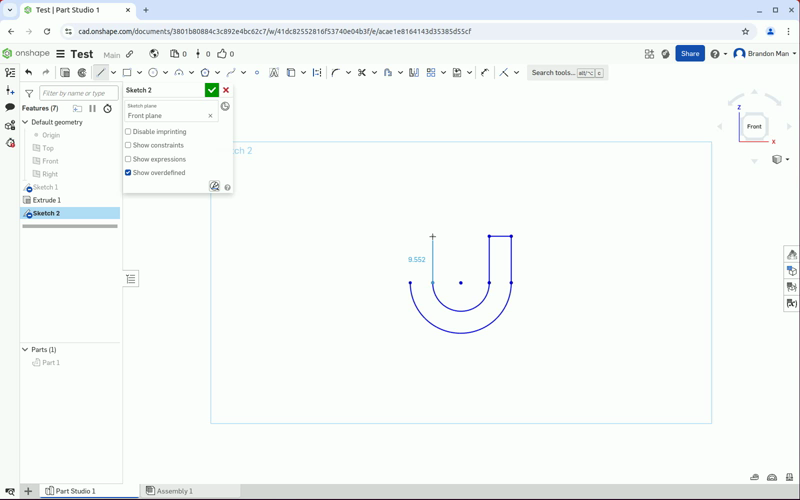
click(432, 236)
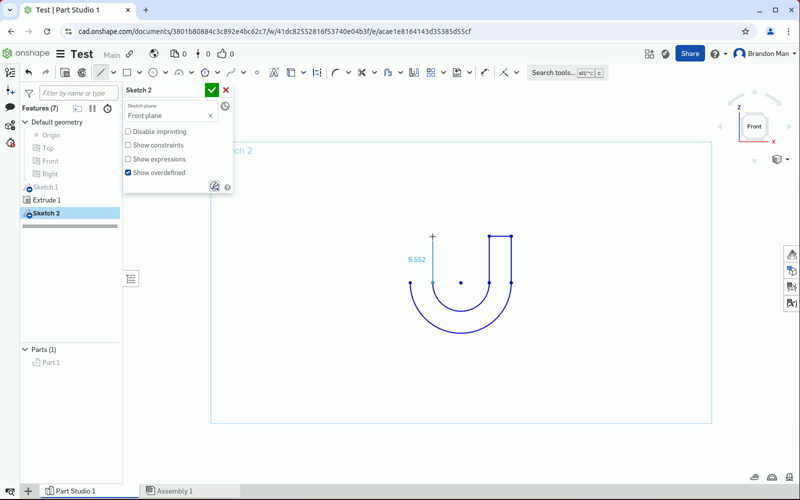
key_up(shift)
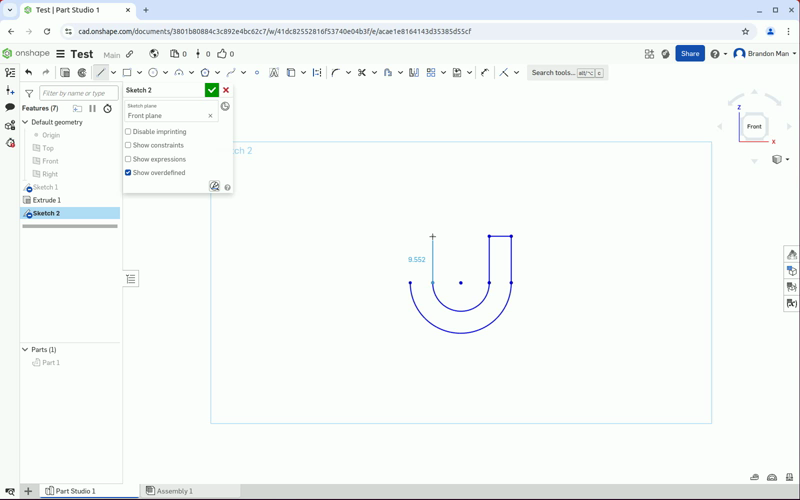
key_down(shift)
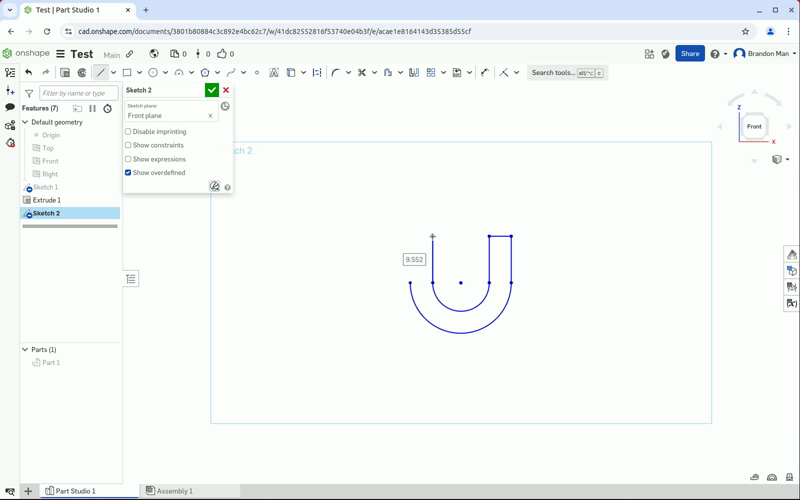
mouse_move(462, 236)
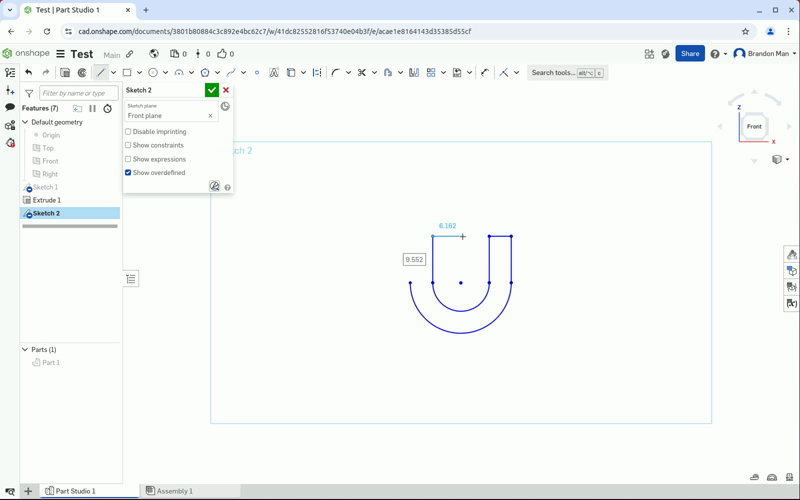
mouse_move(410, 236)
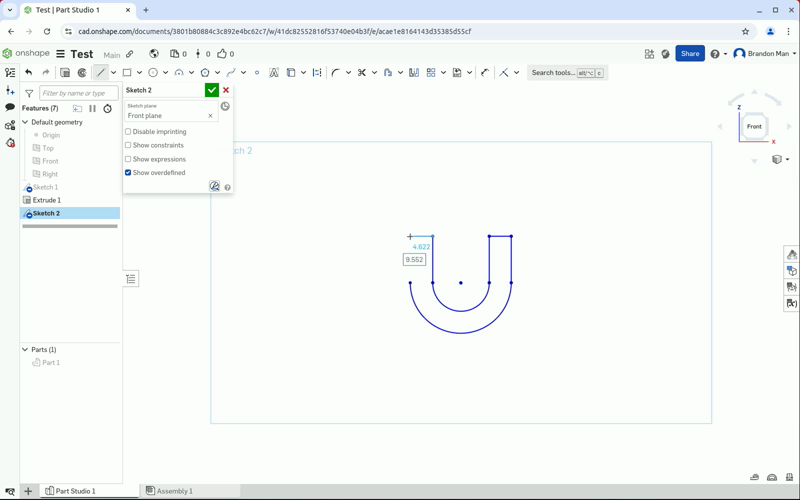
click(410, 236)
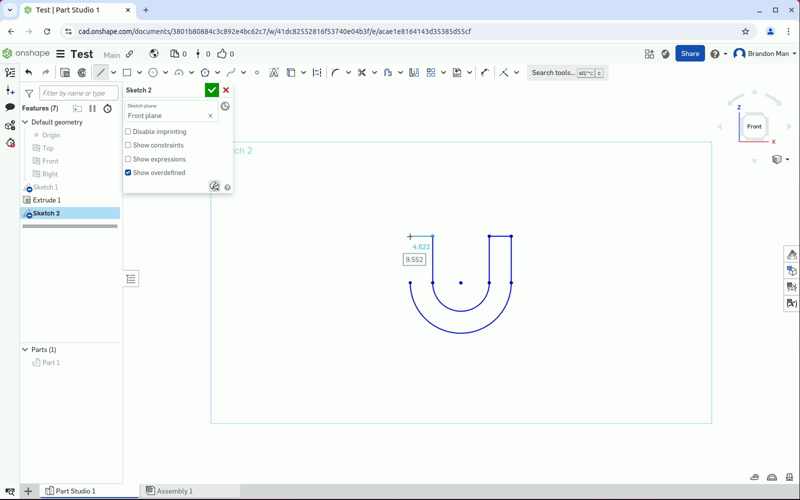
key_up(shift)
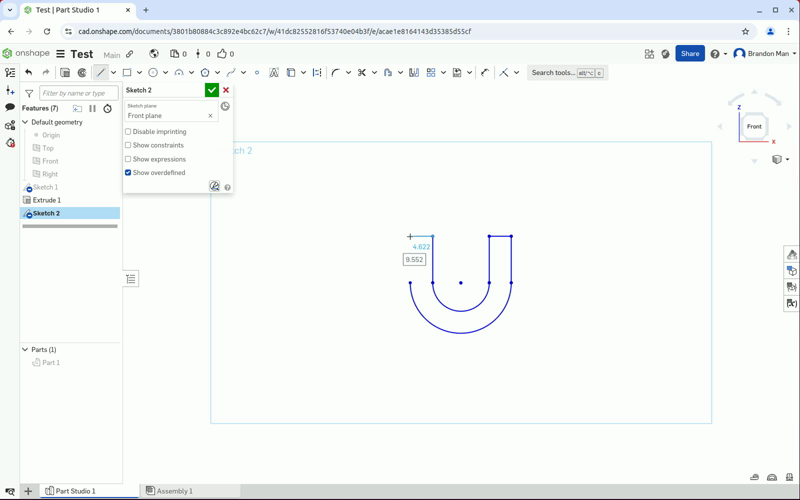
mouse_move(440, 236)
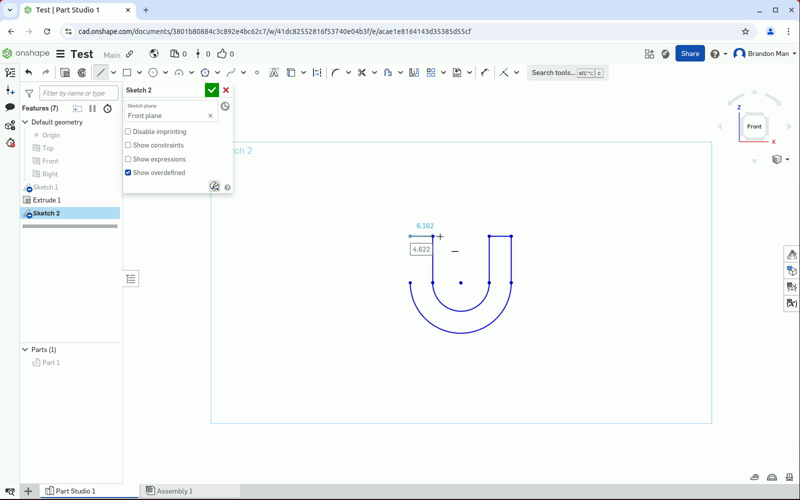
key_down(shift)
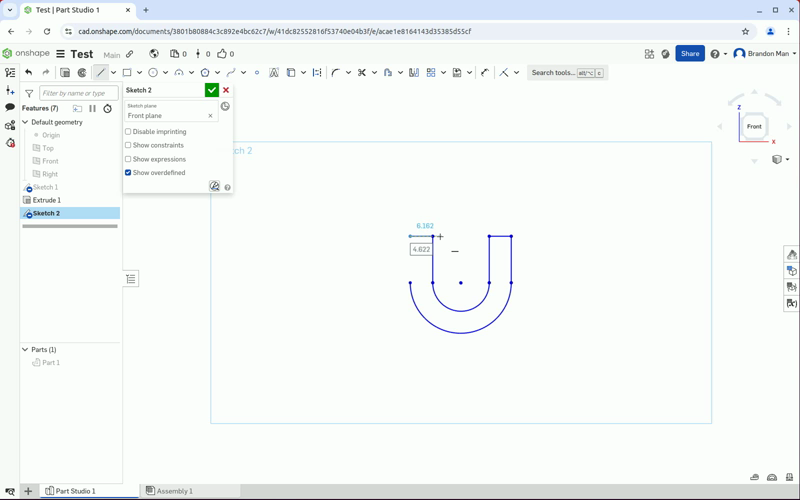
mouse_move(410, 282)
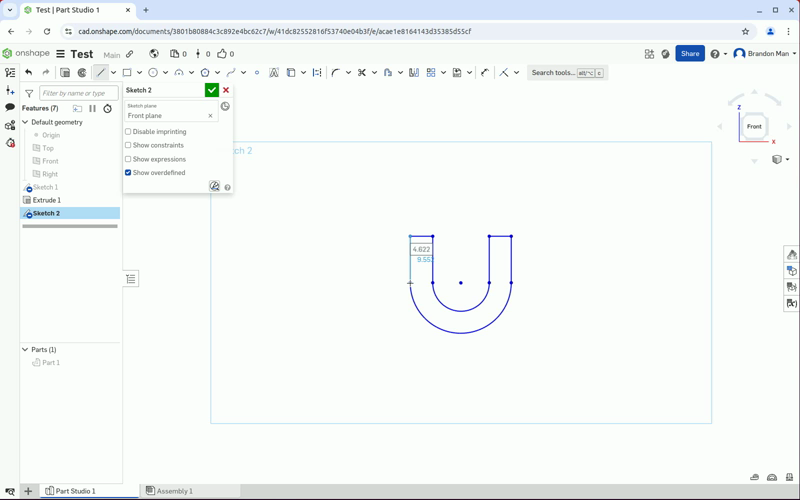
key_up(shift)
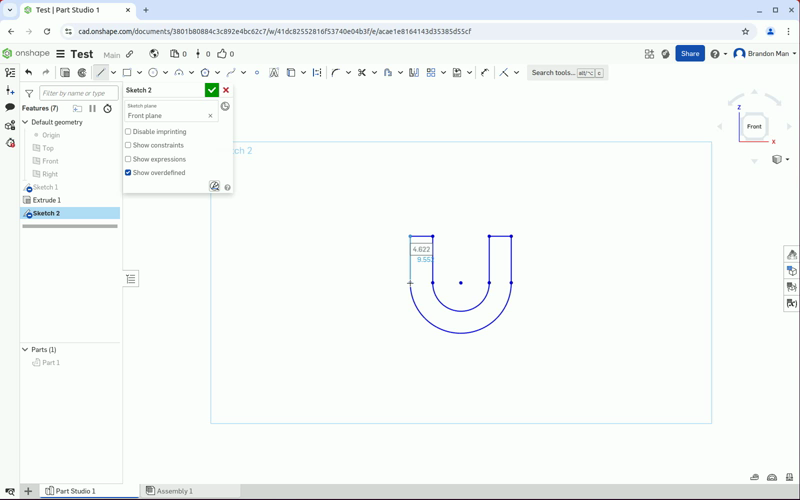
click(410, 282)
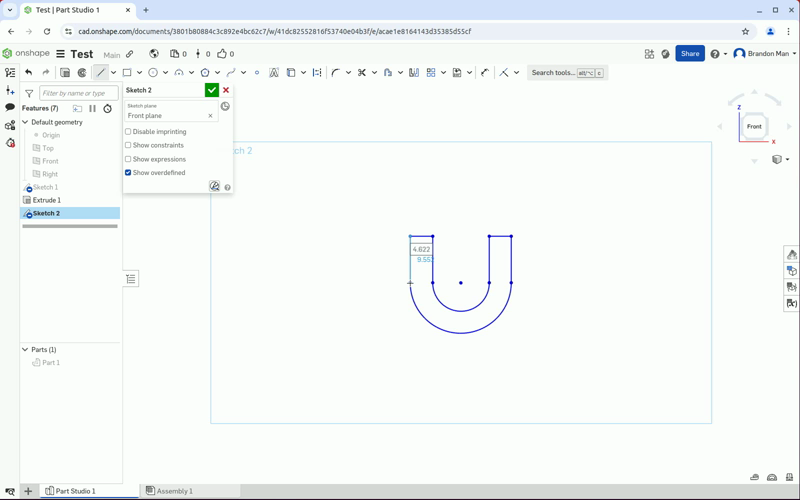
key(esc)
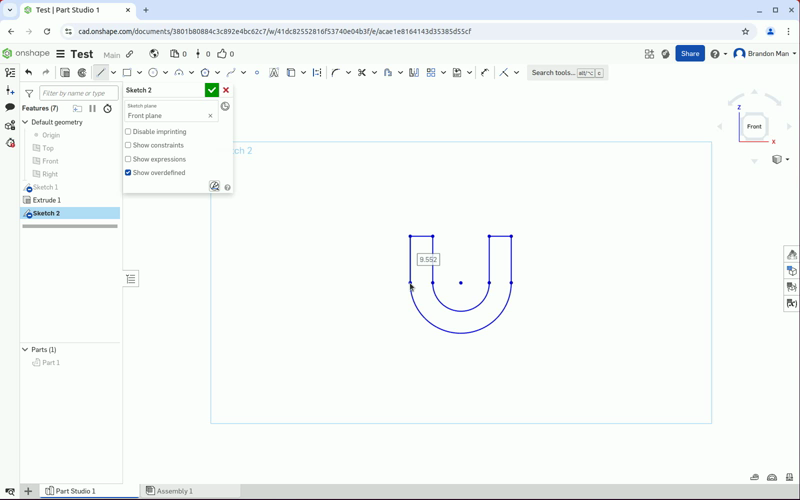
mouse_move(495, 298)
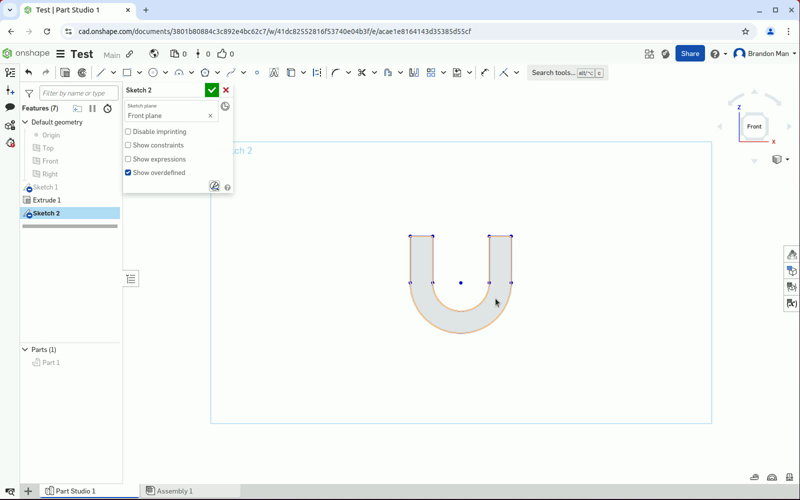
scroll(6)
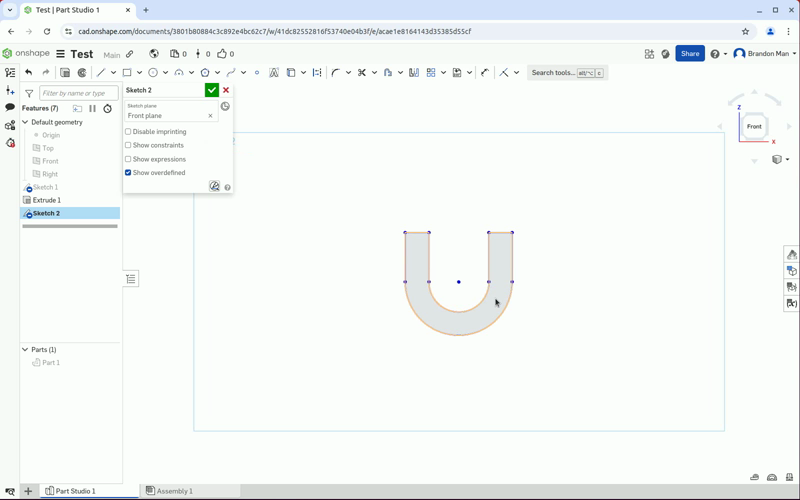
scroll(6)
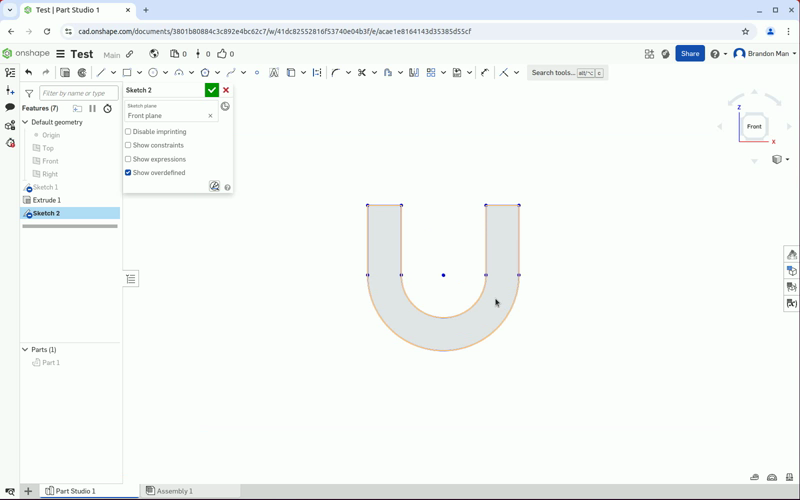
scroll(6)
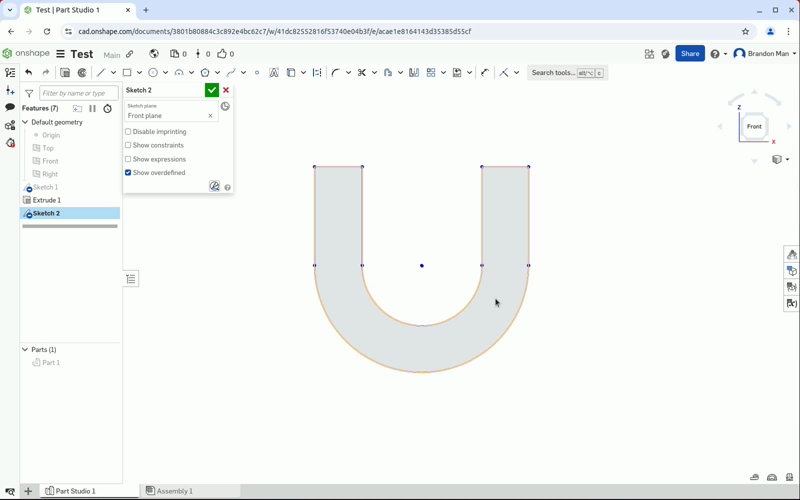
scroll(6)
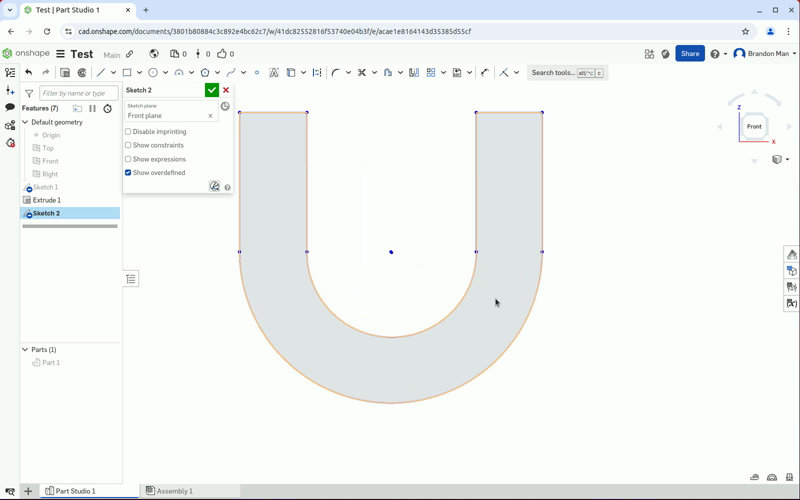
scroll(6)
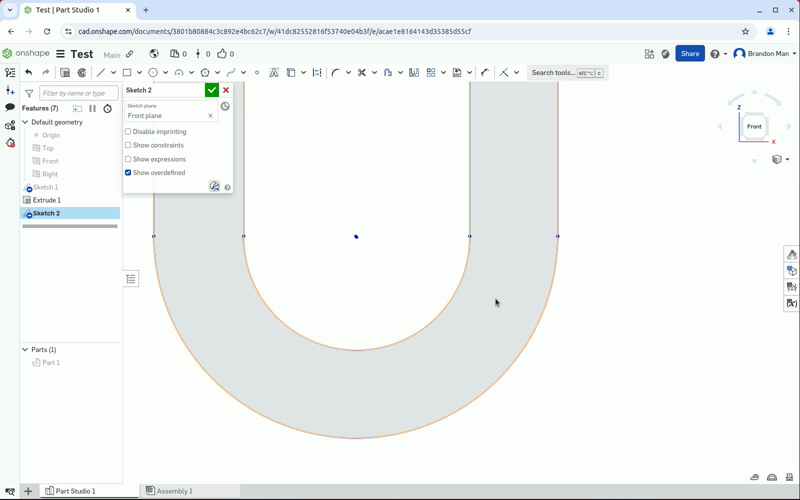
scroll(6)
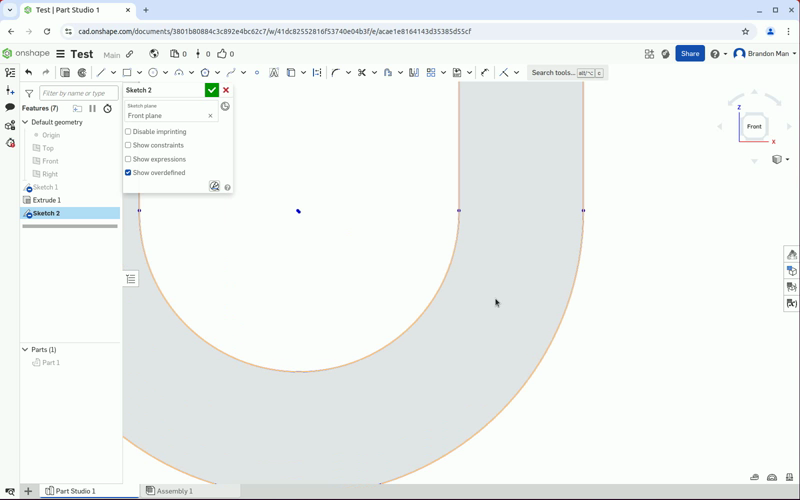
scroll(6)
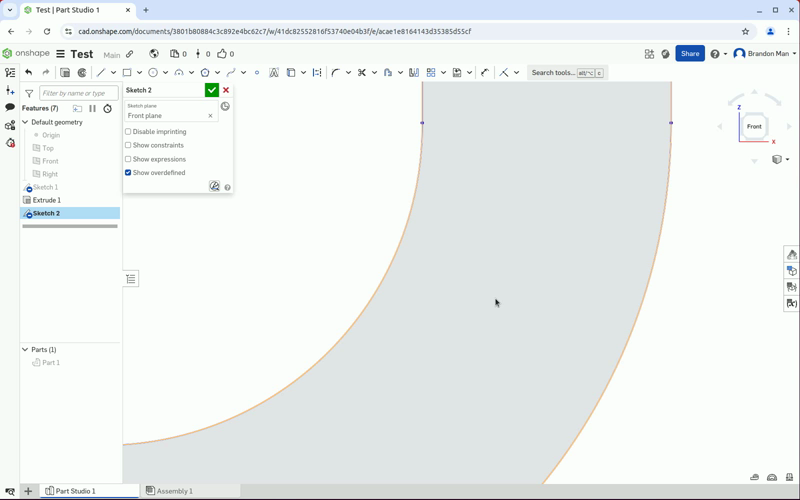
click(495, 298)
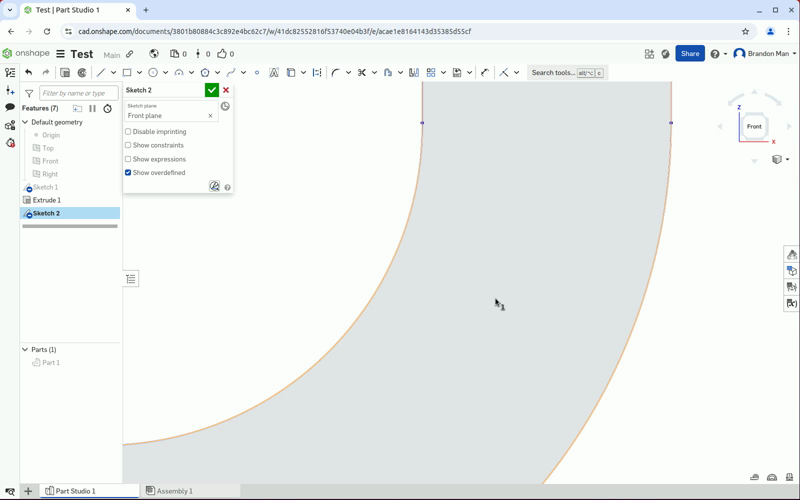
scroll(-6)
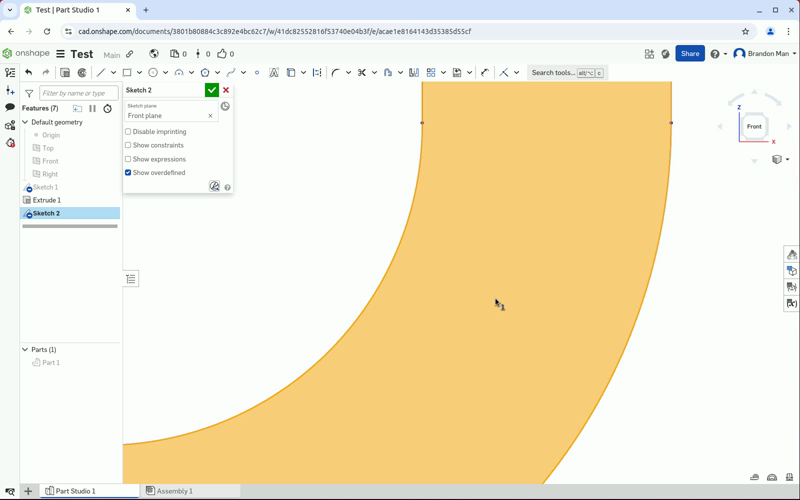
scroll(-6)
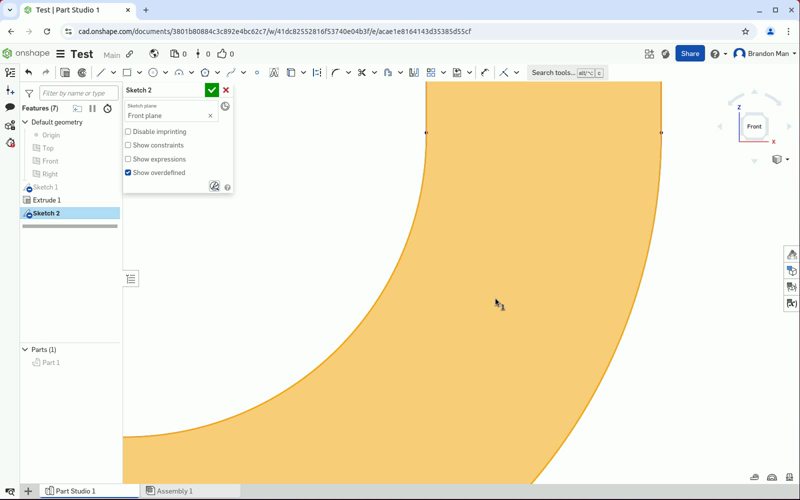
scroll(-6)
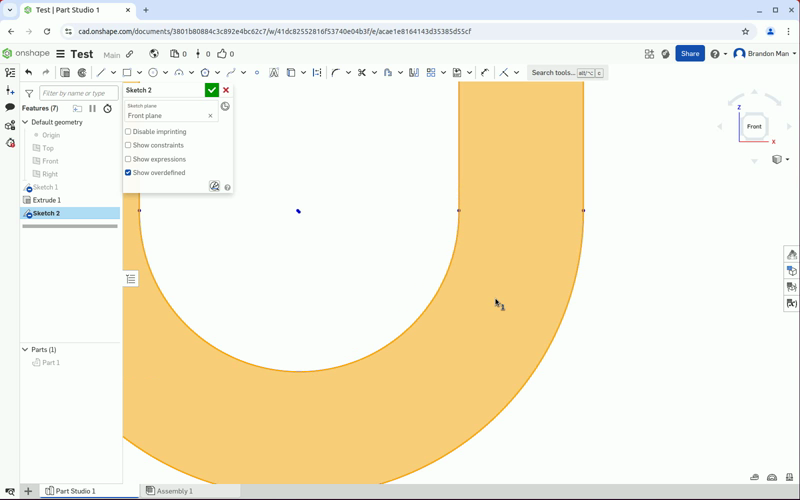
scroll(-6)
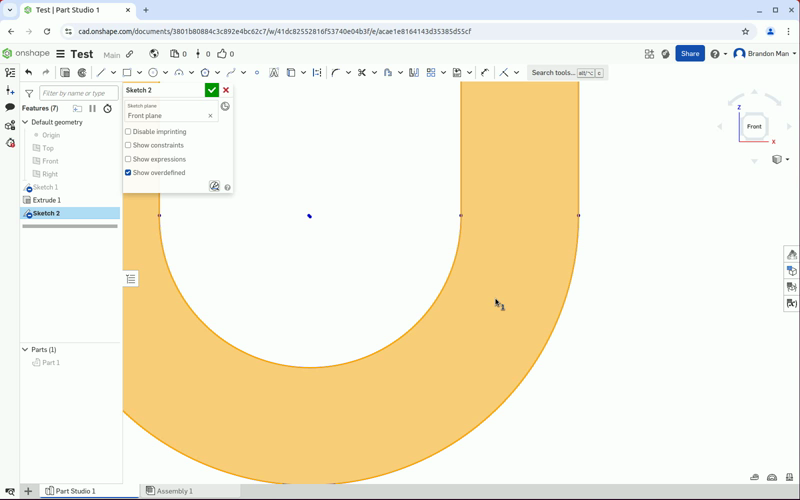
scroll(-6)
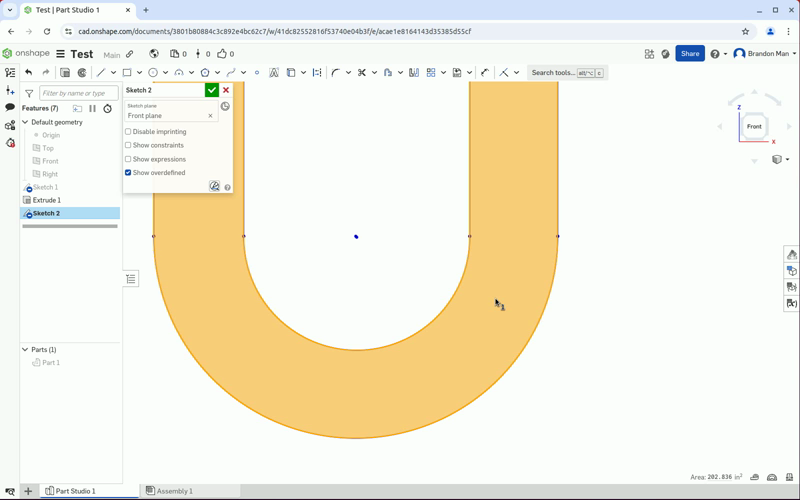
scroll(-6)
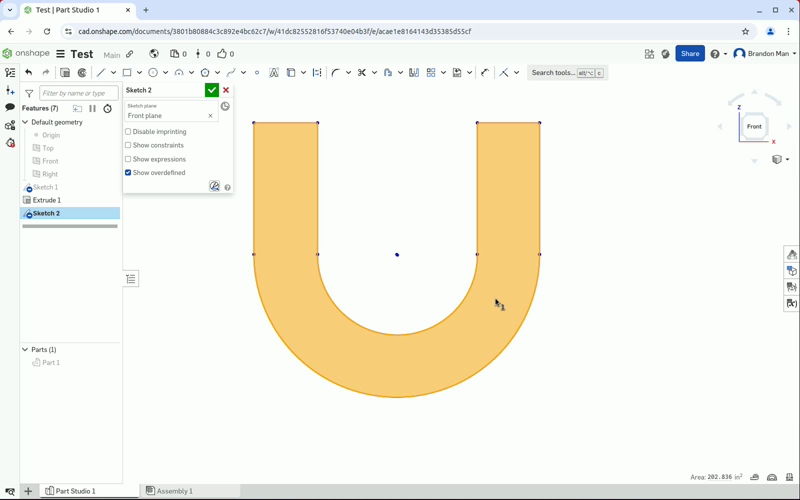
scroll(-6)
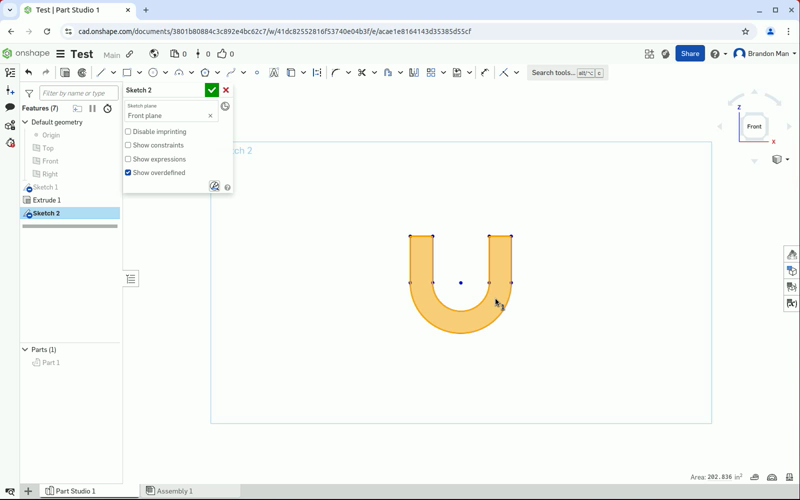
mouse_move(73, 352)
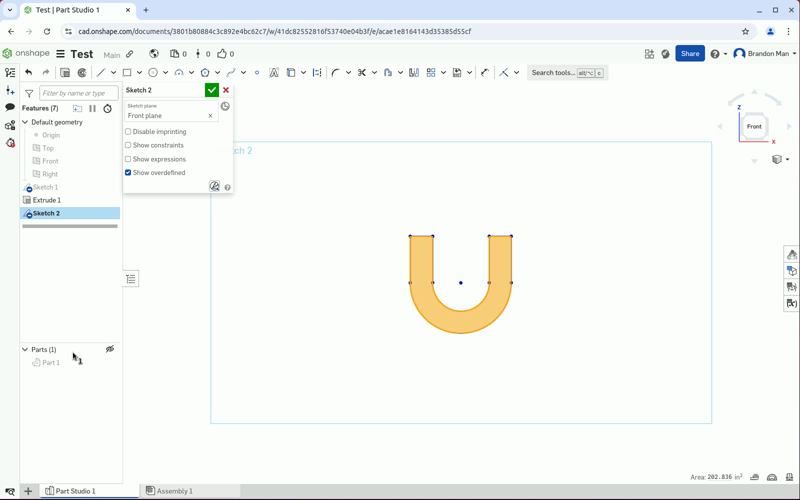
key(shift+y)
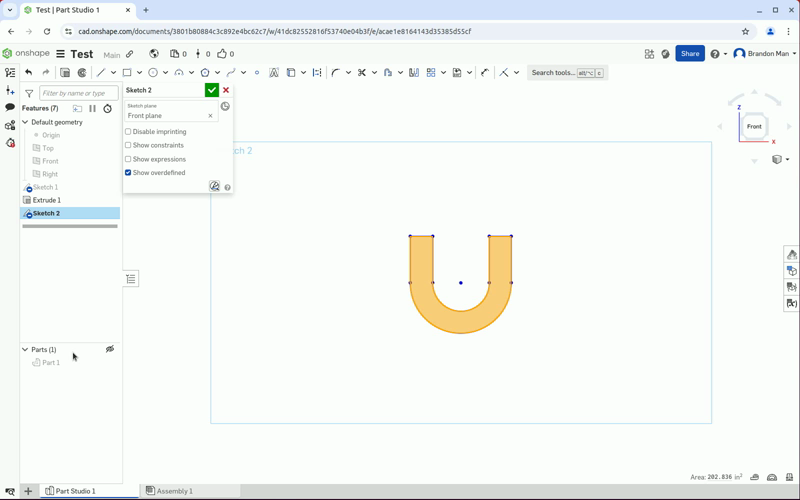
key(shift+e)
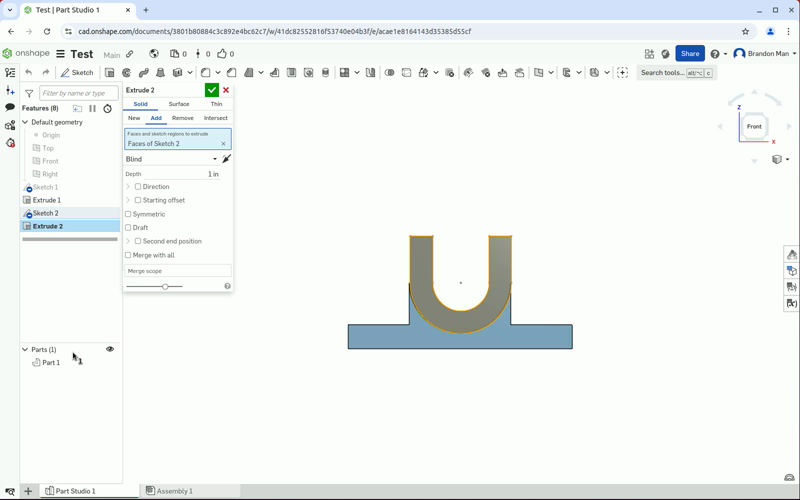
mouse_move(143, 106)
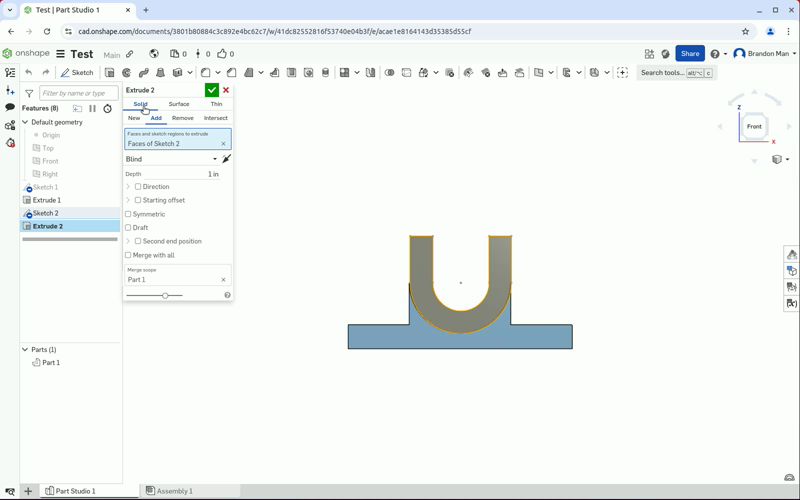
click(143, 106)
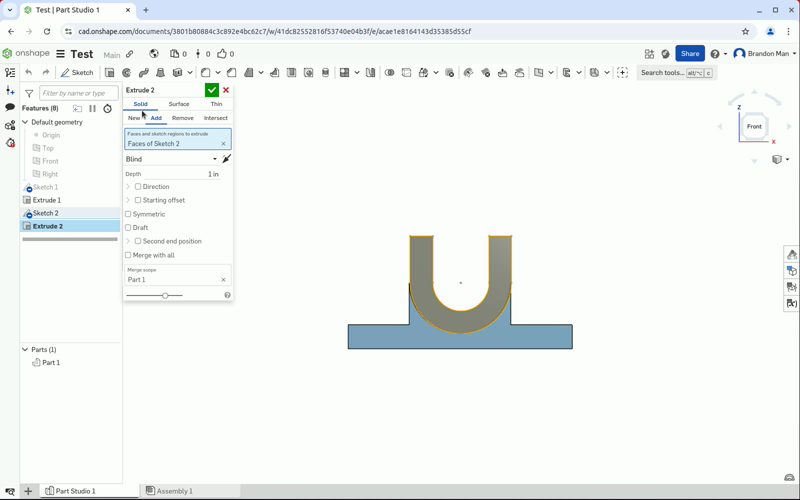
mouse_move(137, 120)
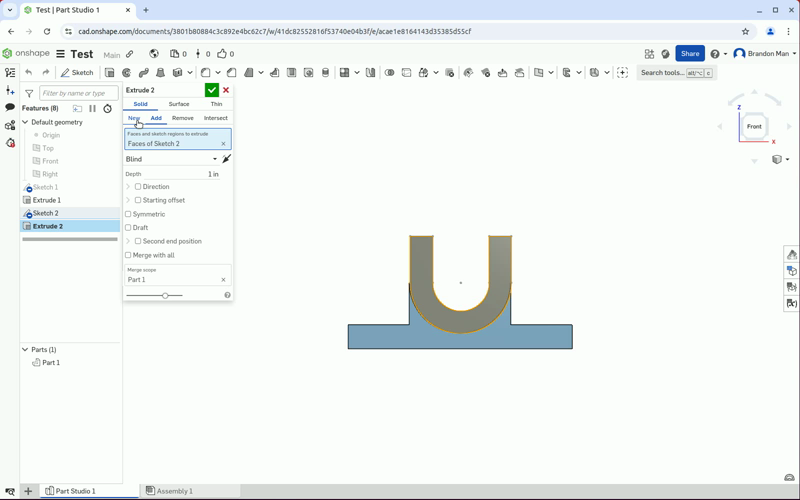
click(137, 120)
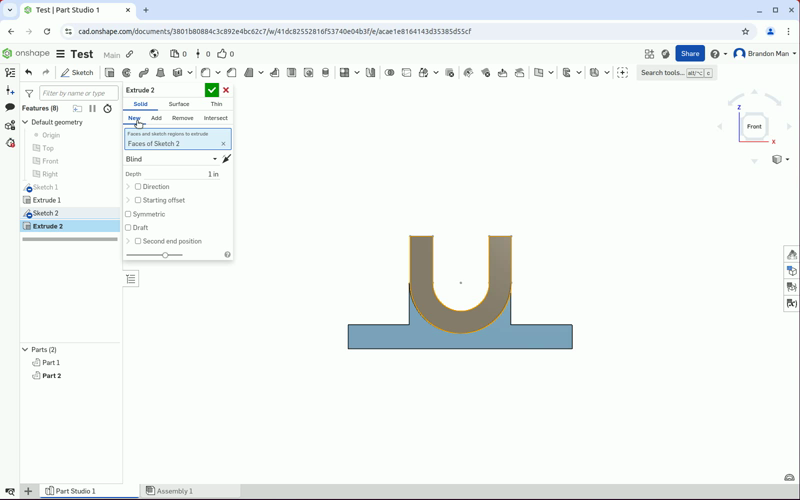
key(tab, 4)
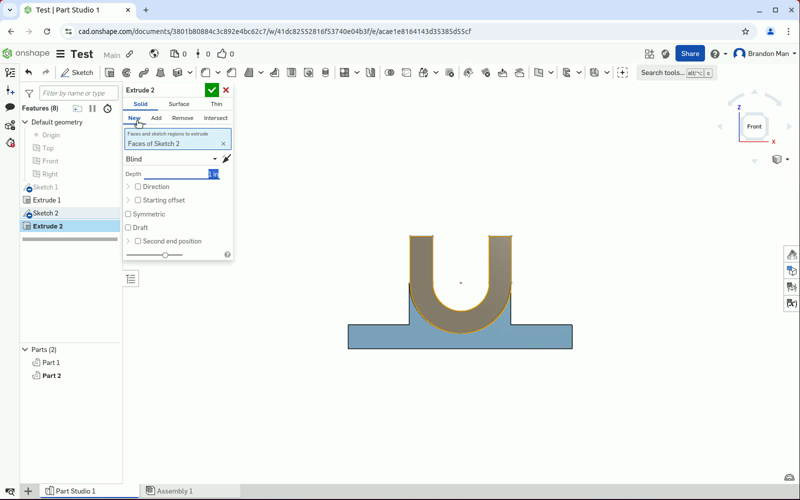
text(19.979)
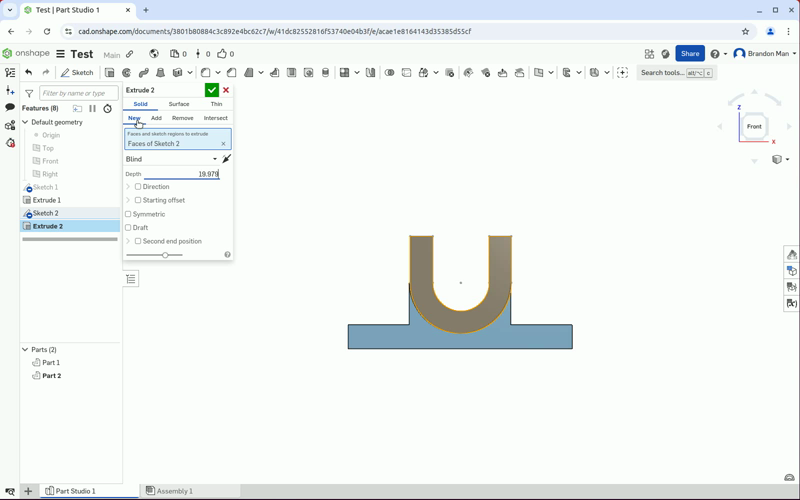
key(enter)
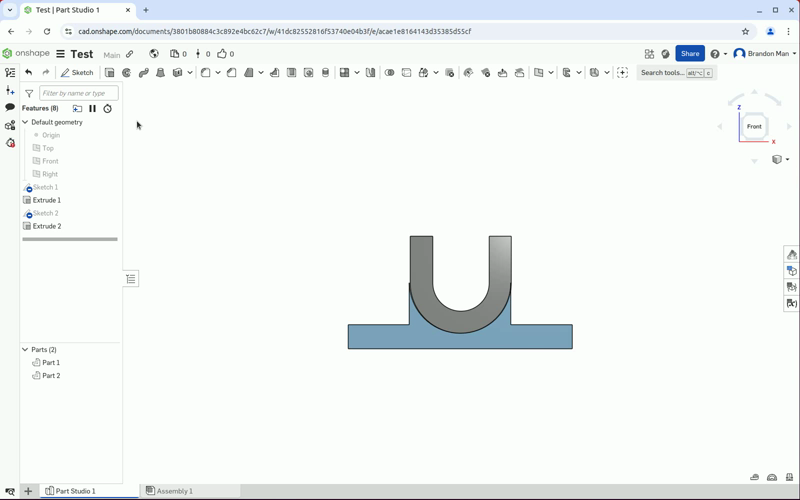
key(shift+h)
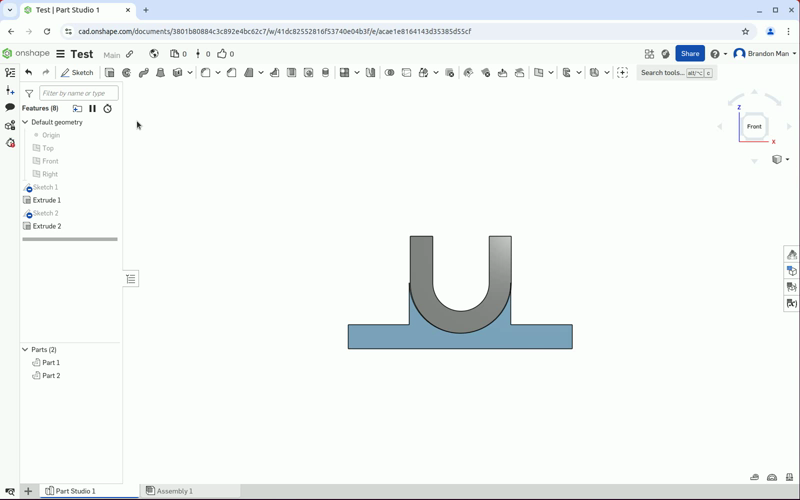
key(shift+h)
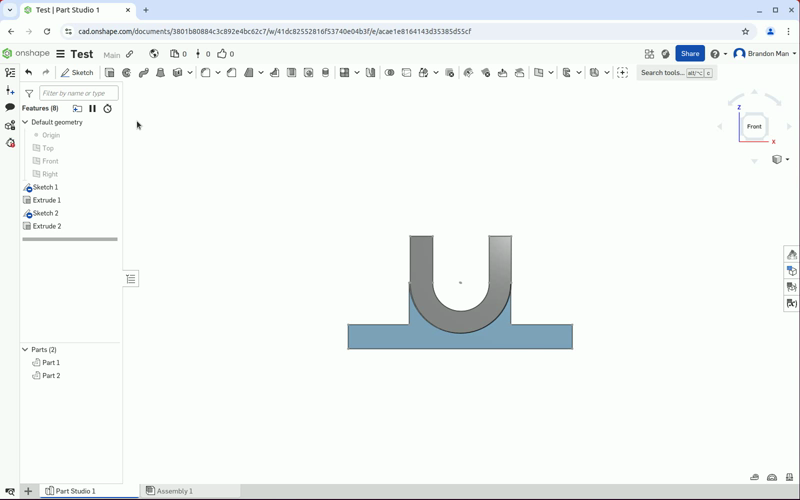
key(shift+7)
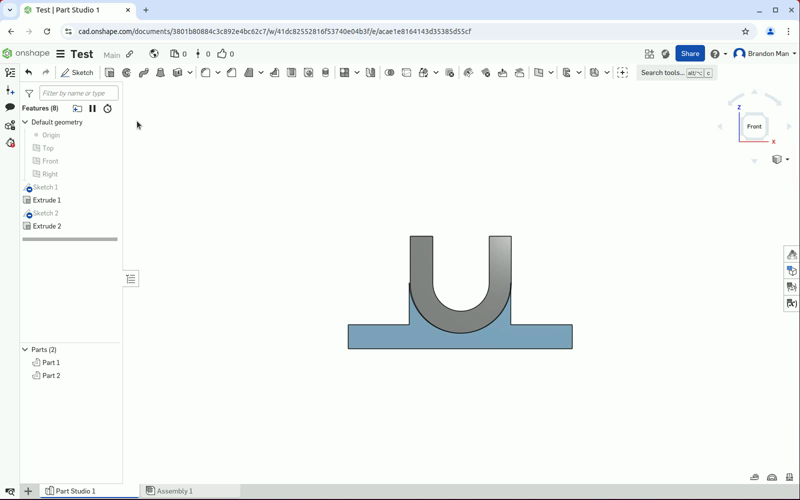
key(left, 2)
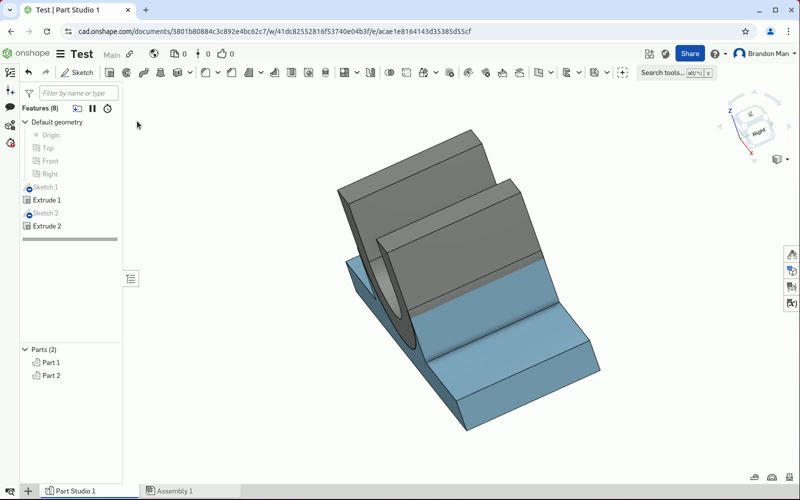
key(down, 2)
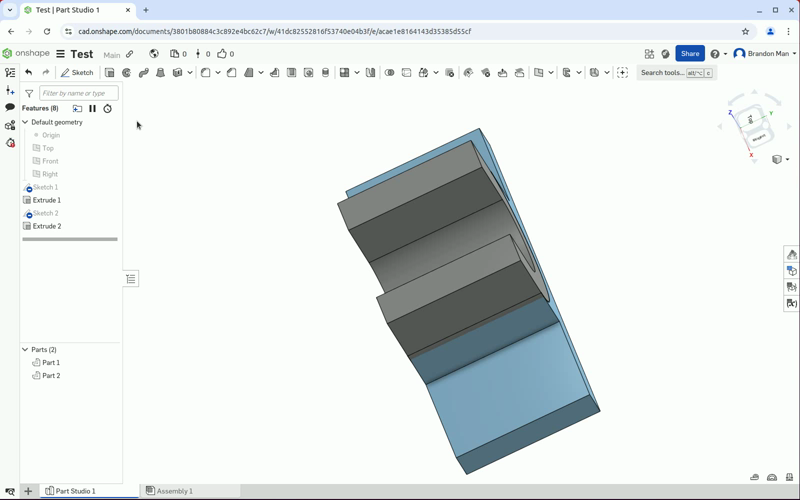
key(up, 2)
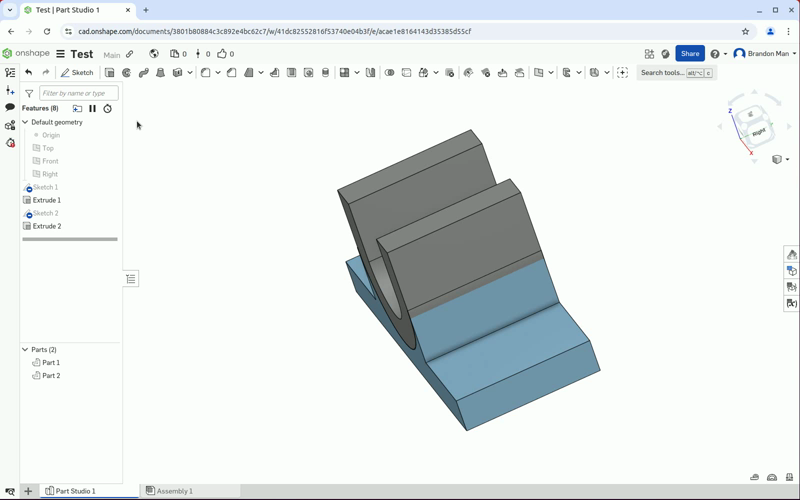
key(right, 2)
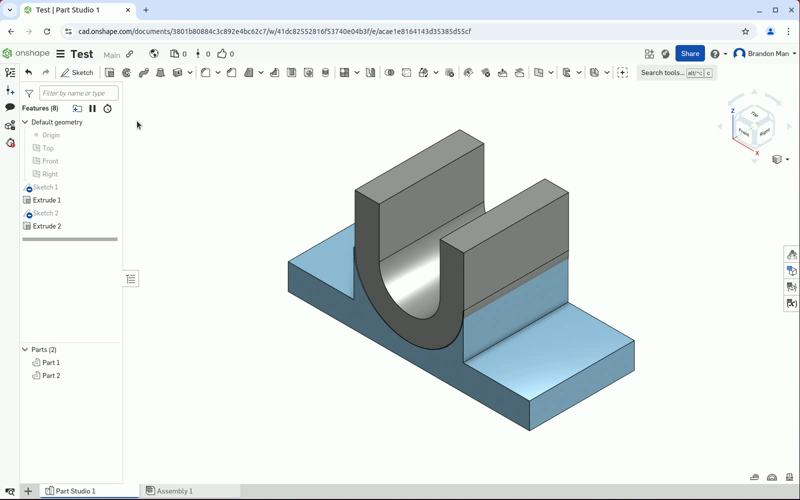
mouse_move(73, 189)
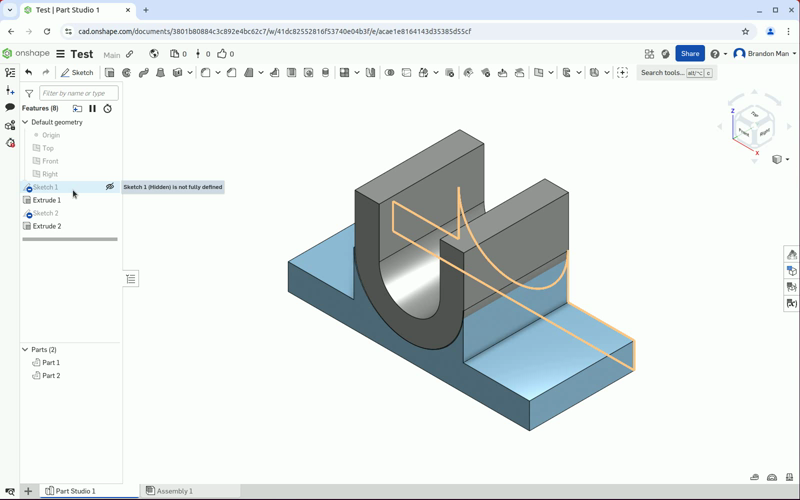
click(73, 189)